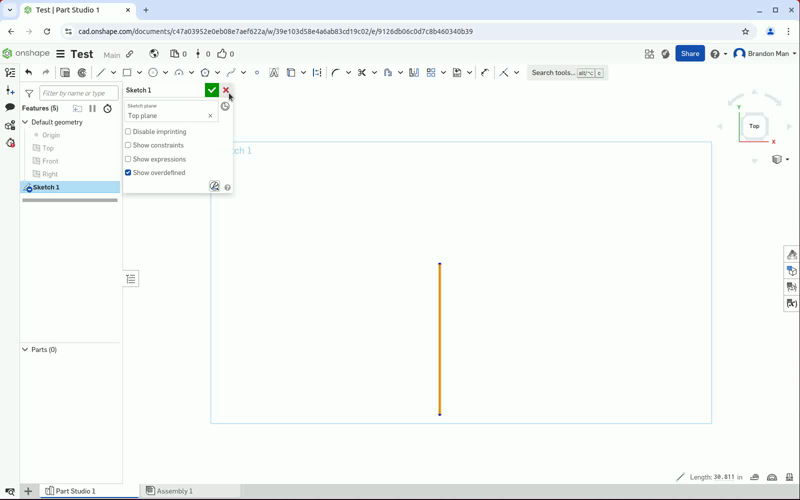
key(shift+h)
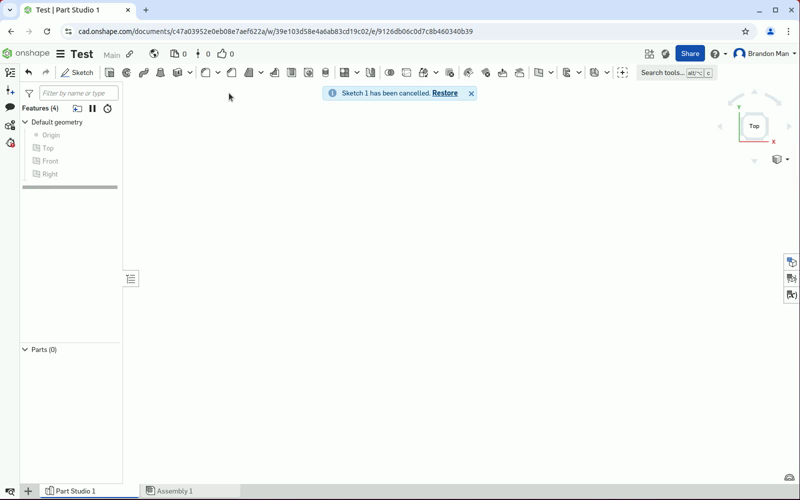
mouse_move(73, 352)
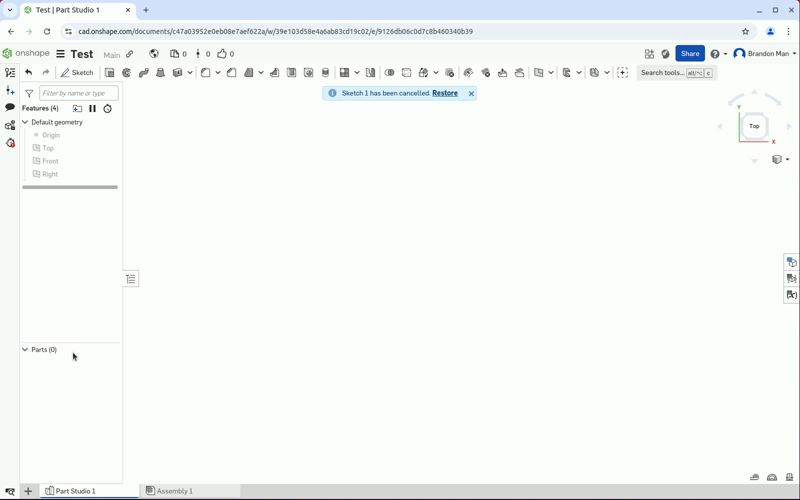
key(y)
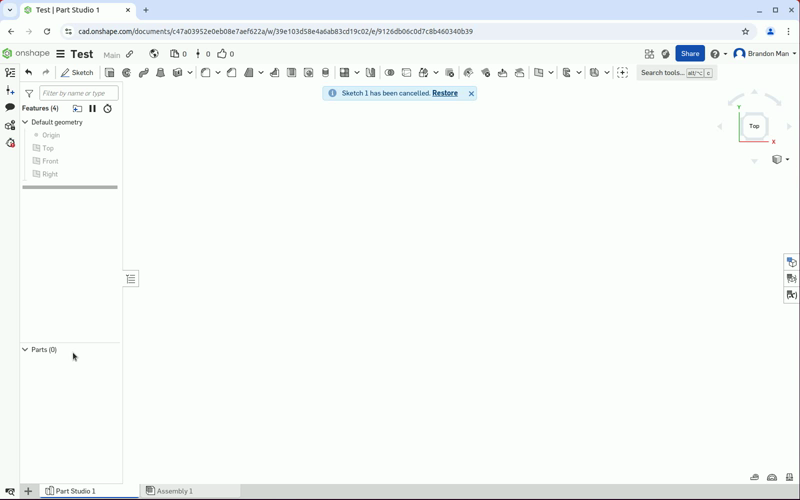
key(shift+p)
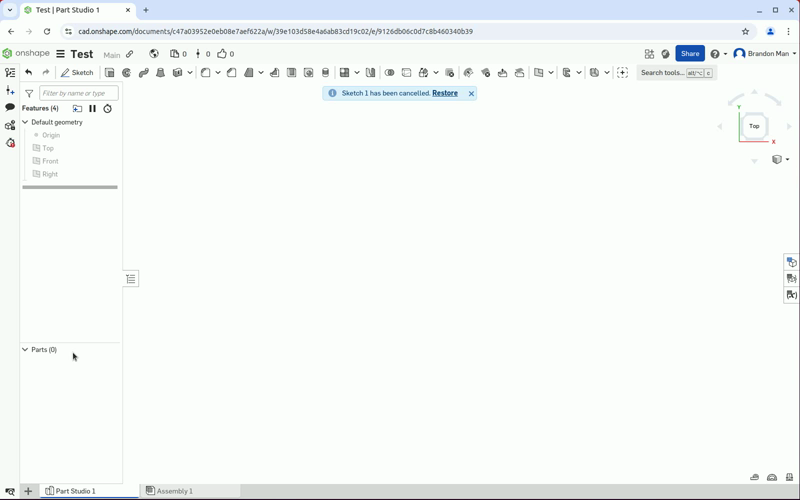
key(space)
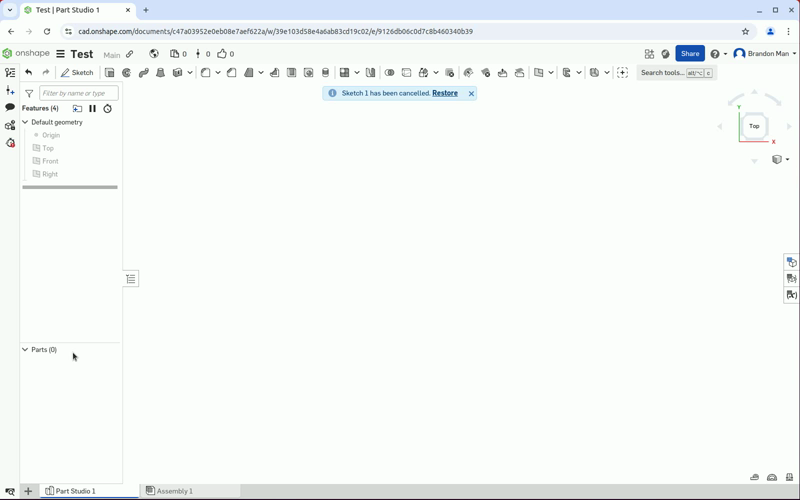
key_down(shift)
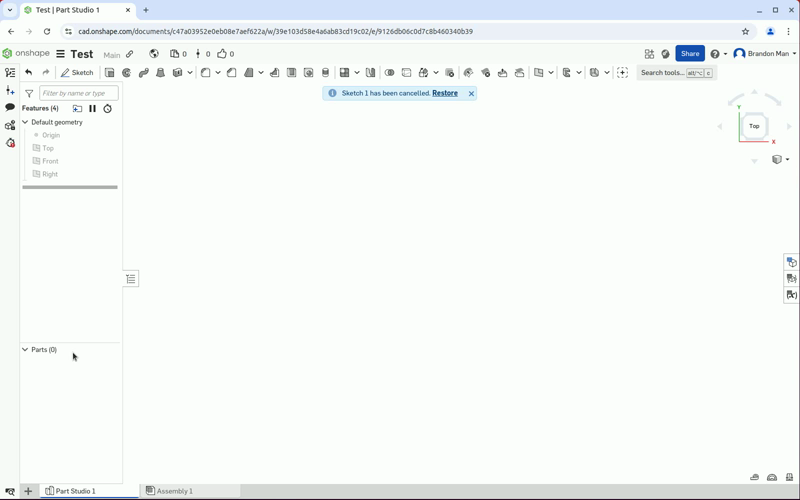
key(up)
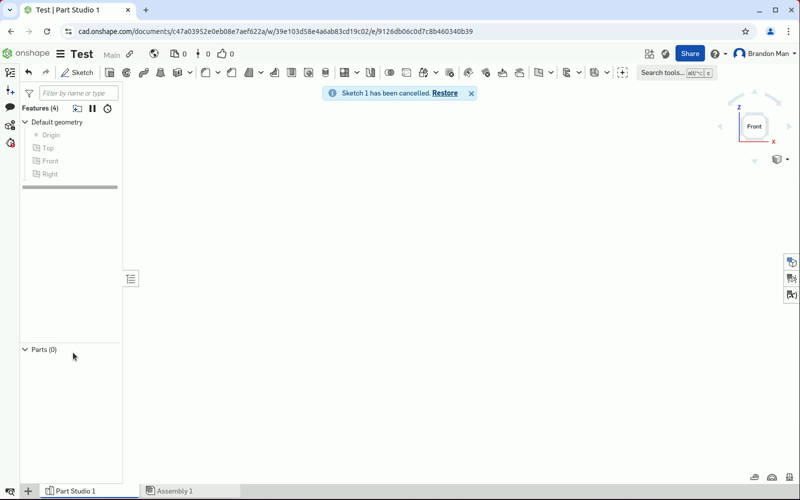
key_up(shift)
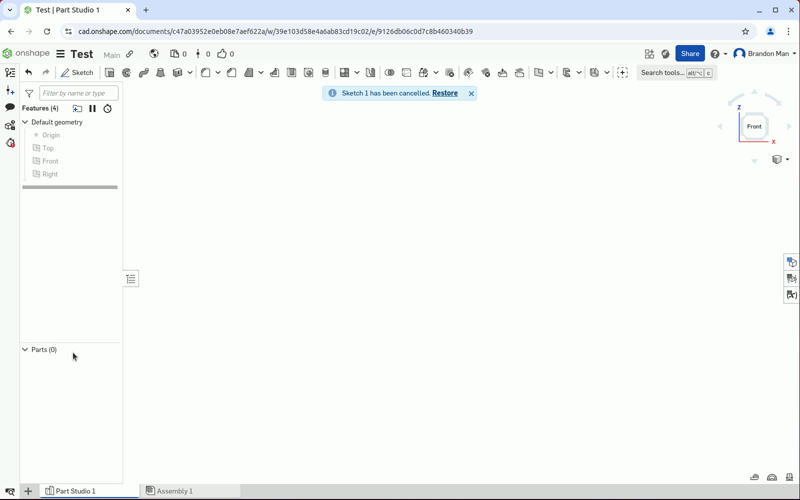
mouse_move(73, 352)
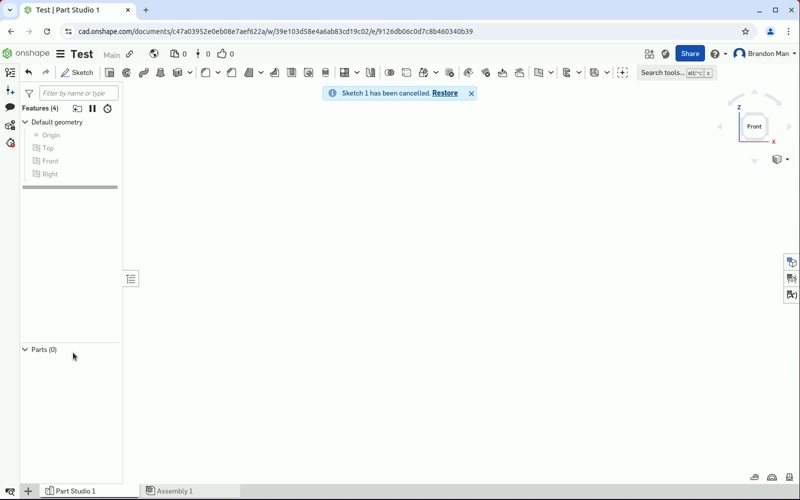
key(shift+y)
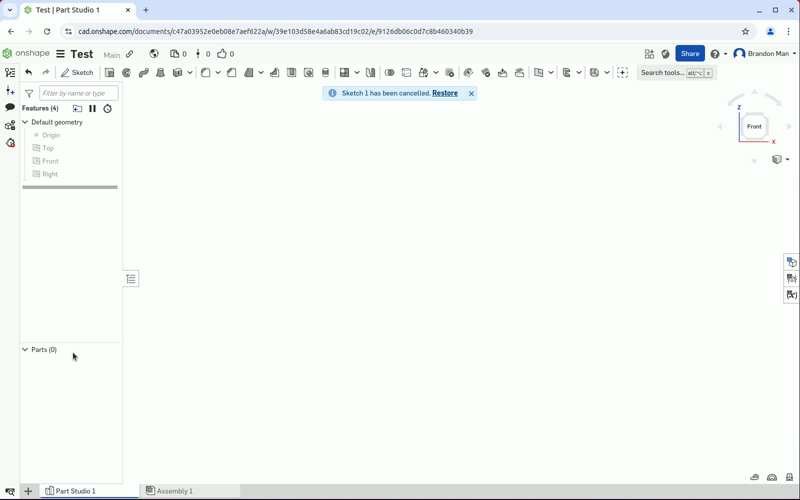
key(shift+s)
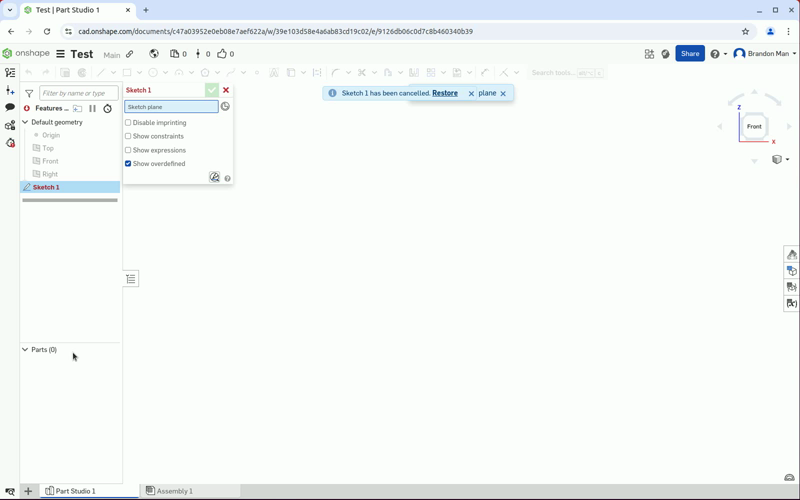
mouse_move(73, 163)
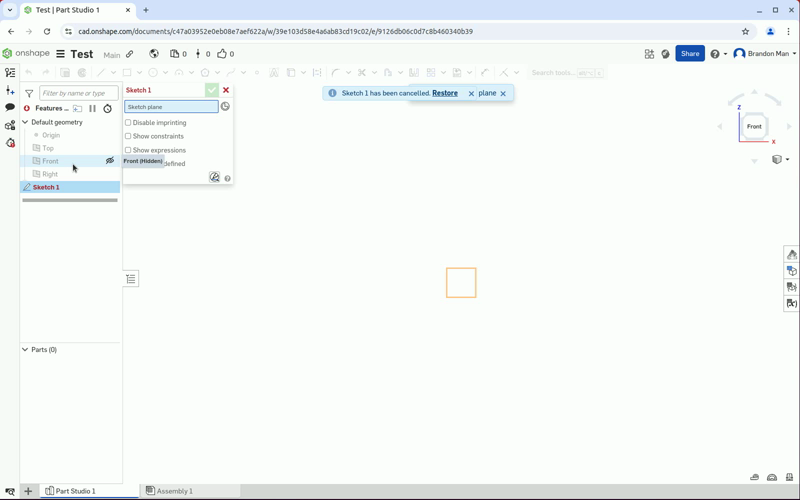
click(73, 163)
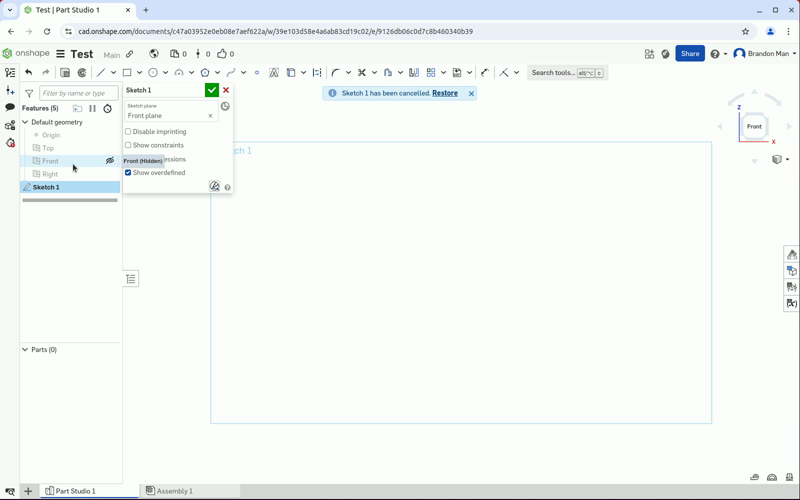
mouse_move(73, 352)
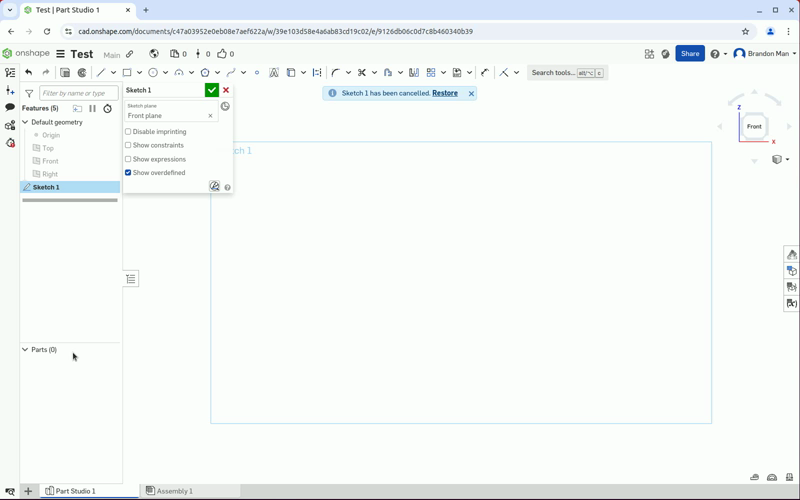
key(y)
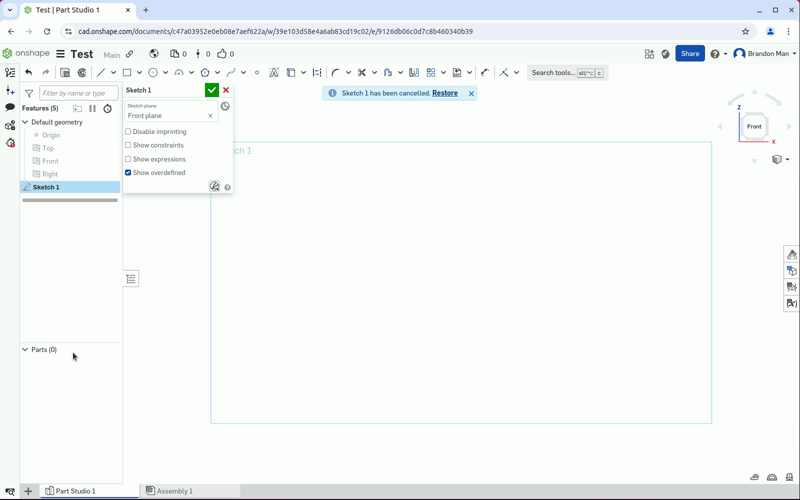
key(l)
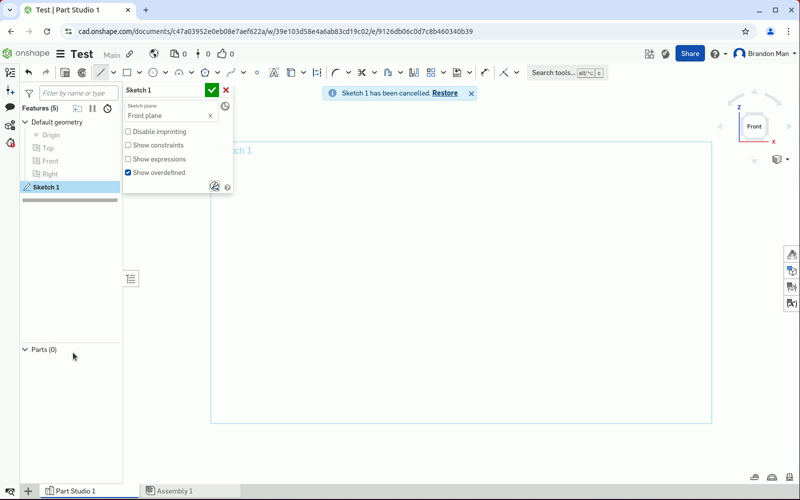
key_down(shift)
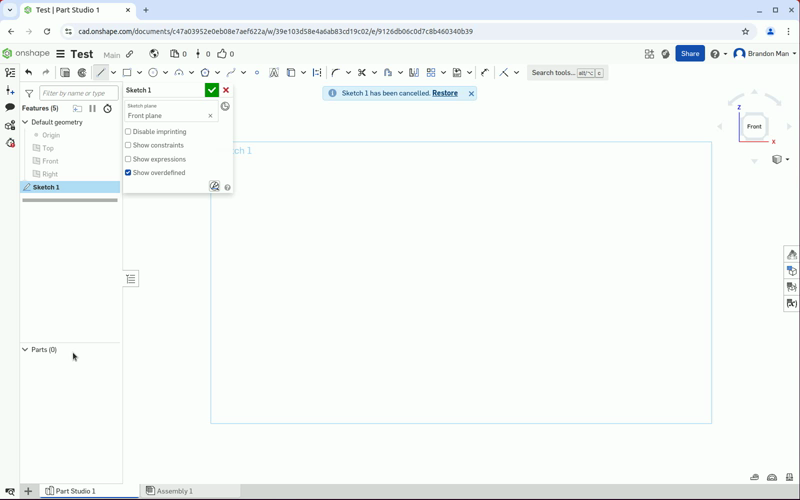
mouse_move(348, 340)
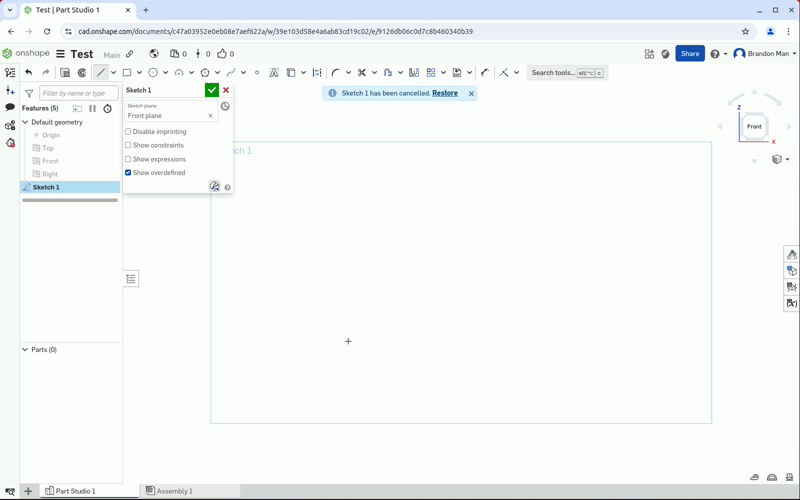
click(348, 340)
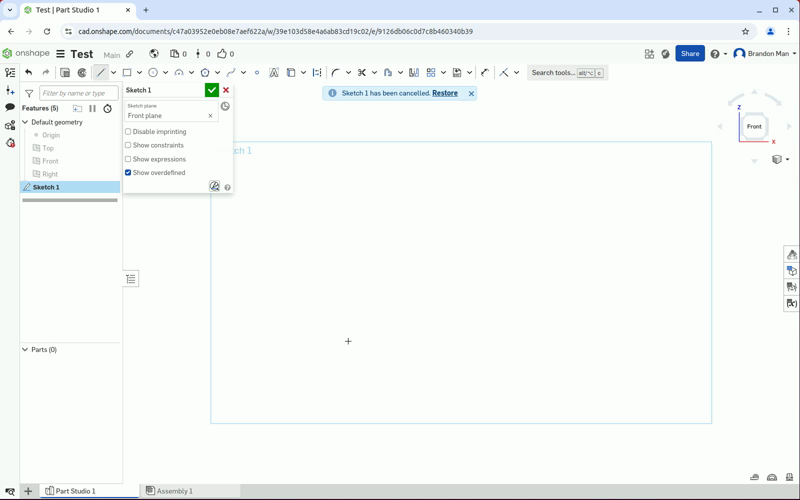
key_up(shift)
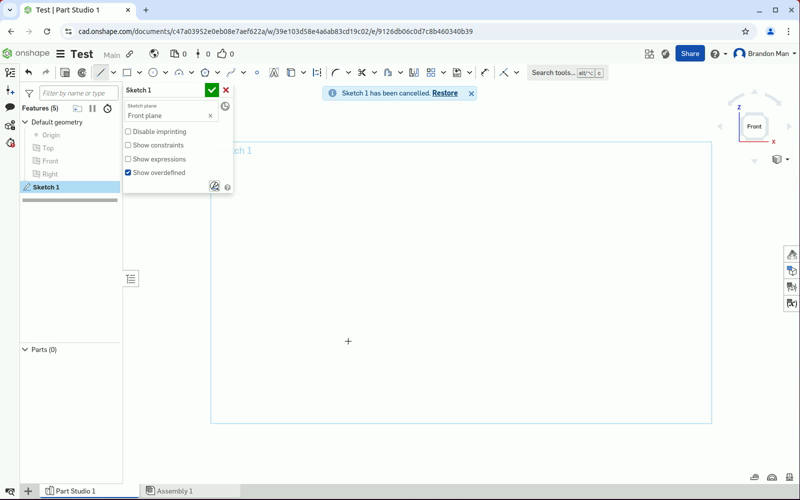
key_down(shift)
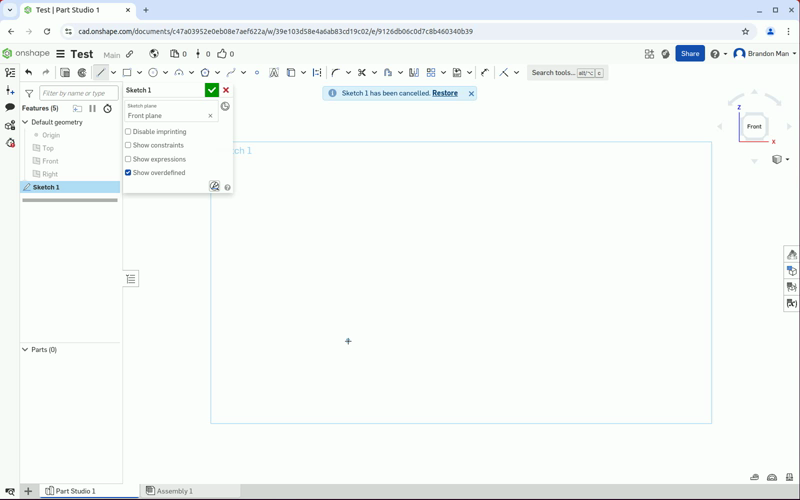
mouse_move(431, 340)
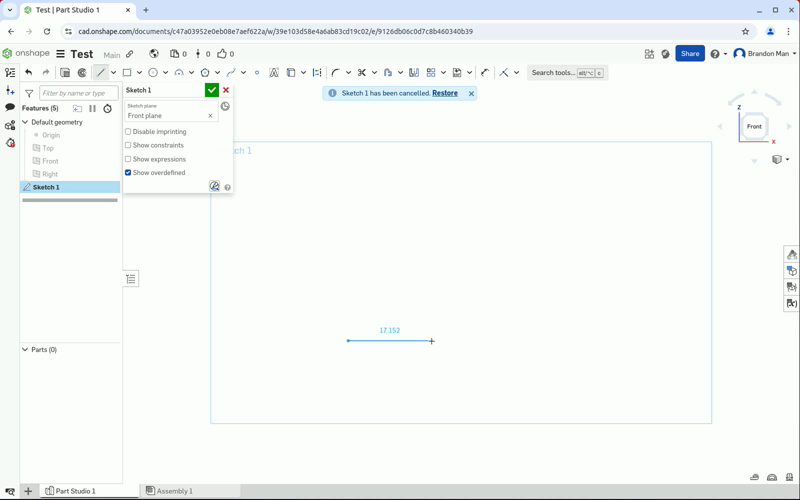
click(431, 340)
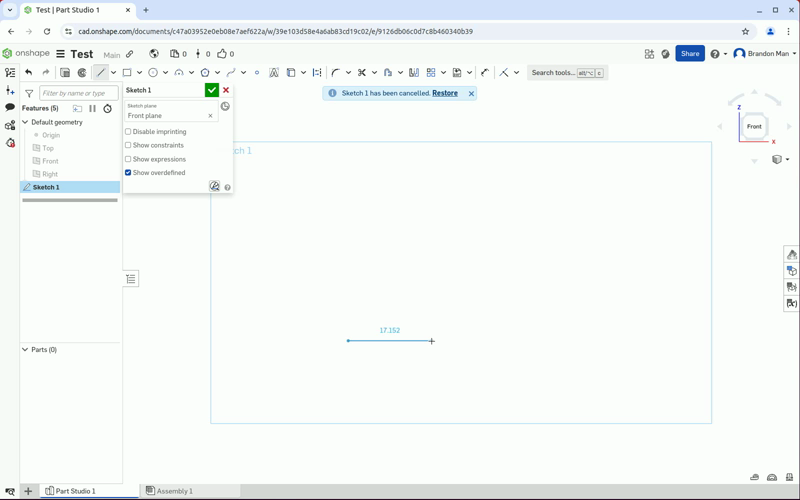
key_up(shift)
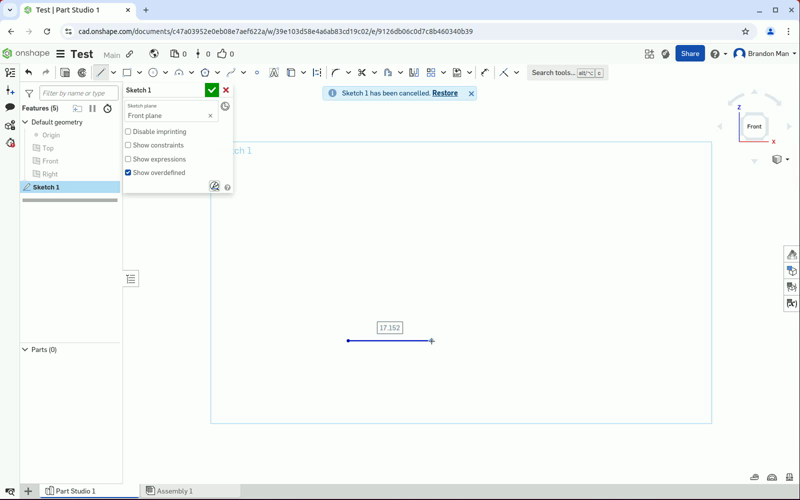
key_down(shift)
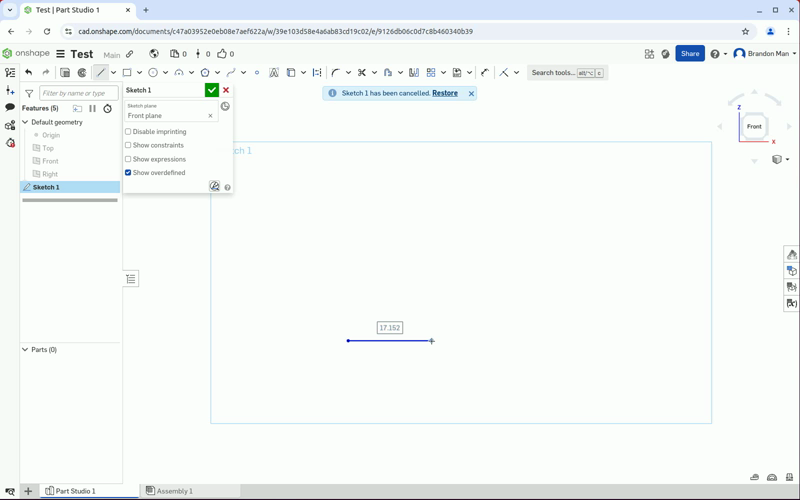
mouse_move(461, 340)
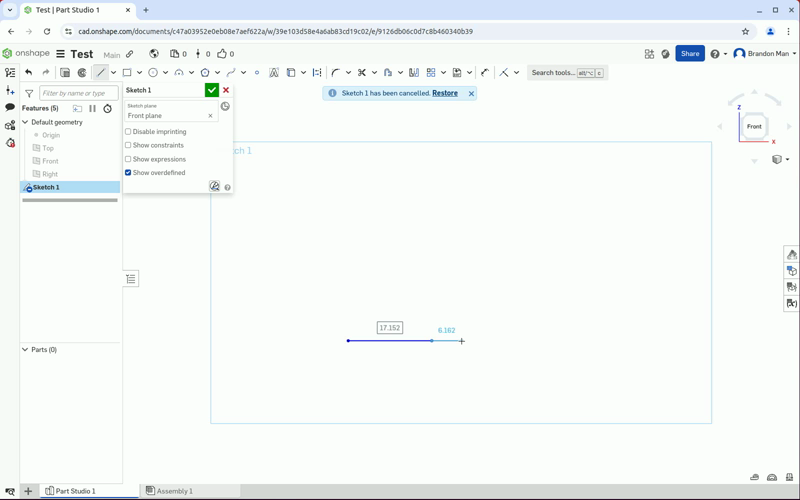
mouse_move(431, 320)
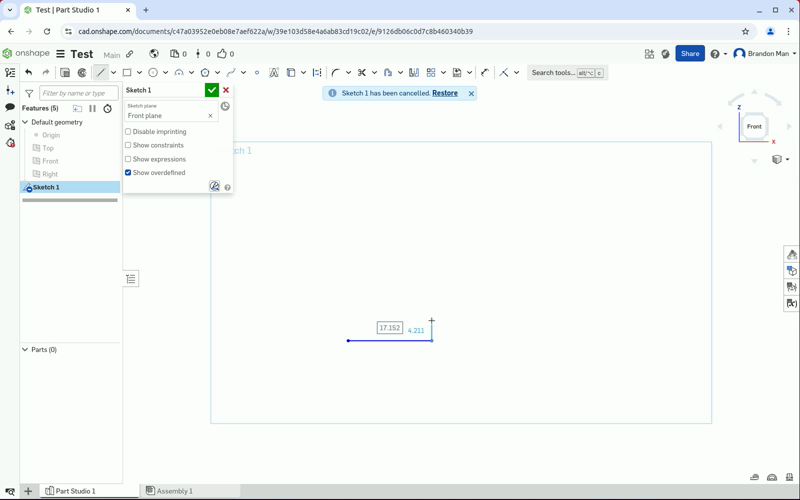
click(431, 320)
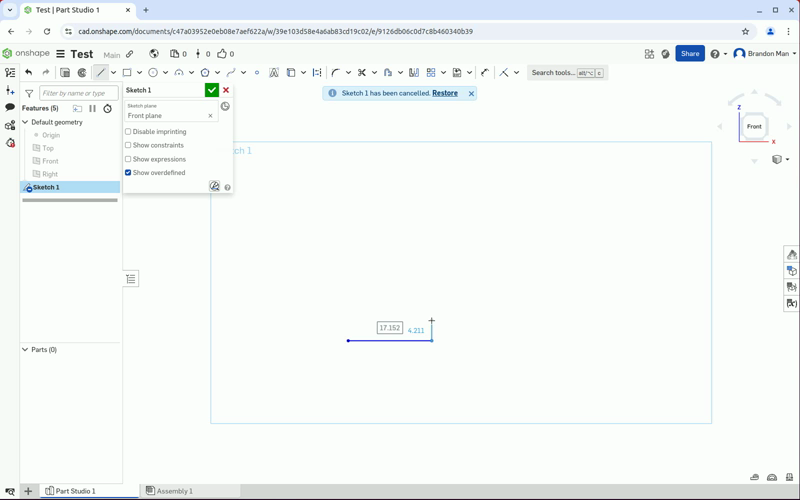
key_up(shift)
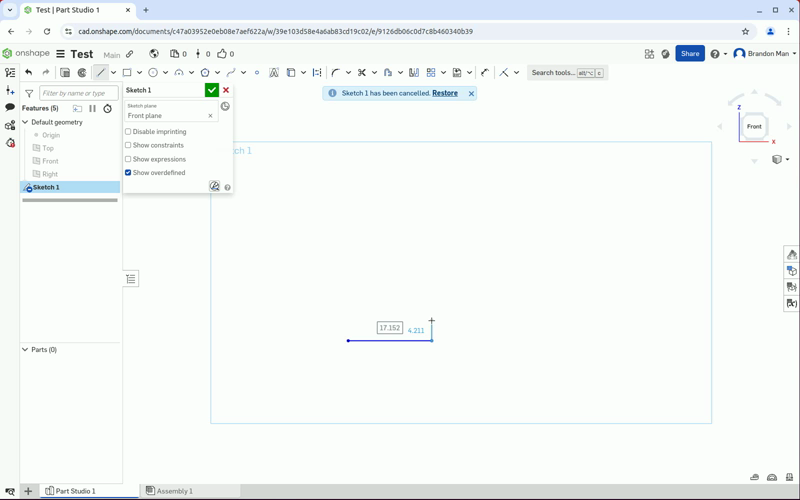
key_down(shift)
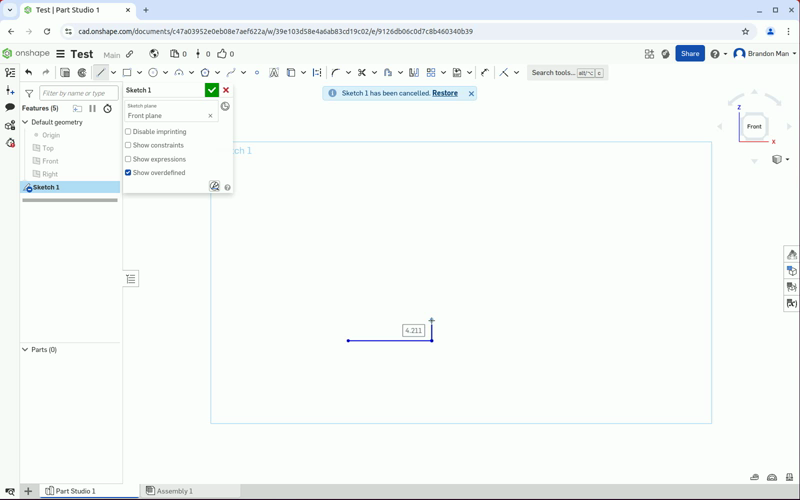
mouse_move(461, 320)
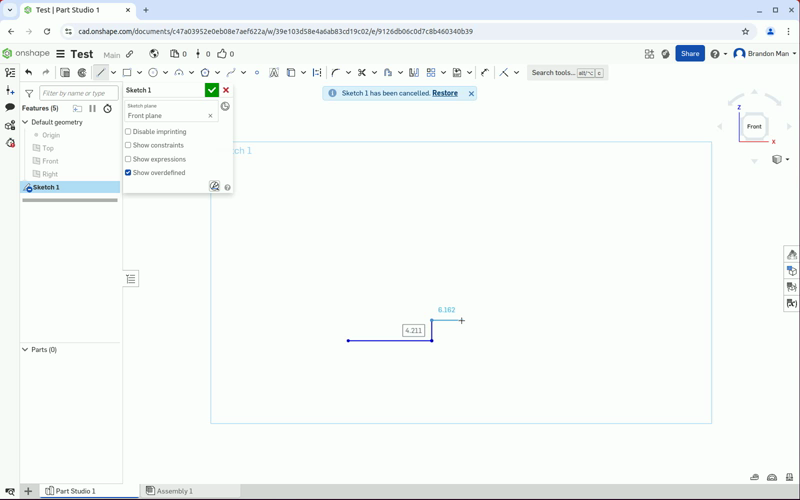
mouse_move(417, 320)
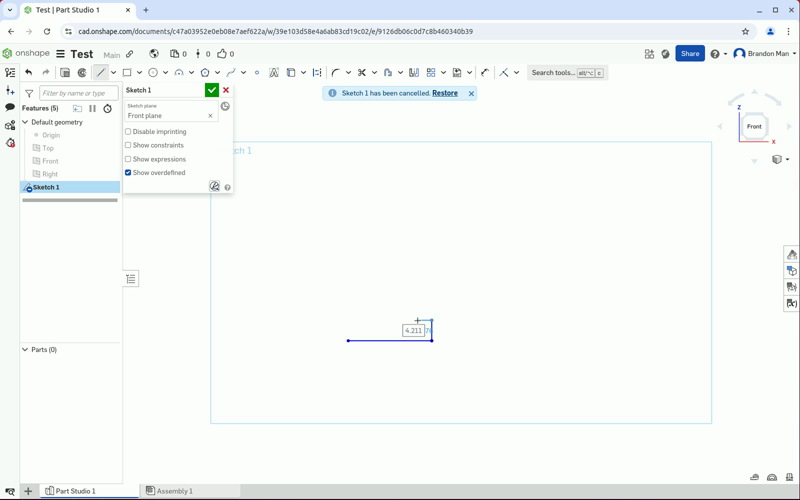
click(417, 320)
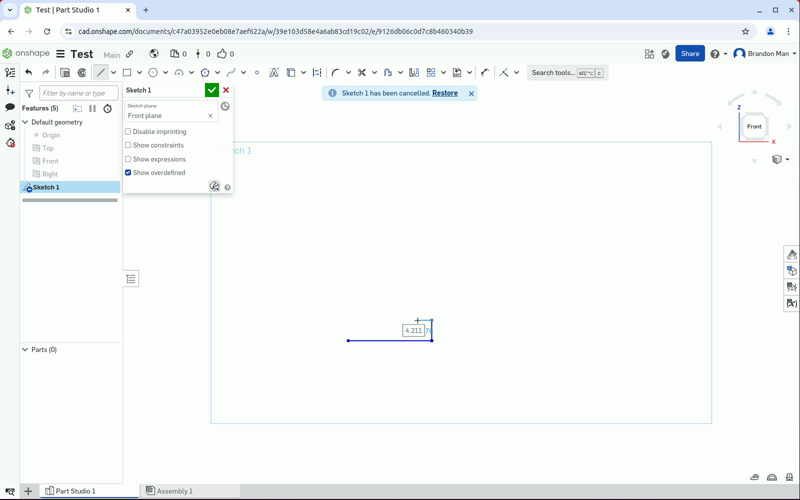
key_up(shift)
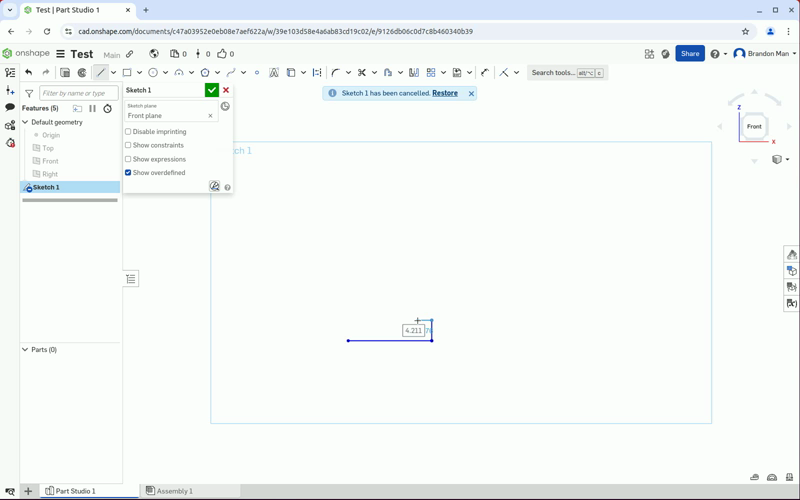
key_down(shift)
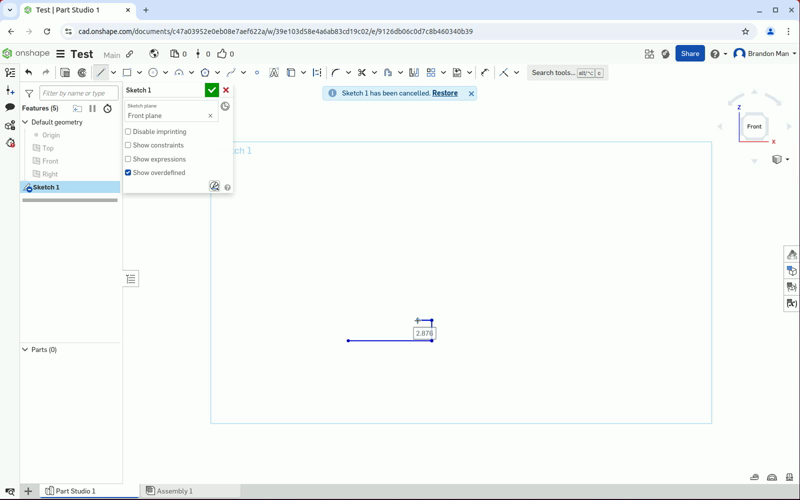
mouse_move(447, 320)
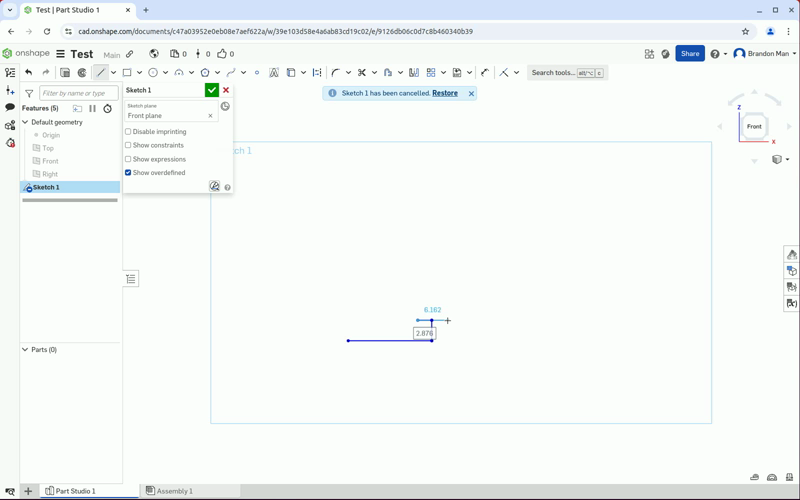
mouse_move(362, 320)
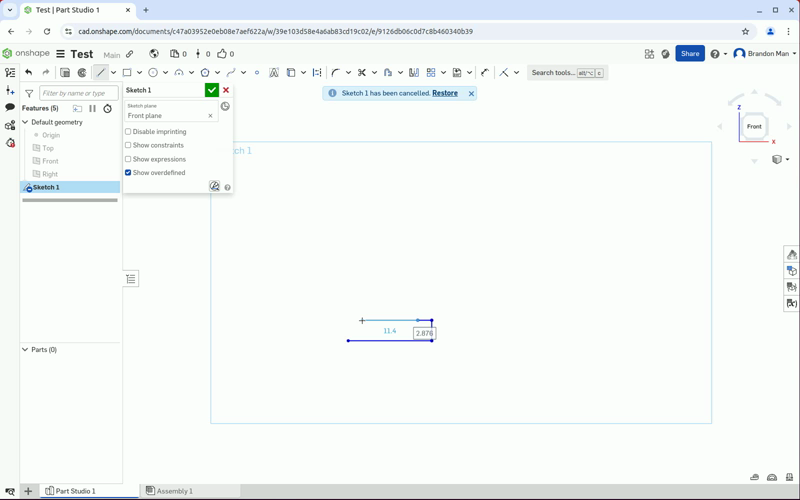
click(362, 320)
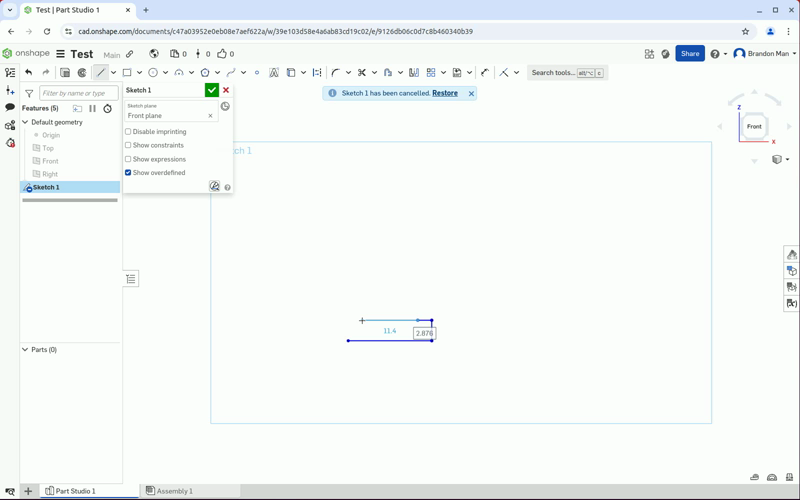
key_up(shift)
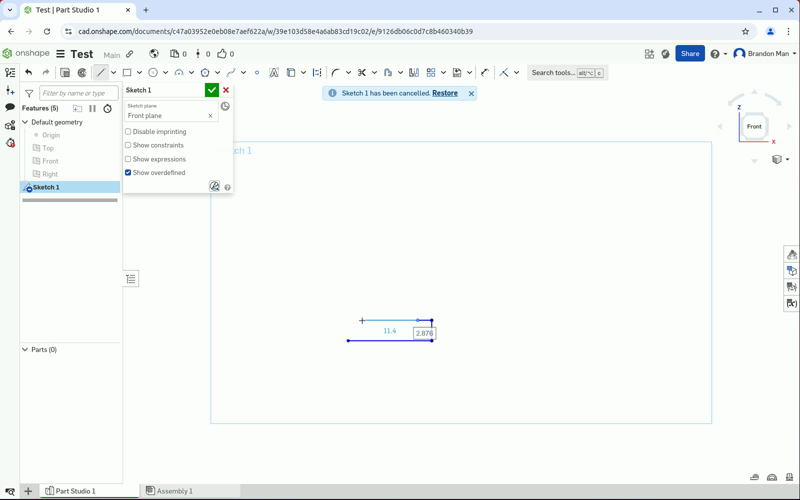
key_down(shift)
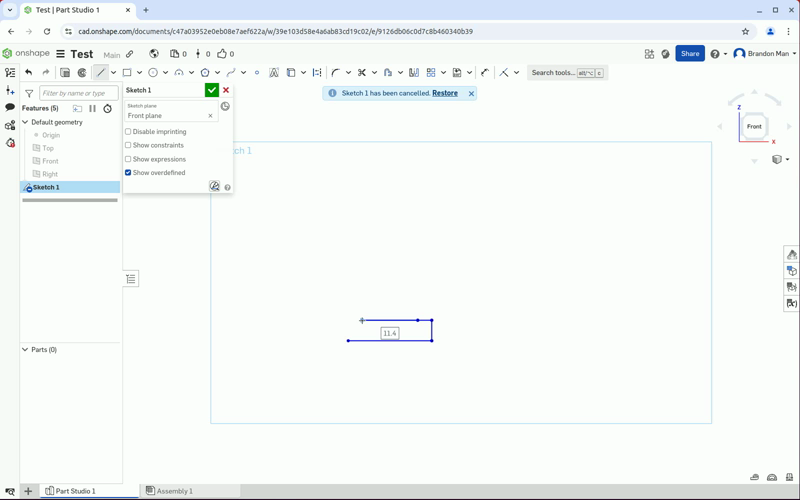
mouse_move(392, 320)
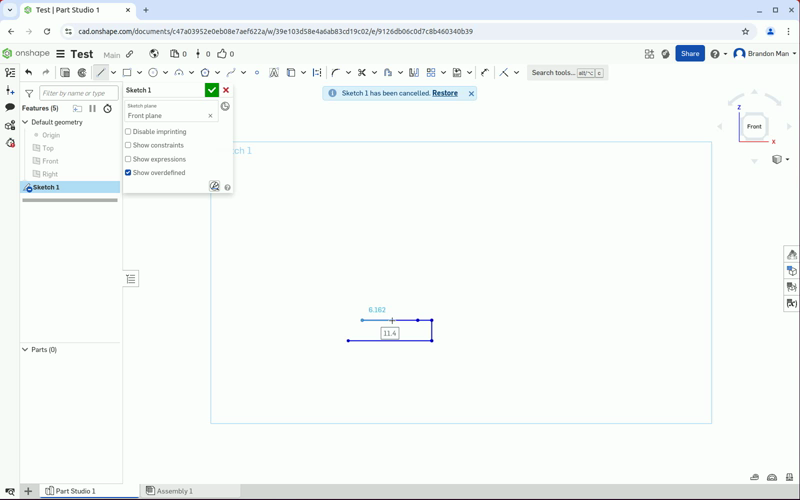
mouse_move(348, 320)
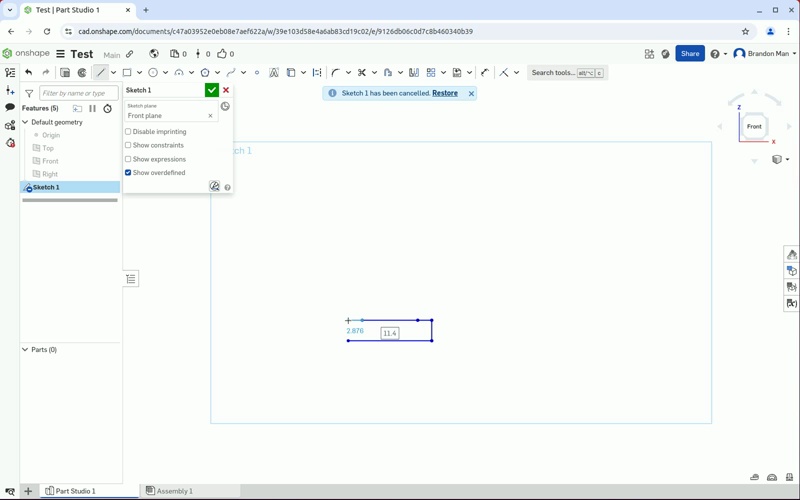
click(348, 320)
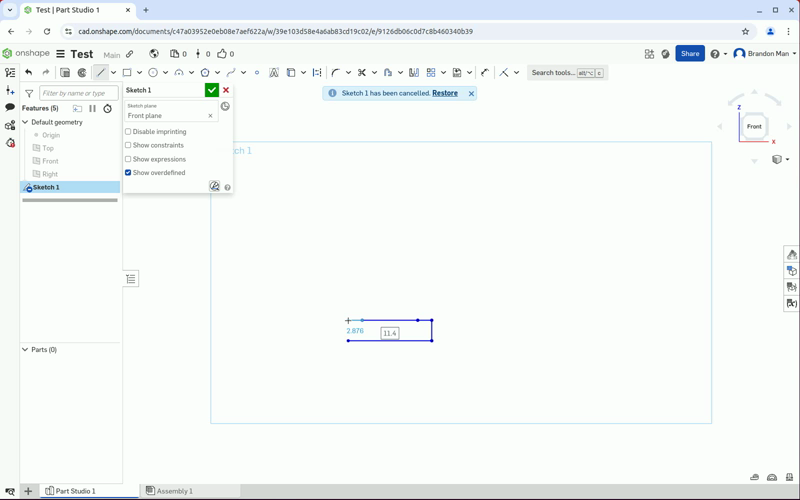
key_up(shift)
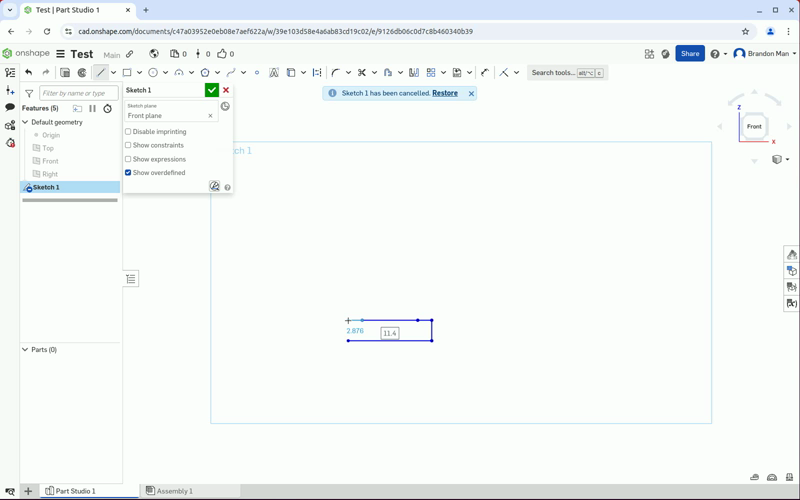
mouse_move(378, 320)
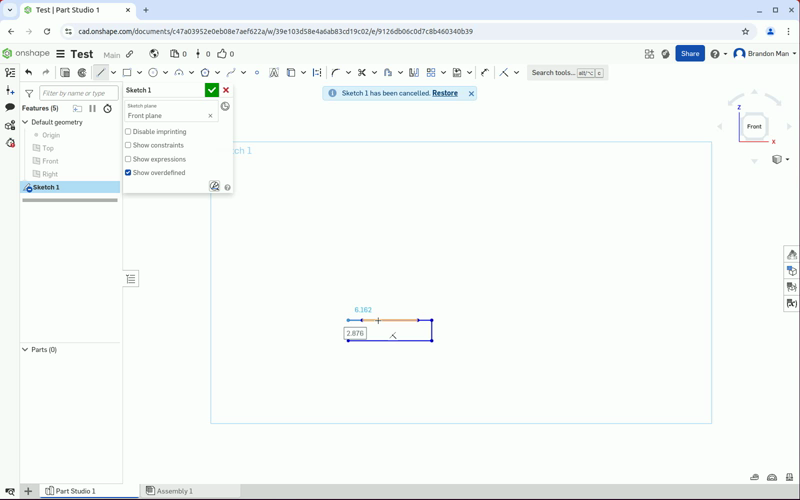
key_down(shift)
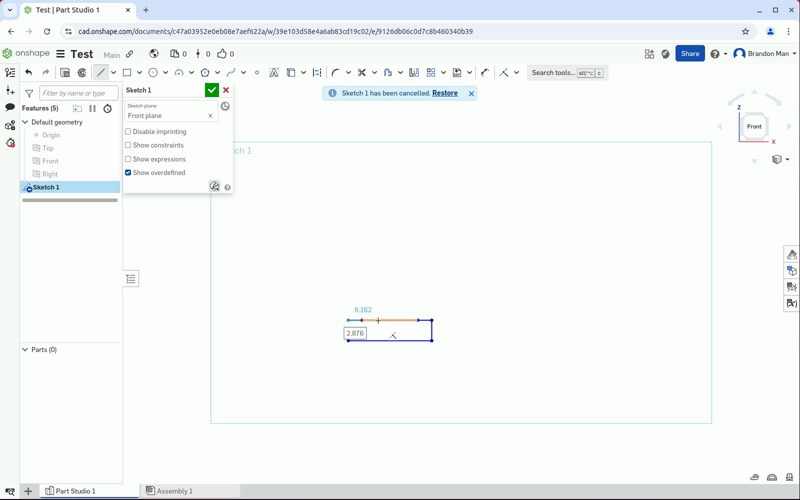
mouse_move(348, 340)
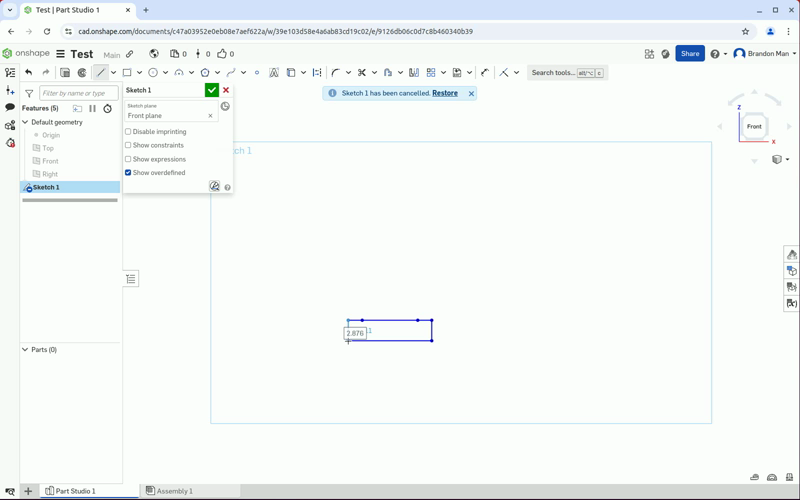
key_up(shift)
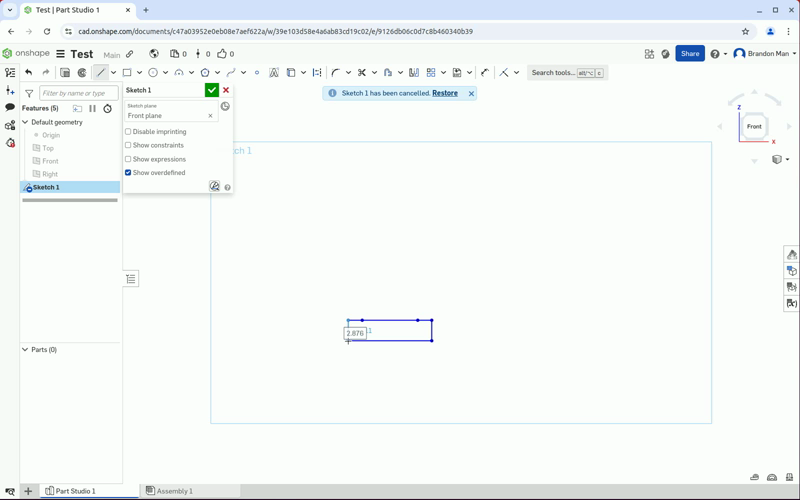
click(348, 340)
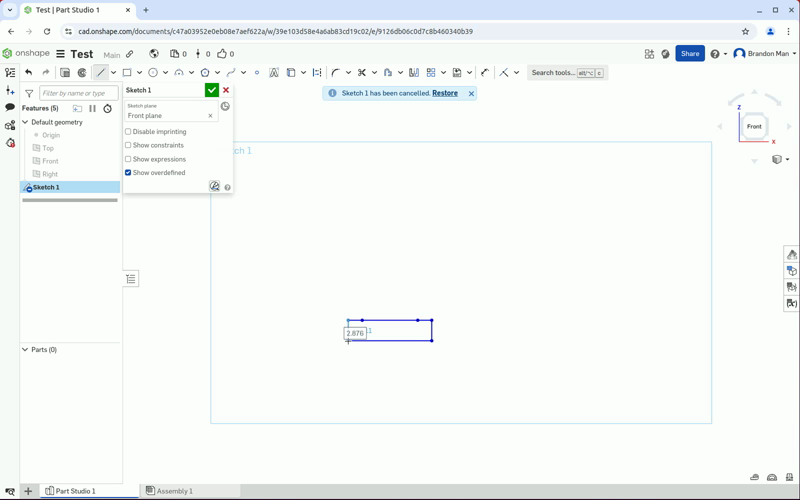
key(esc)
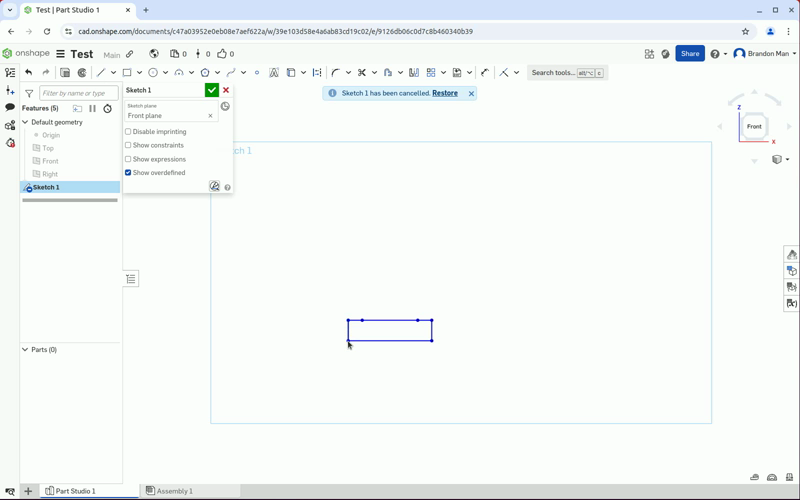
key(c)
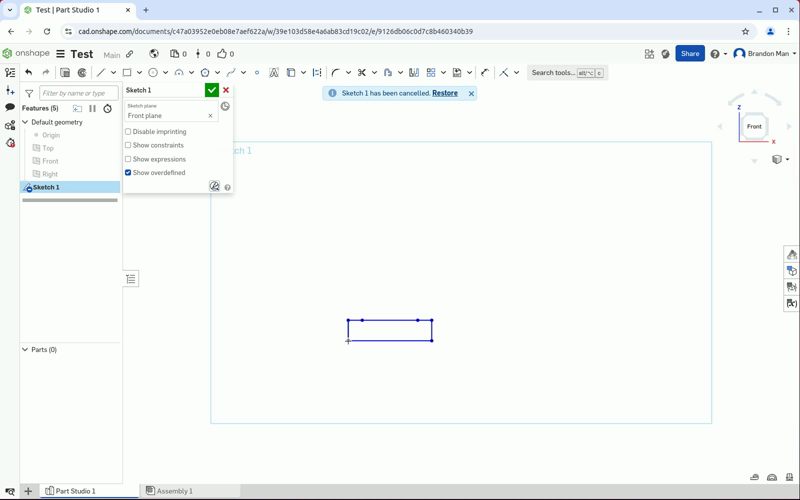
key_down(shift)
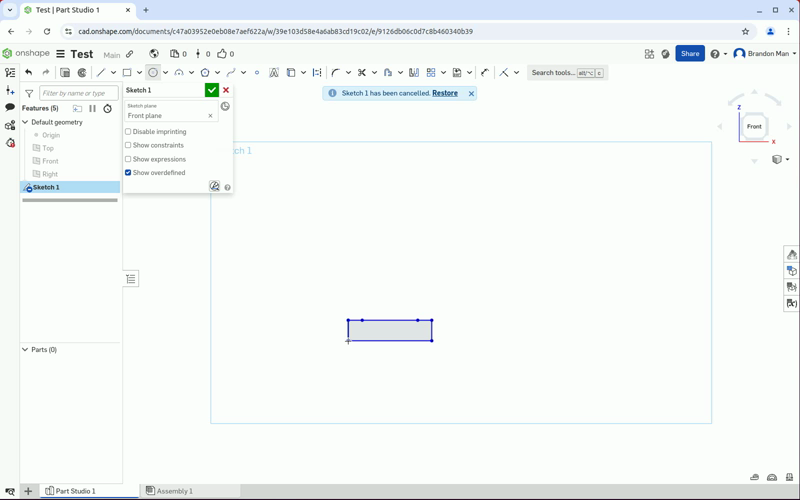
mouse_move(363, 330)
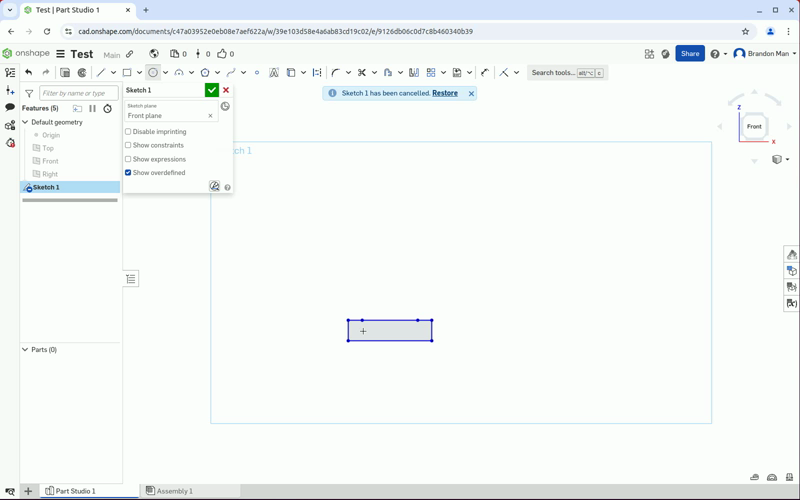
click(363, 330)
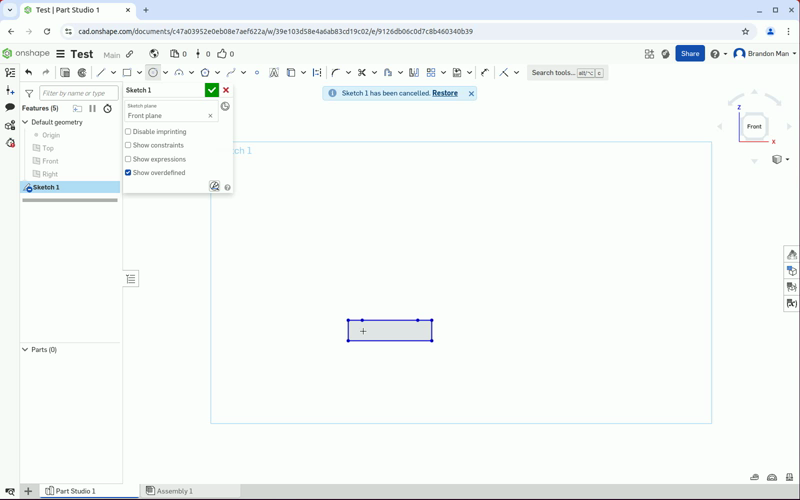
key_up(shift)
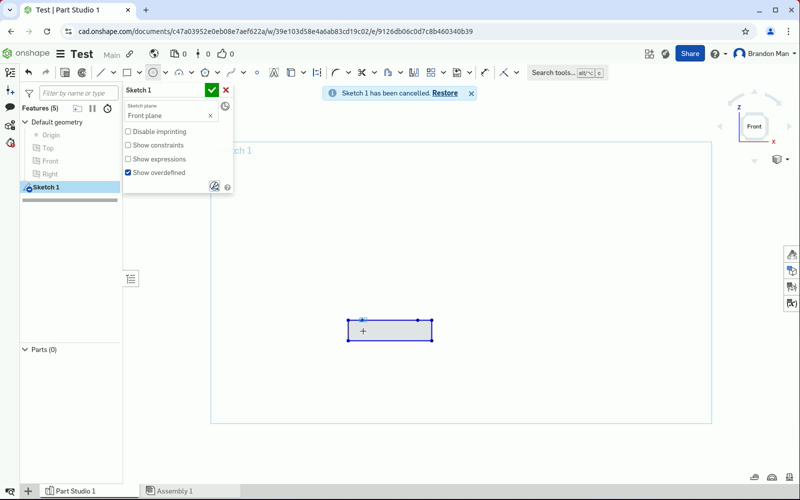
mouse_move(365, 330)
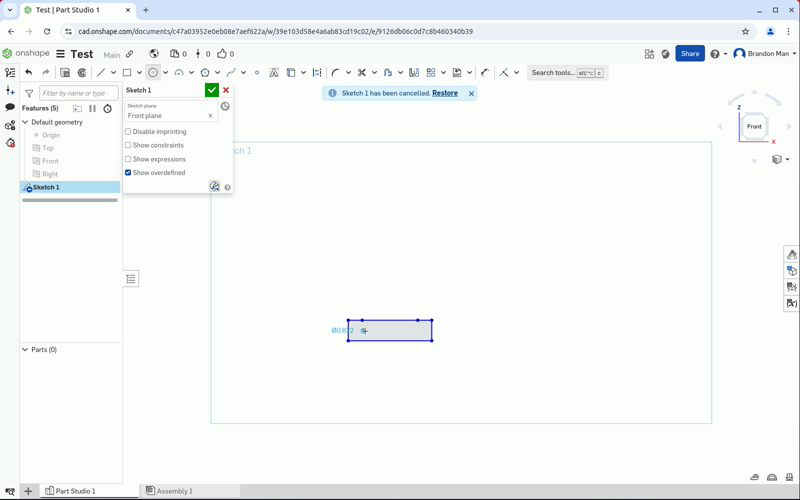
scroll(6)
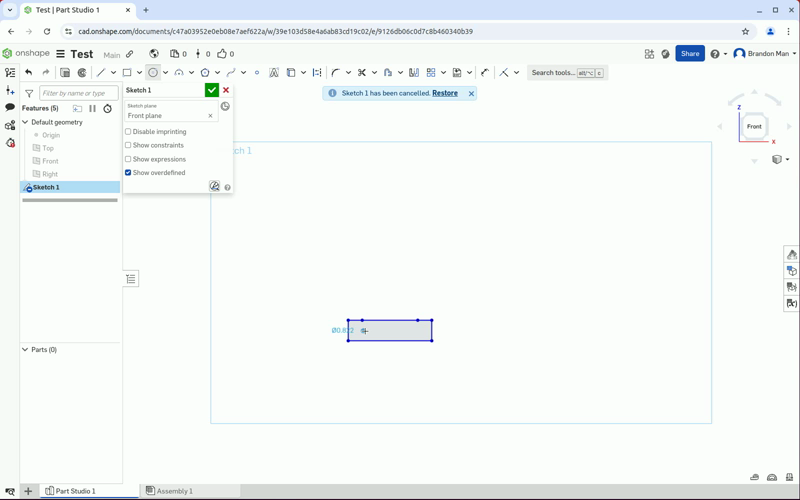
scroll(6)
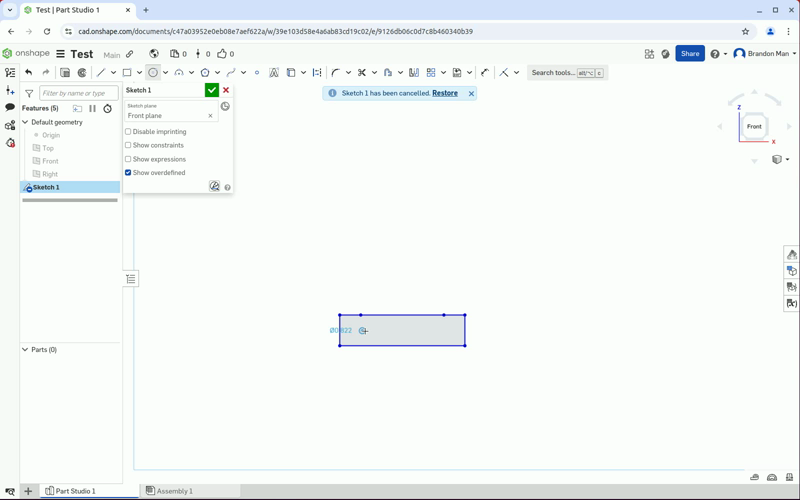
scroll(6)
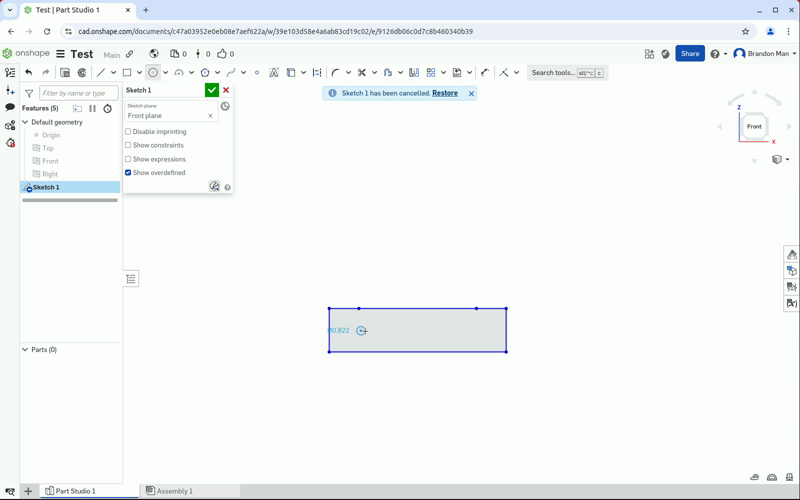
scroll(6)
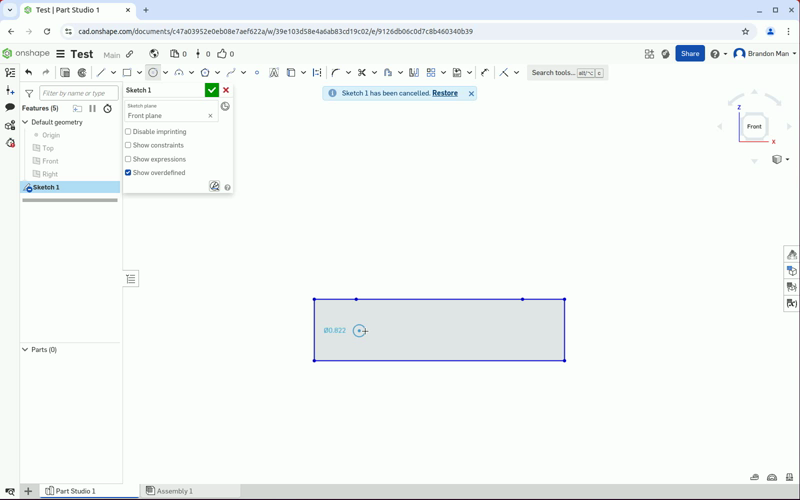
scroll(6)
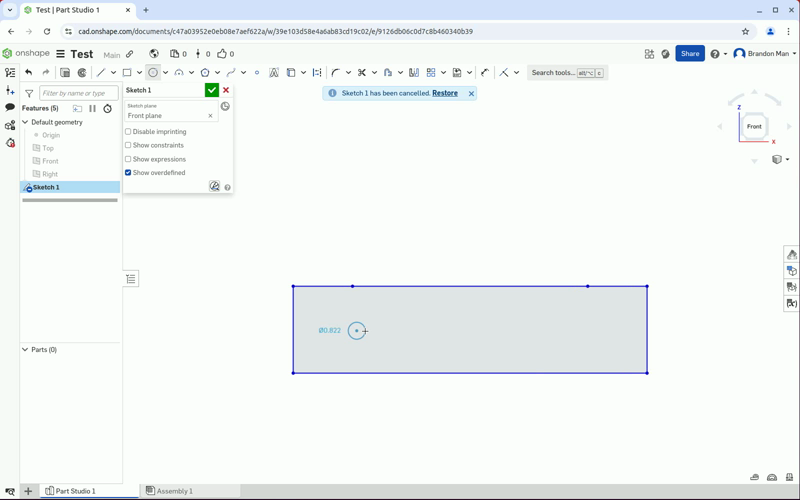
scroll(6)
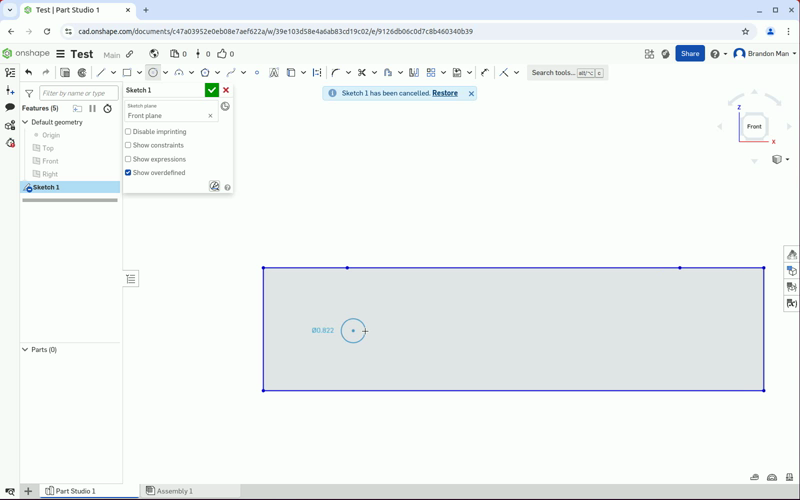
scroll(6)
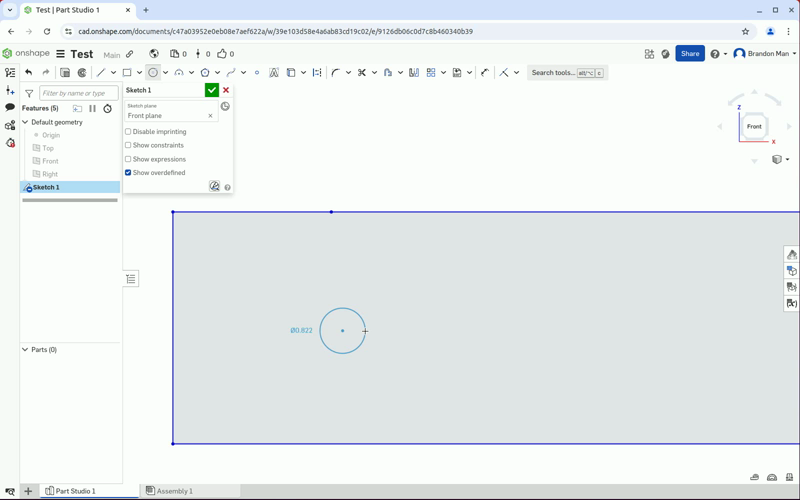
click(365, 330)
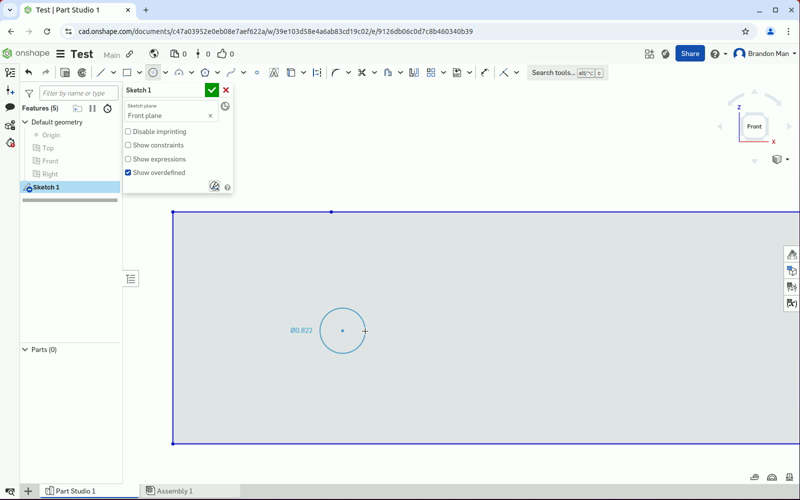
scroll(-6)
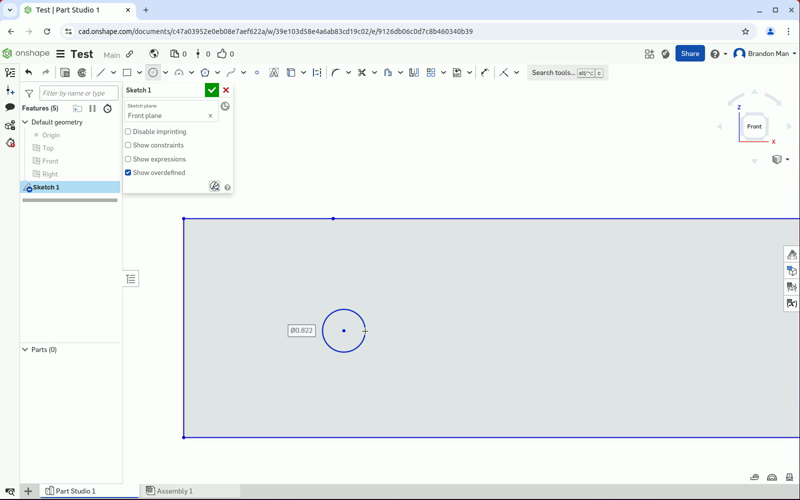
scroll(-6)
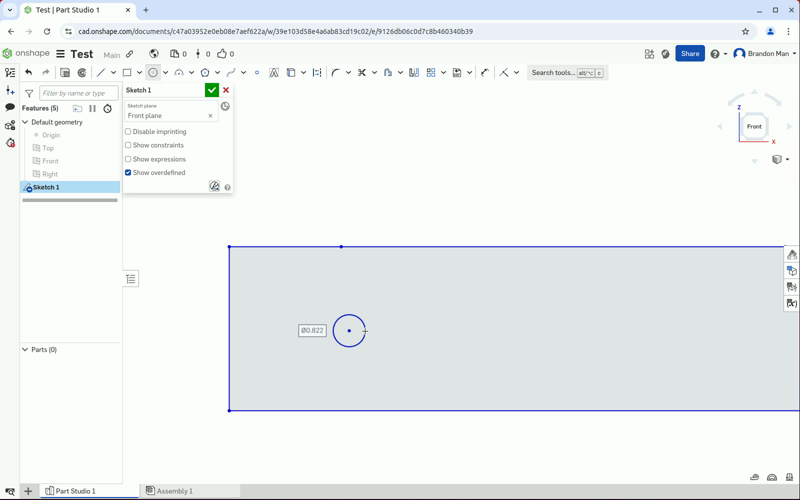
scroll(-6)
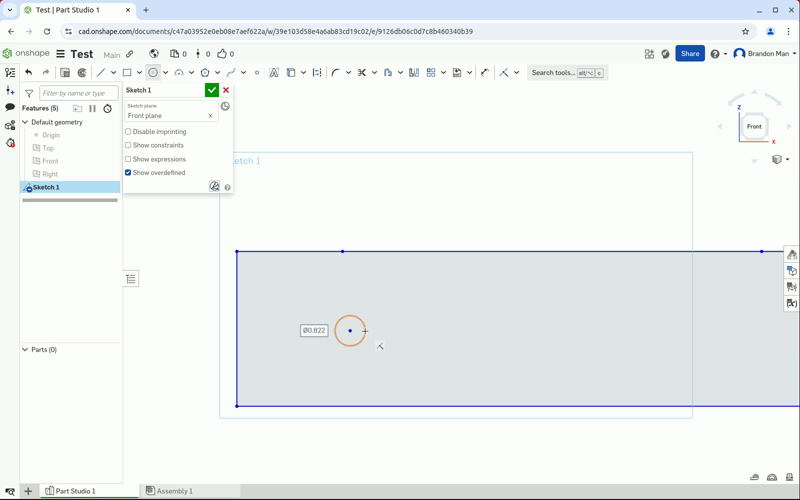
scroll(-6)
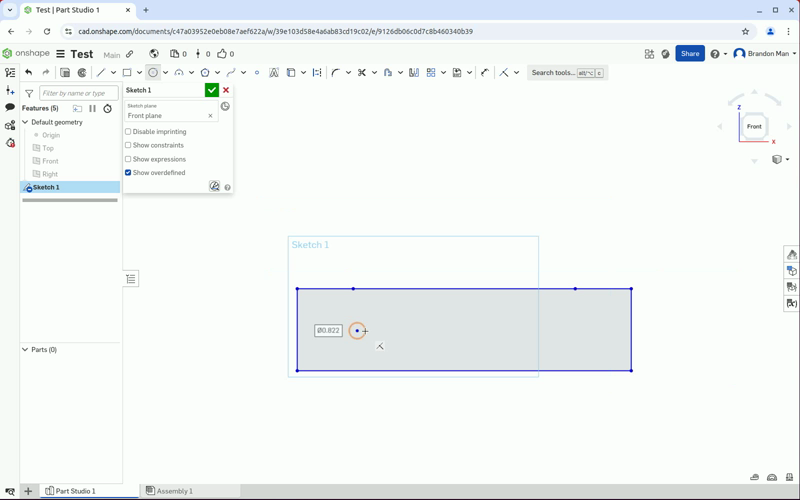
scroll(-6)
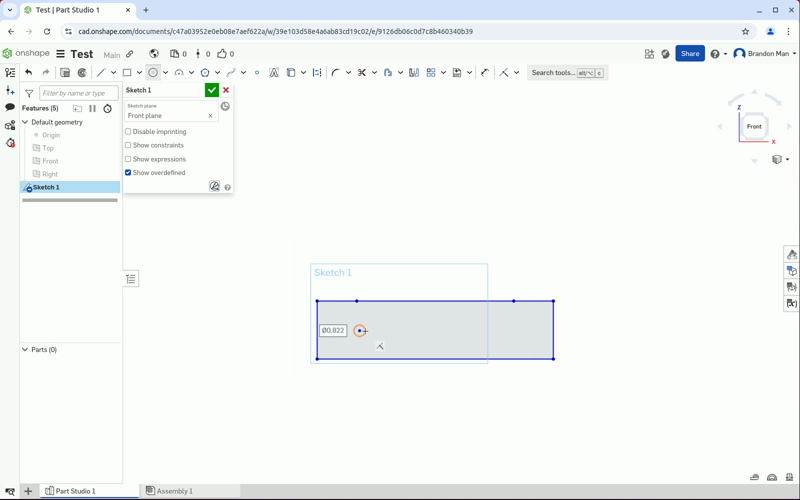
scroll(-6)
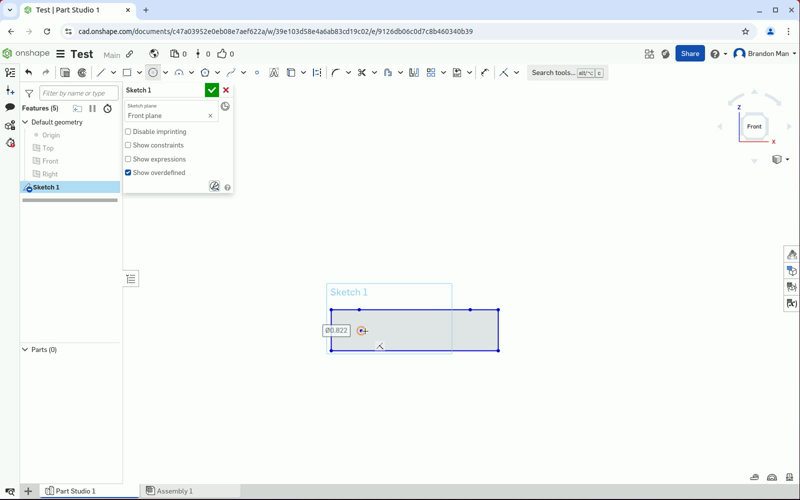
scroll(-6)
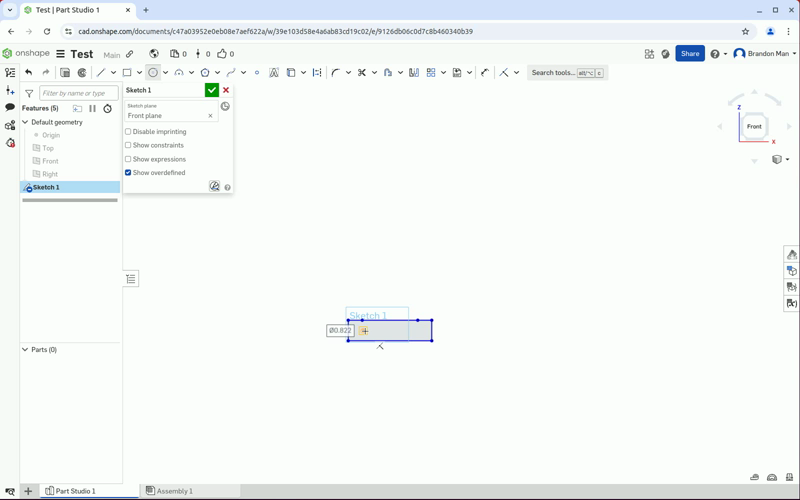
key(esc)
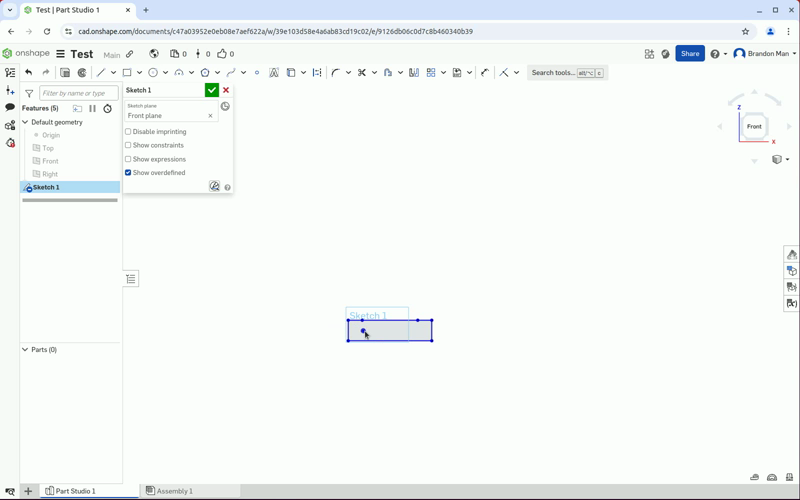
key(c)
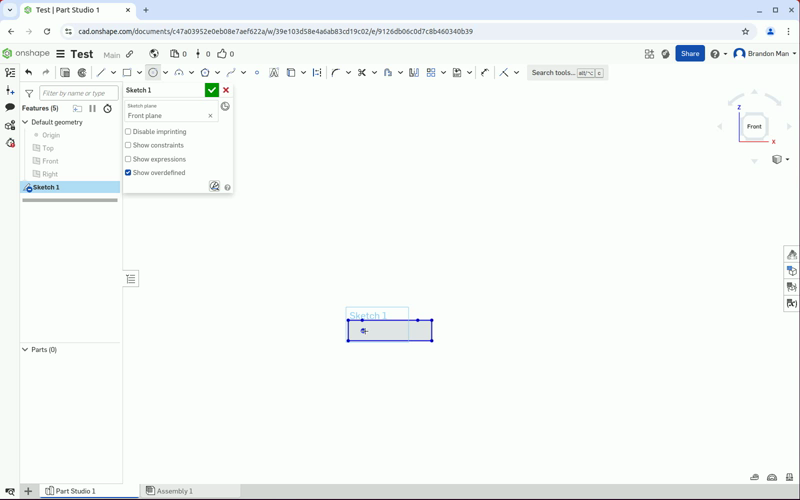
key_down(shift)
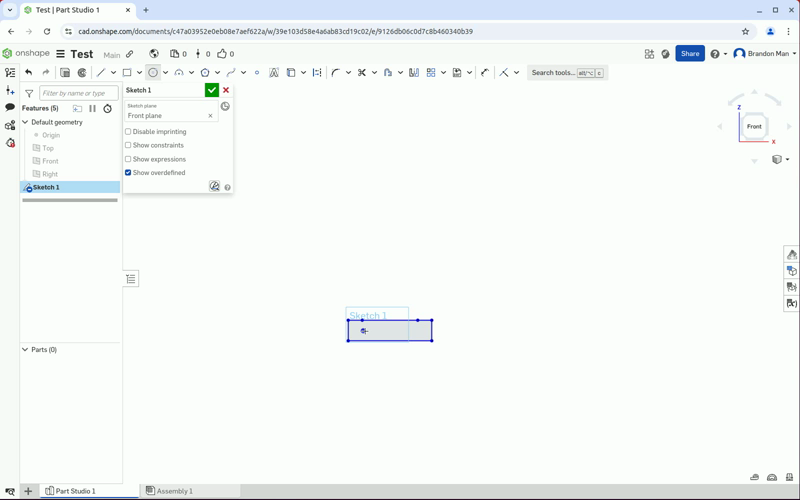
mouse_move(416, 330)
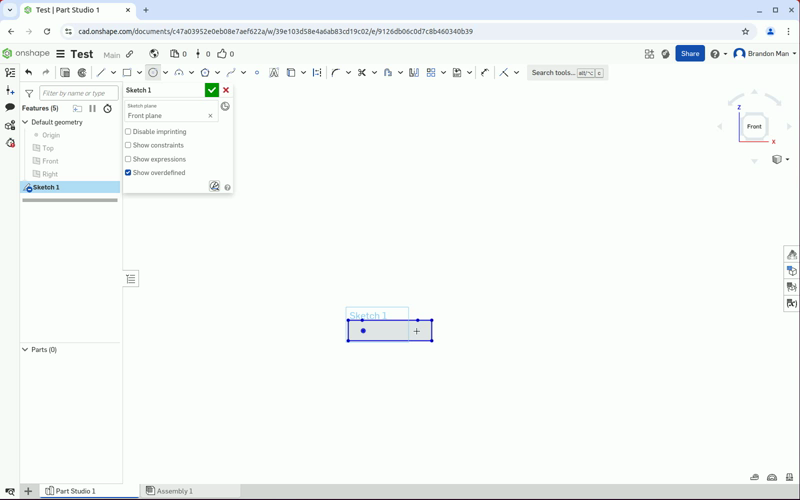
click(416, 330)
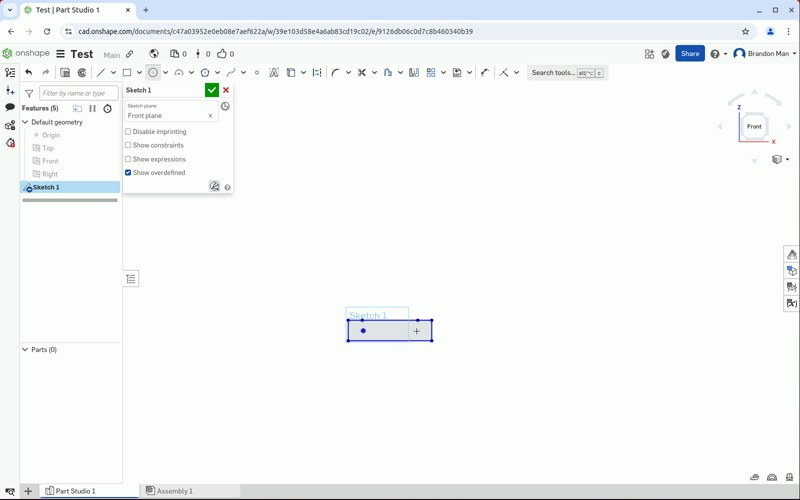
key_up(shift)
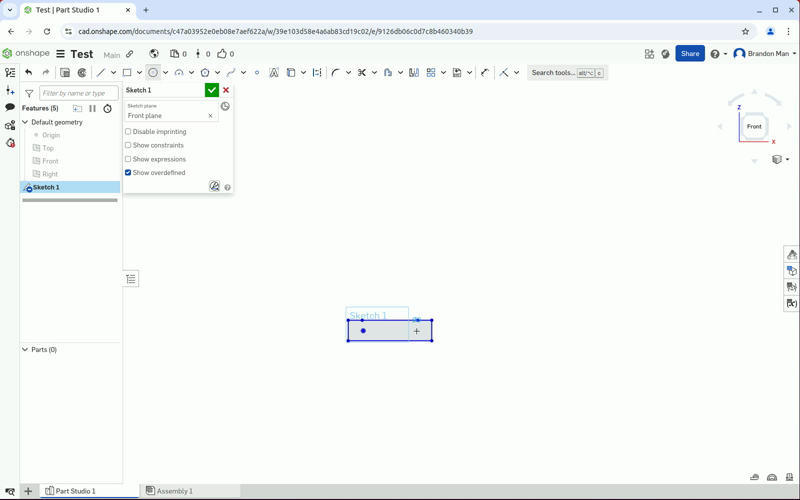
mouse_move(418, 330)
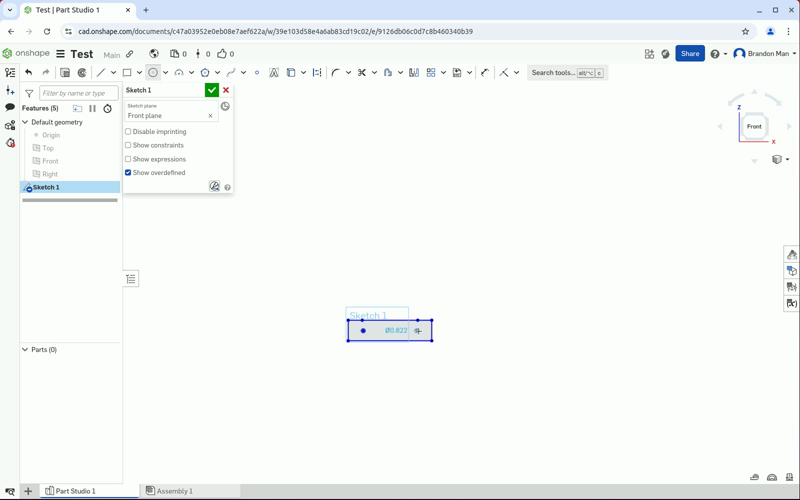
scroll(6)
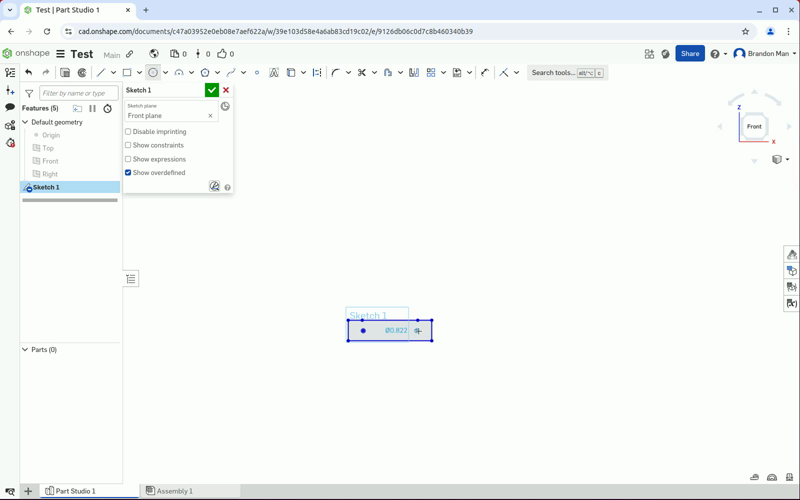
scroll(6)
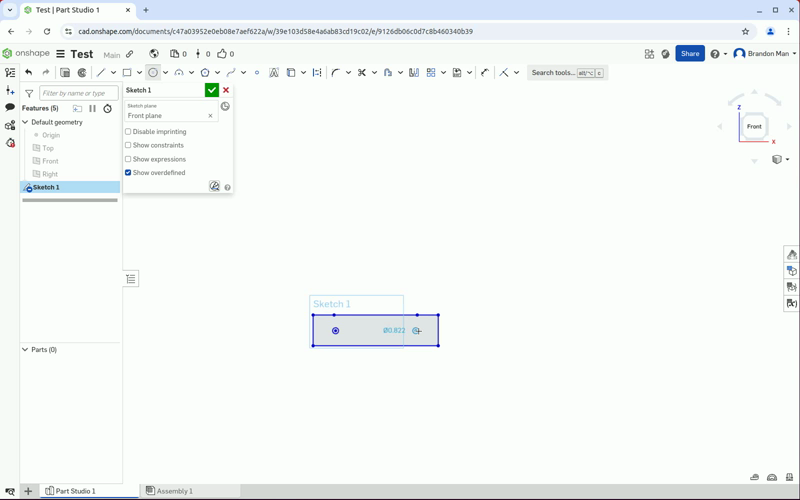
scroll(6)
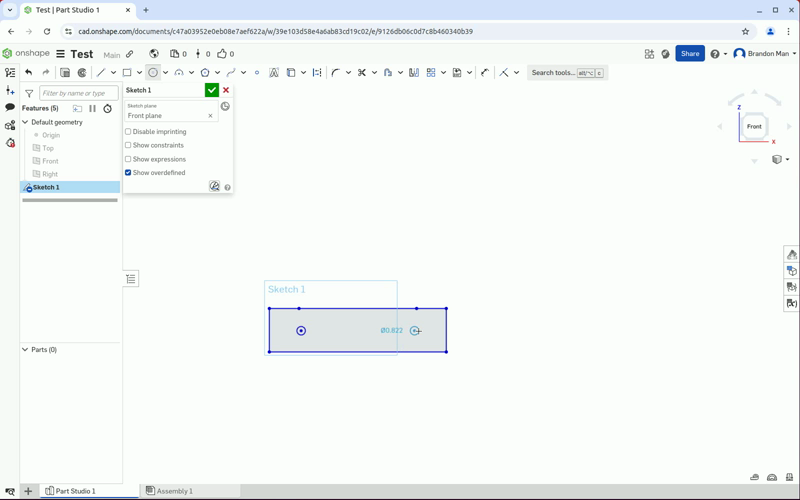
scroll(6)
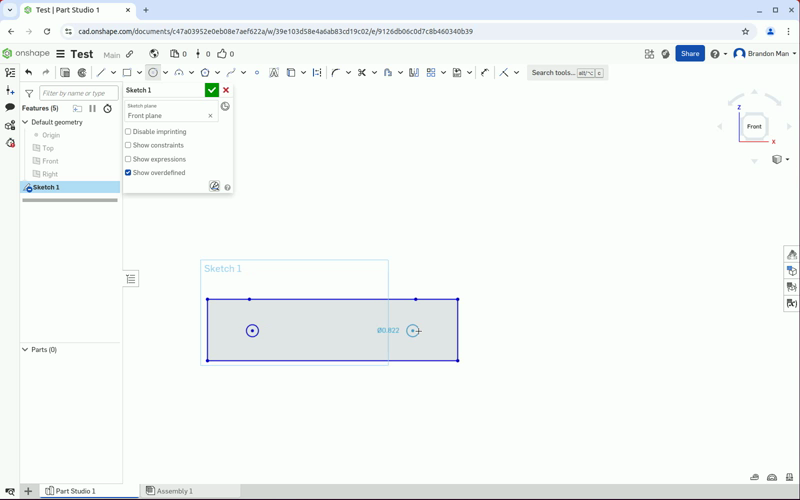
scroll(6)
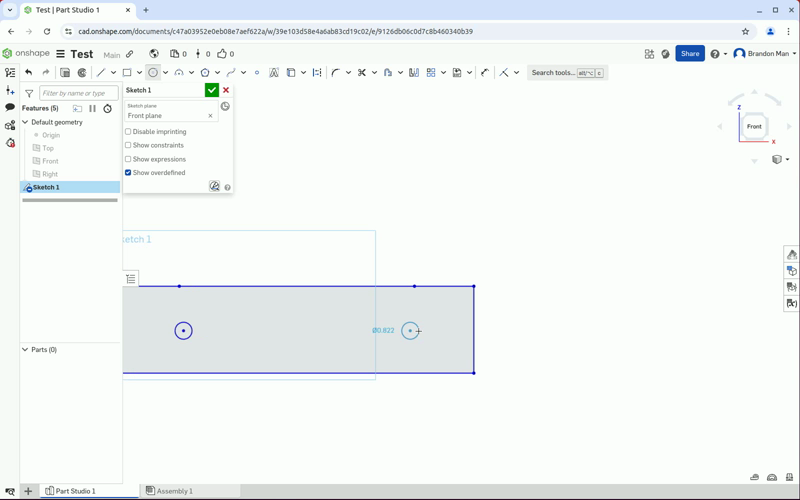
scroll(6)
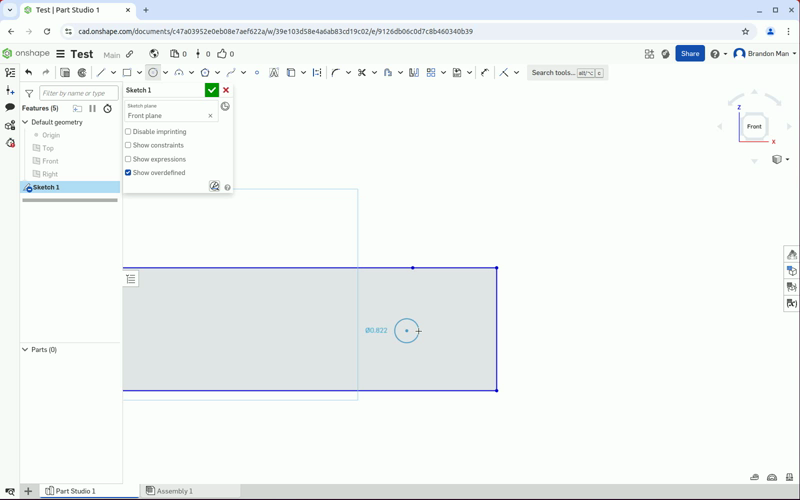
scroll(6)
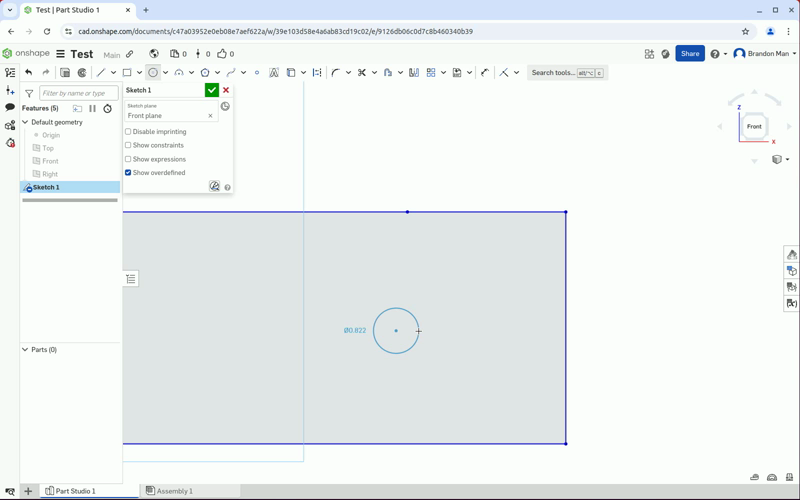
click(418, 330)
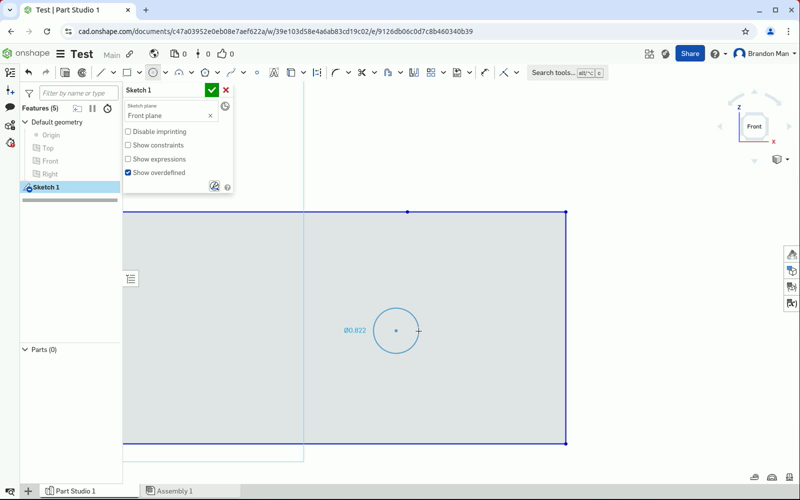
scroll(-6)
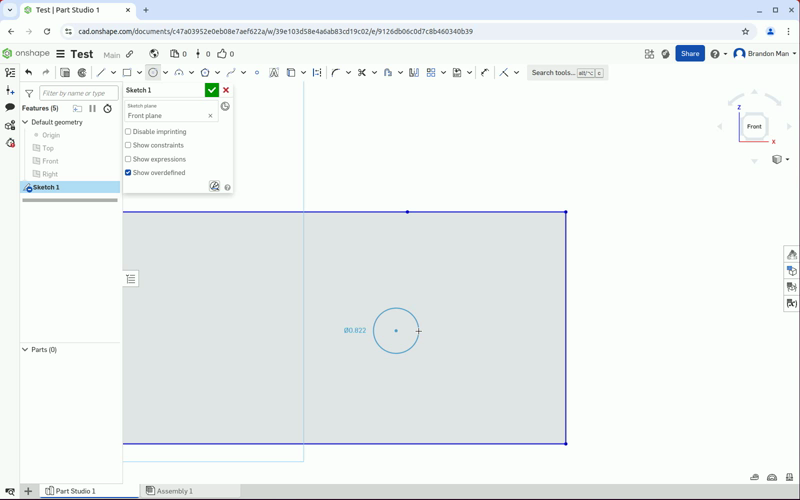
scroll(-6)
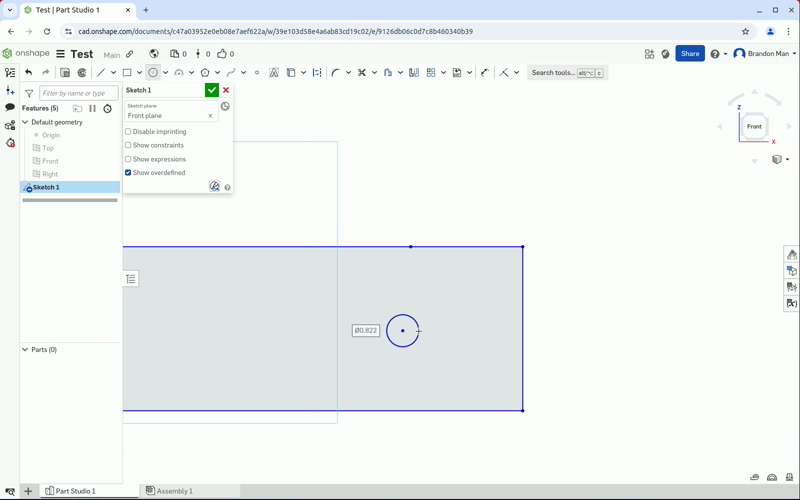
scroll(-6)
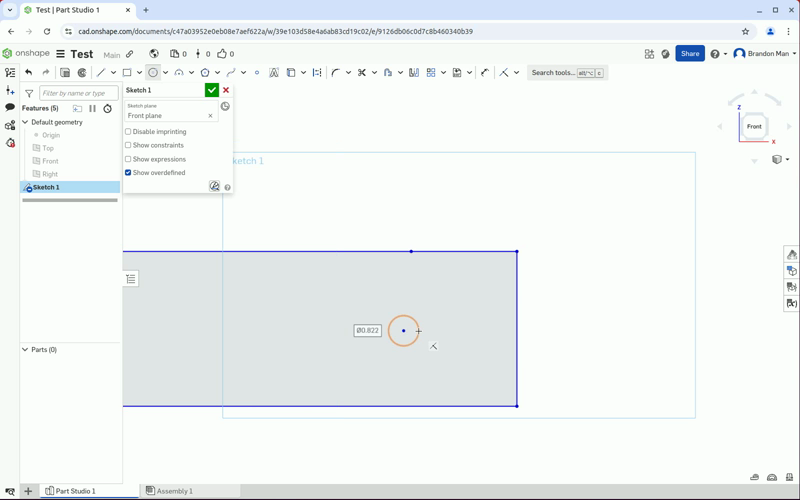
scroll(-6)
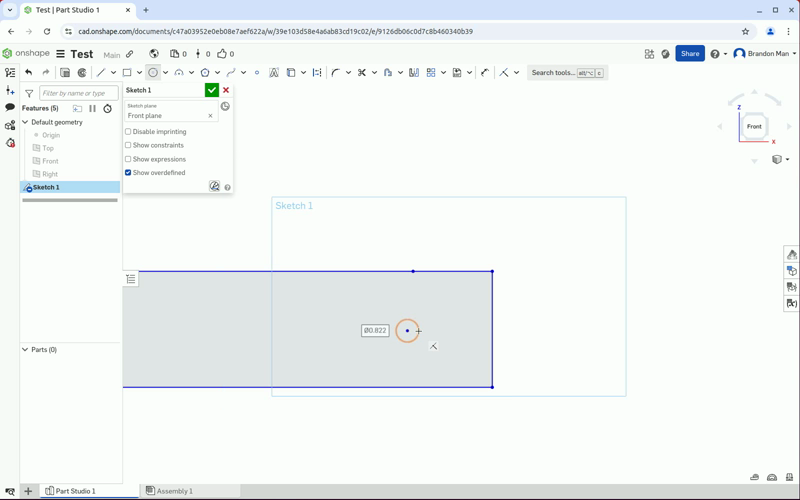
scroll(-6)
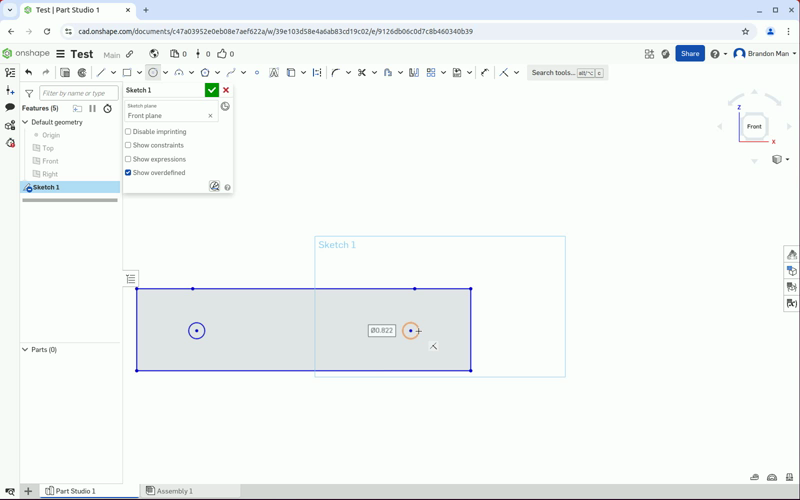
scroll(-6)
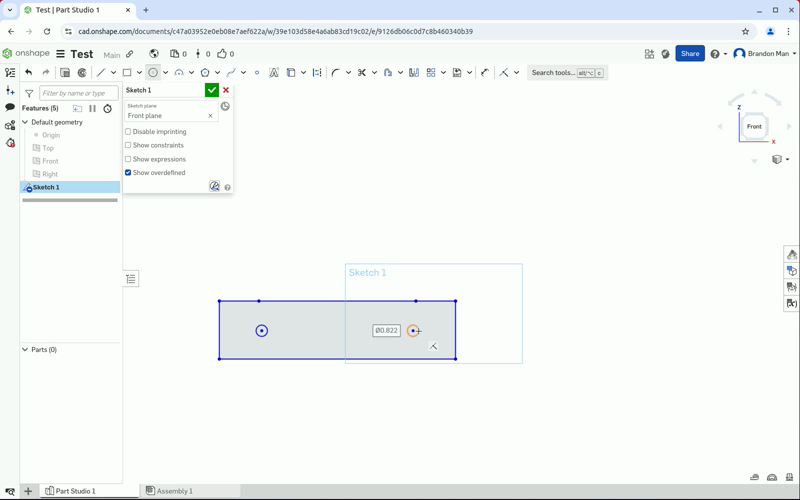
scroll(-6)
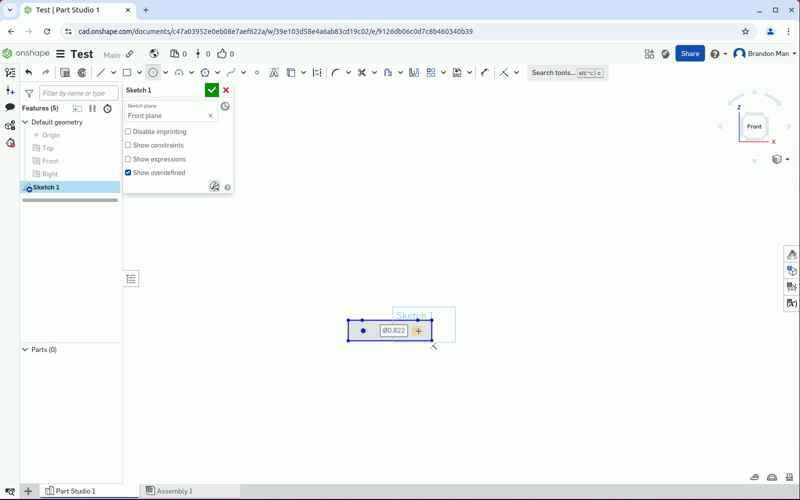
key(esc)
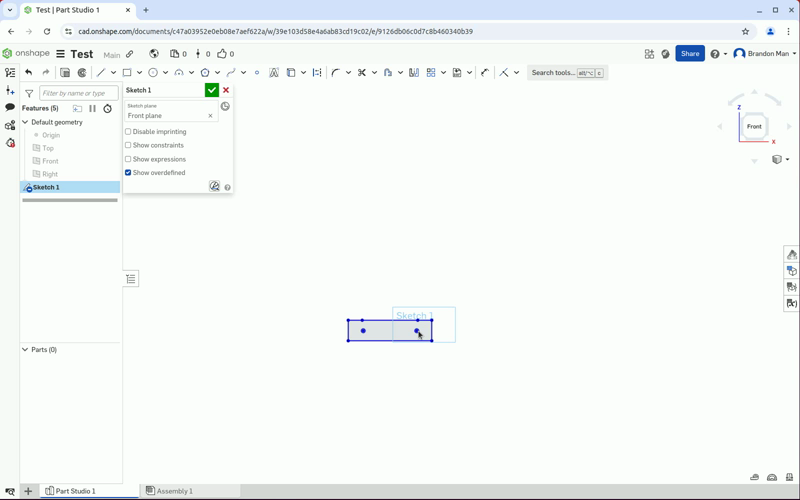
mouse_move(408, 327)
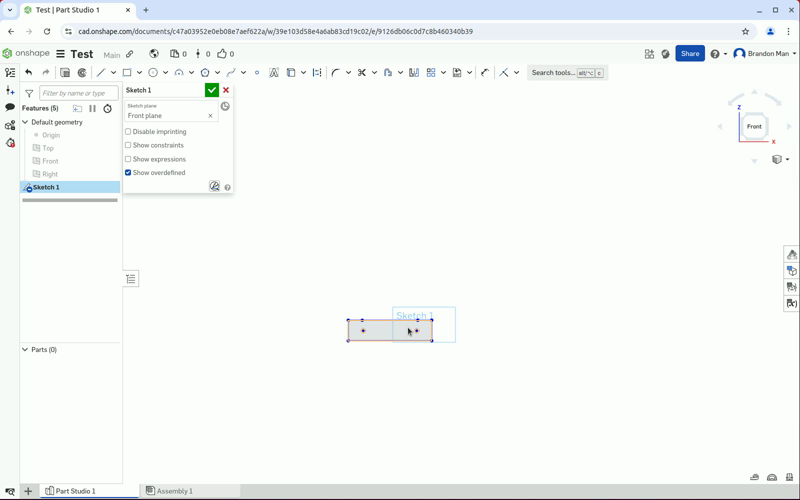
scroll(6)
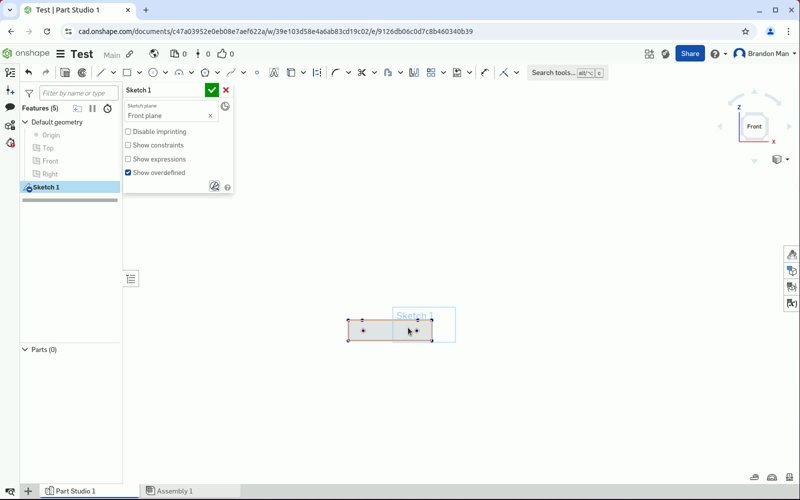
scroll(6)
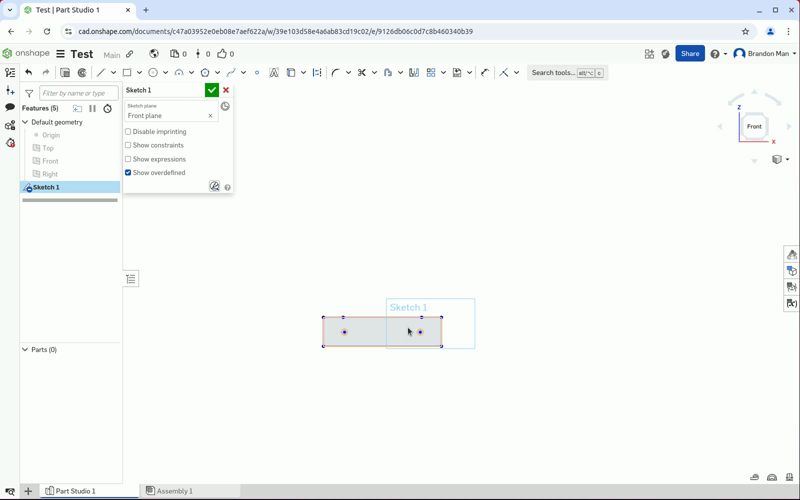
scroll(6)
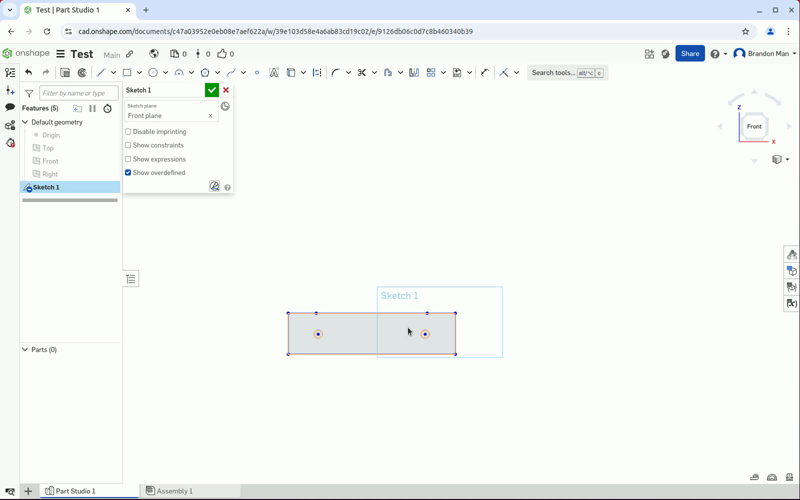
scroll(6)
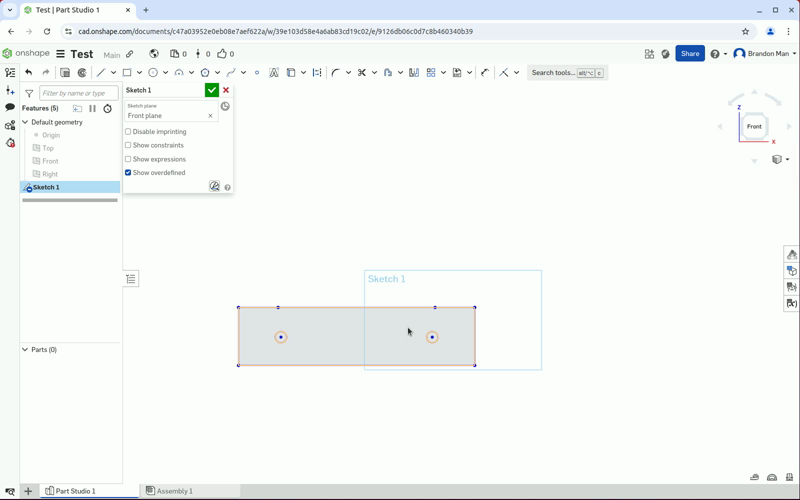
scroll(6)
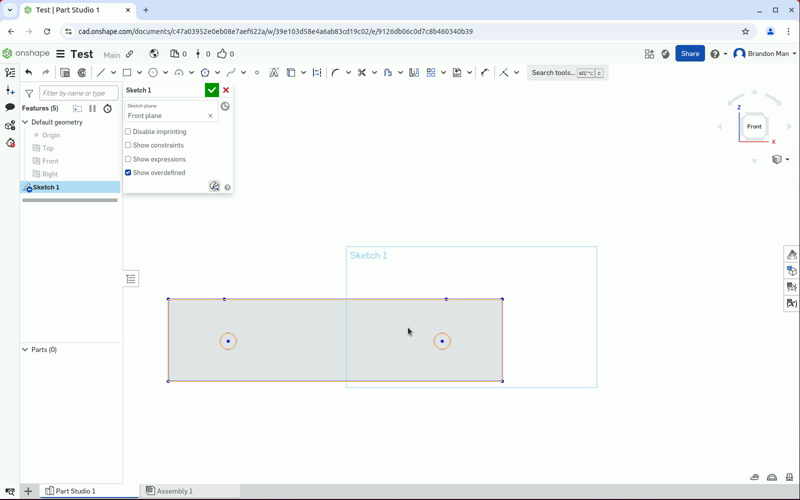
scroll(6)
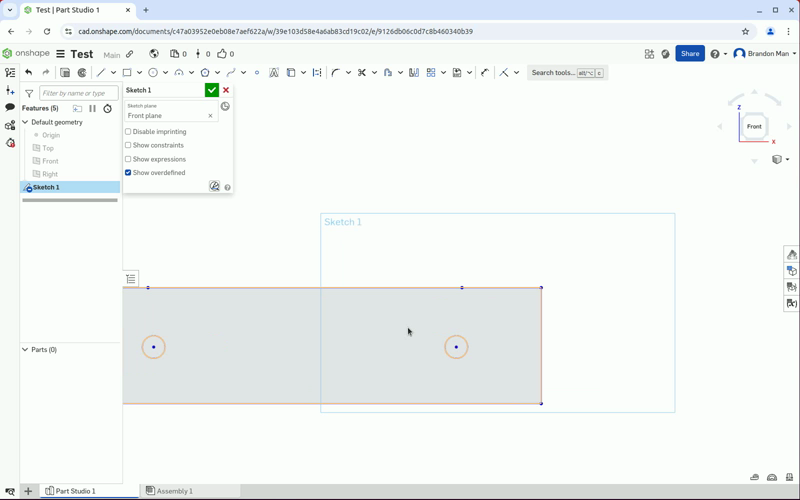
scroll(6)
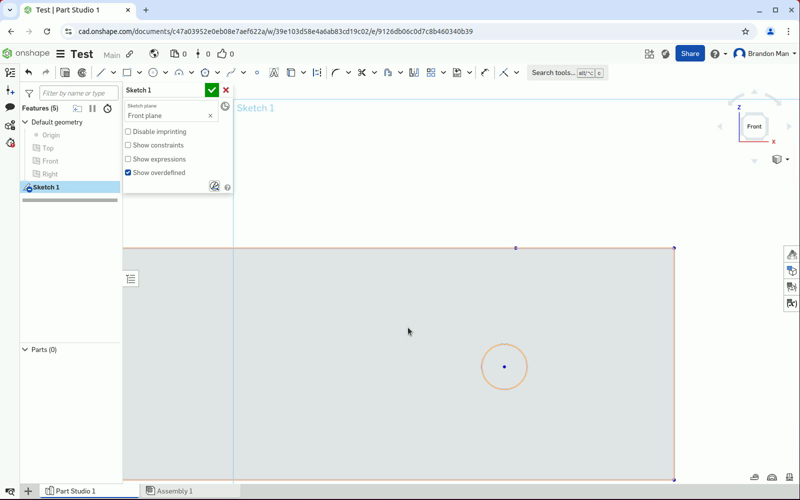
click(408, 327)
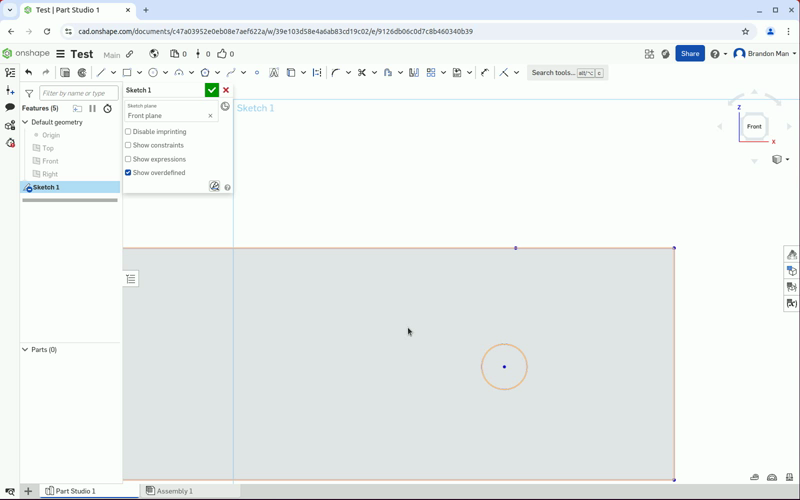
scroll(-6)
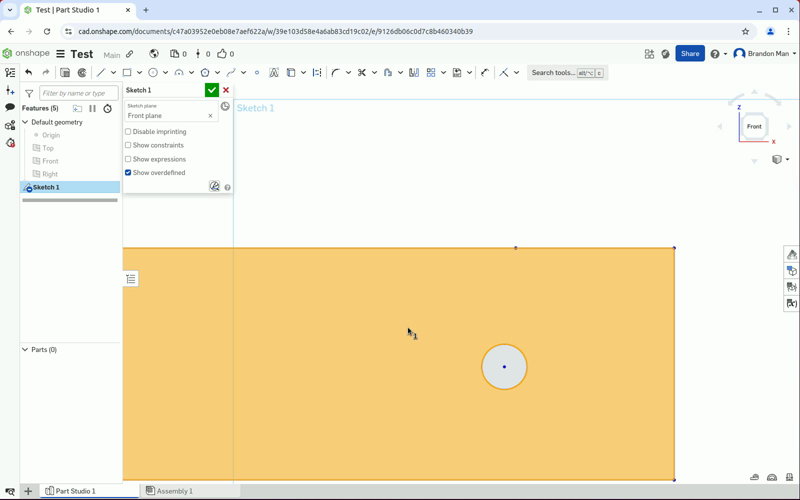
scroll(-6)
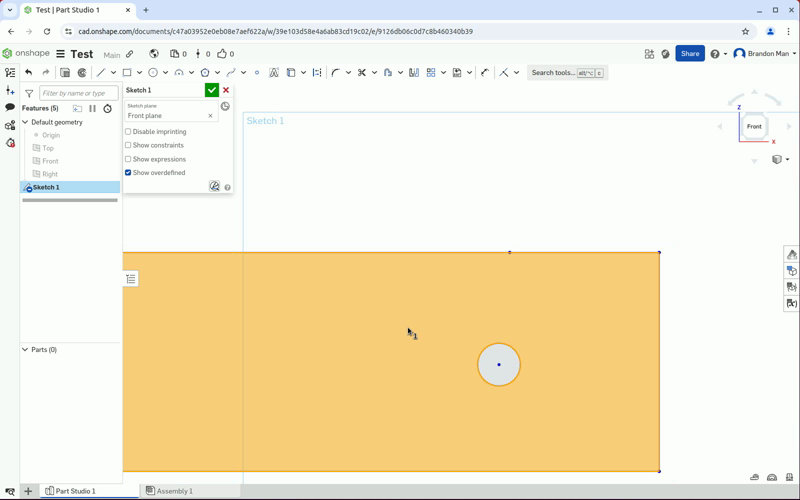
scroll(-6)
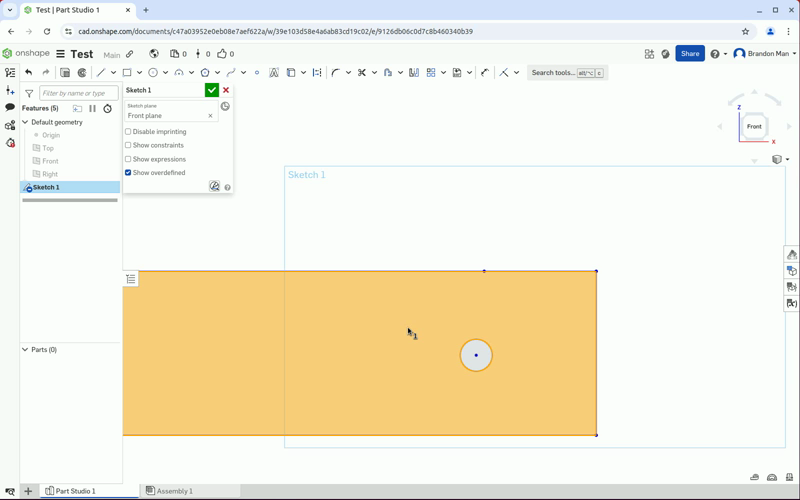
scroll(-6)
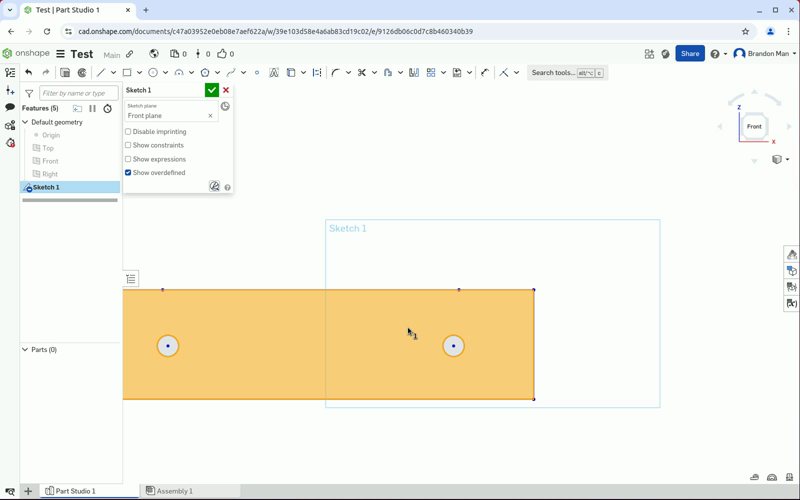
scroll(-6)
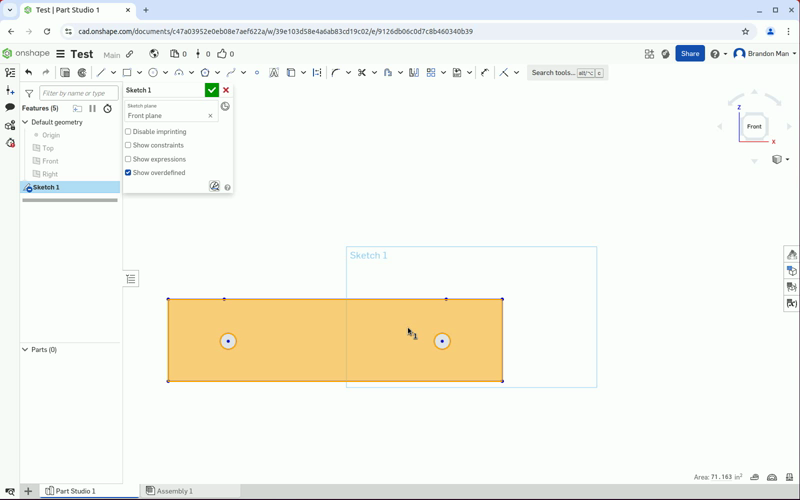
scroll(-6)
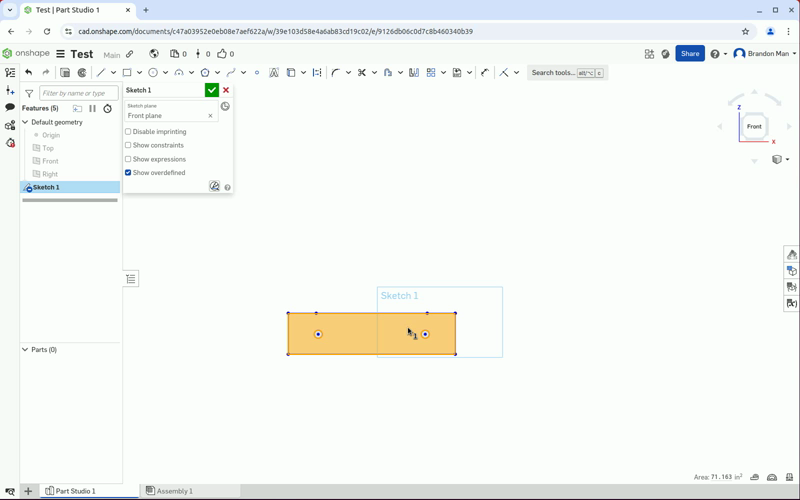
scroll(-6)
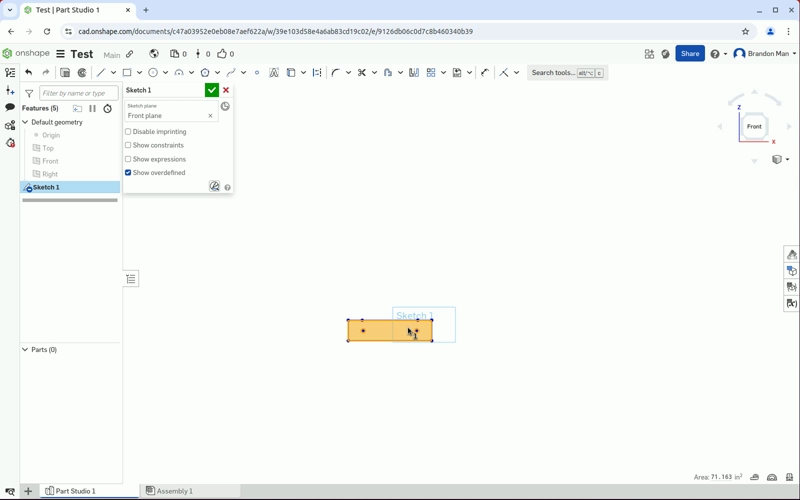
mouse_move(73, 352)
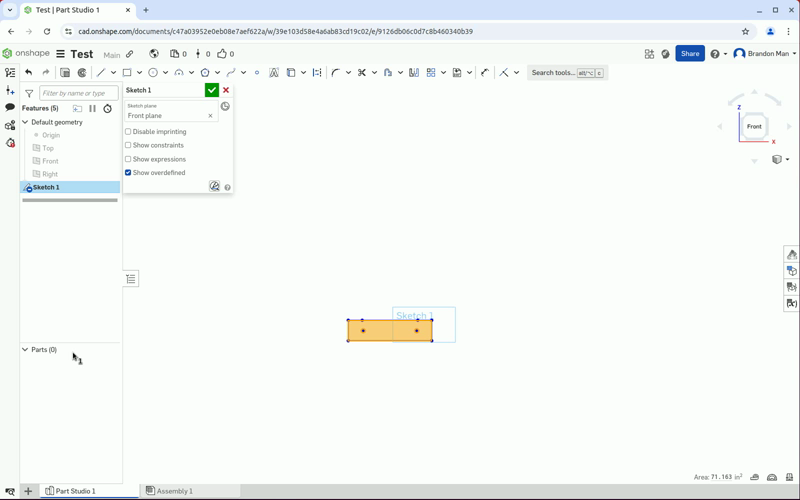
key(shift+y)
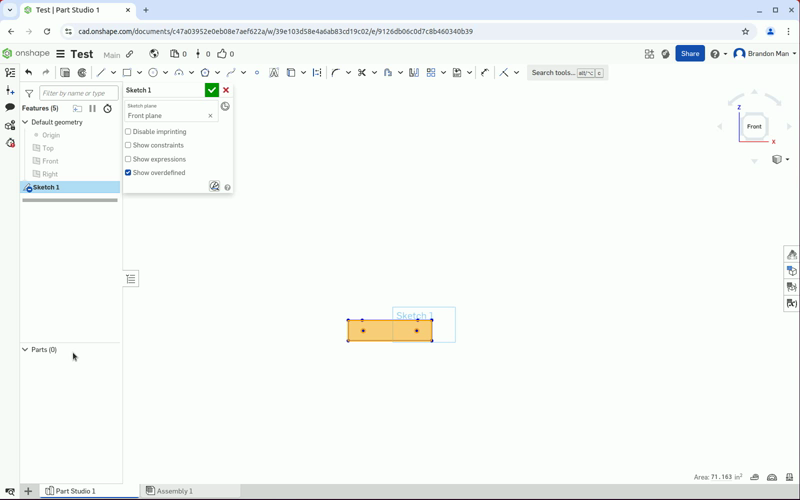
key(shift+e)
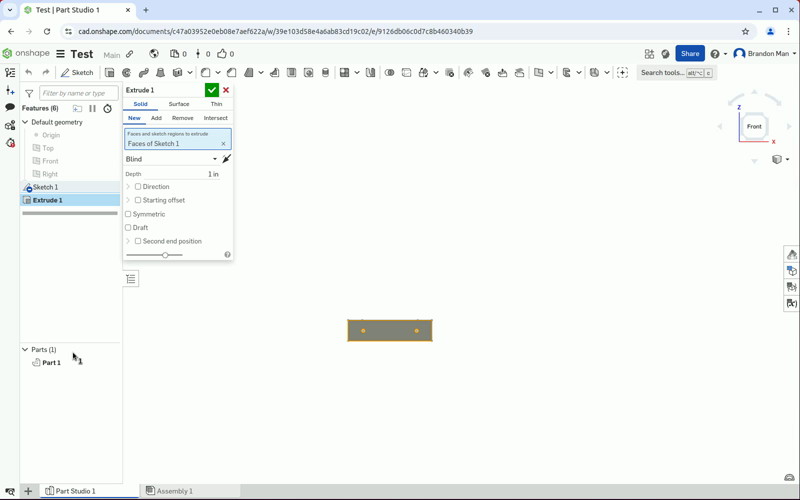
mouse_move(143, 106)
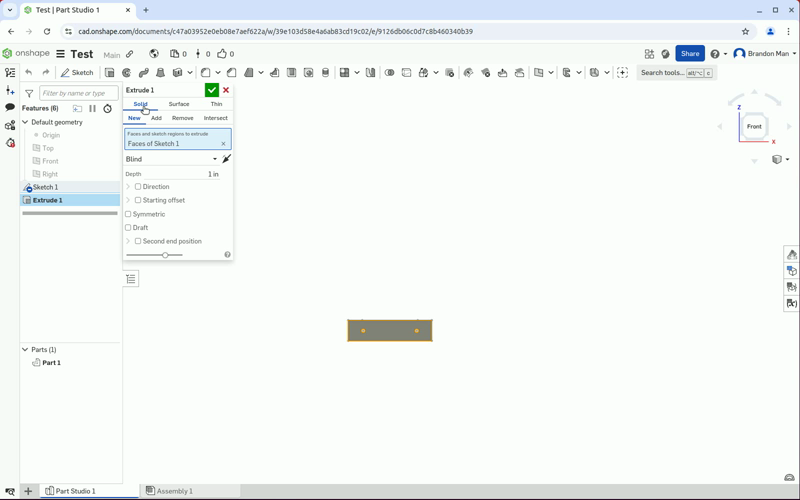
click(143, 106)
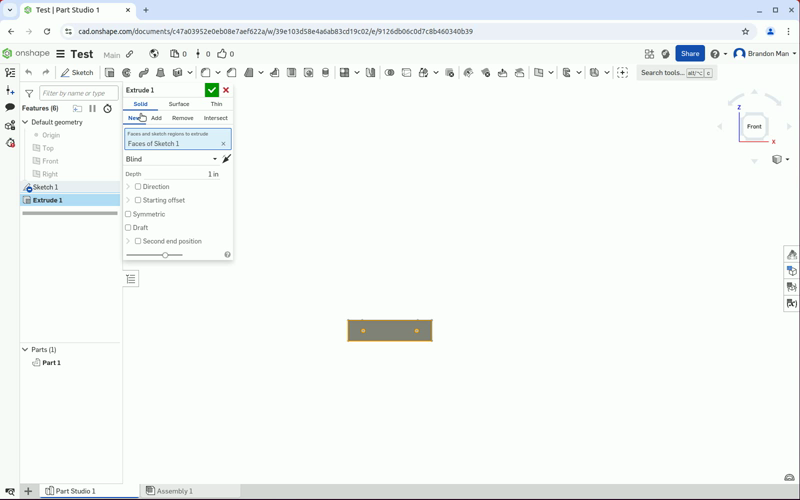
mouse_move(137, 120)
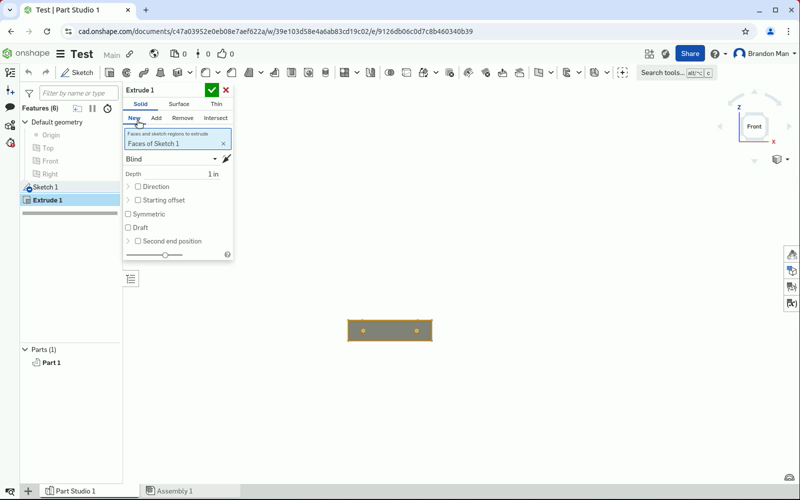
click(137, 120)
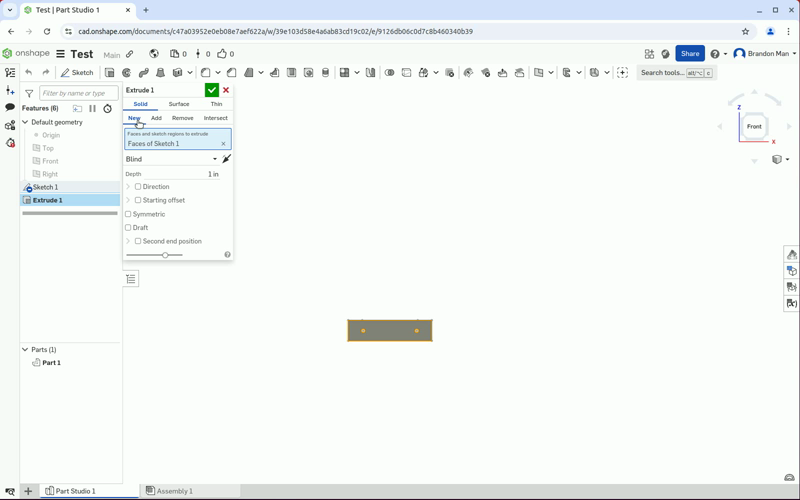
key(tab, 4)
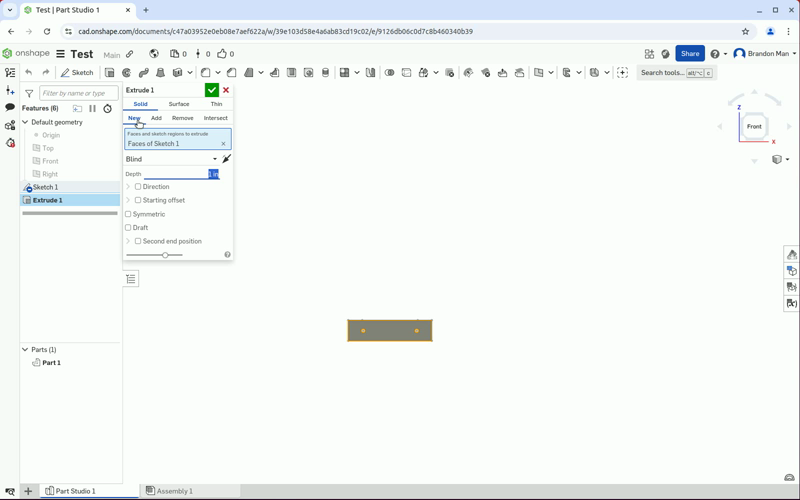
text(0.722)
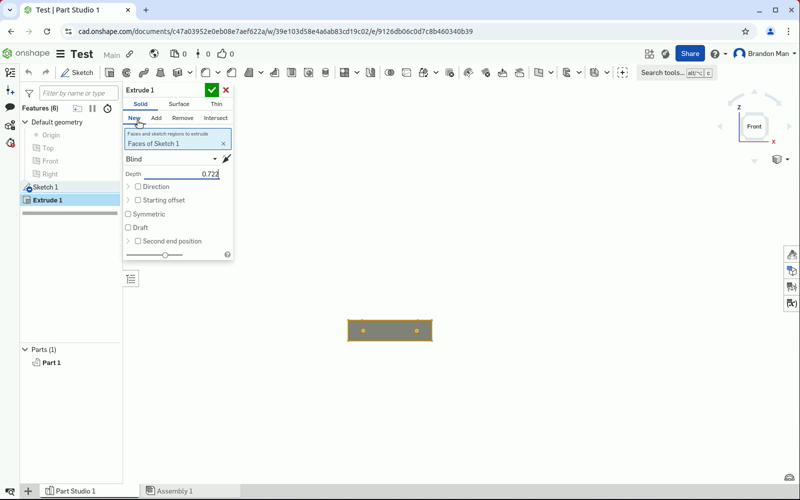
key(enter)
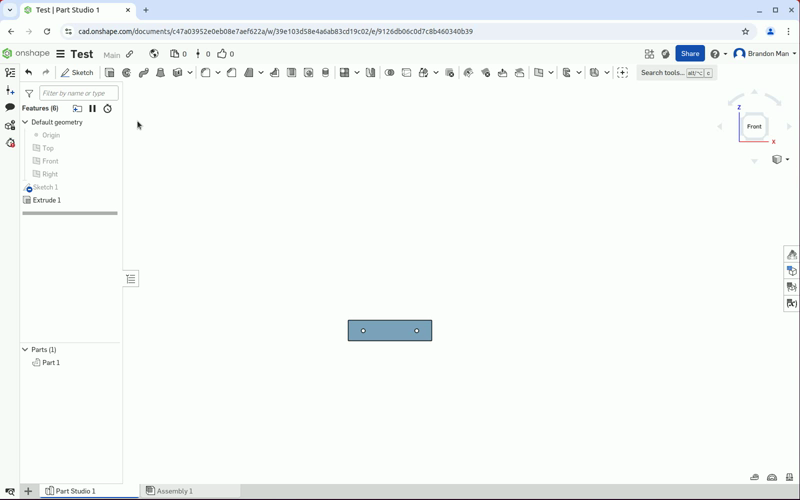
key(shift+h)
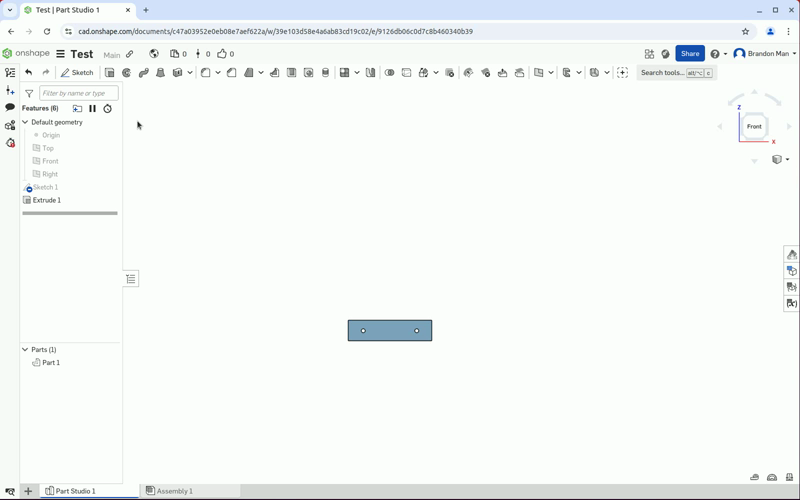
key(shift+h)
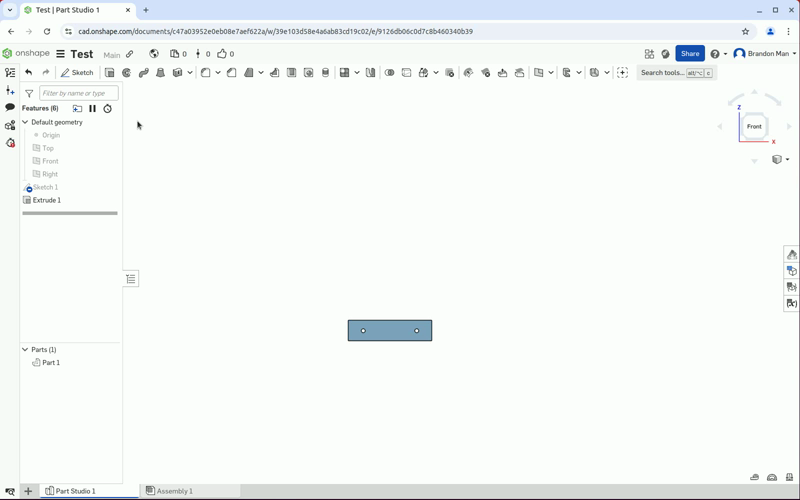
mouse_move(73, 189)
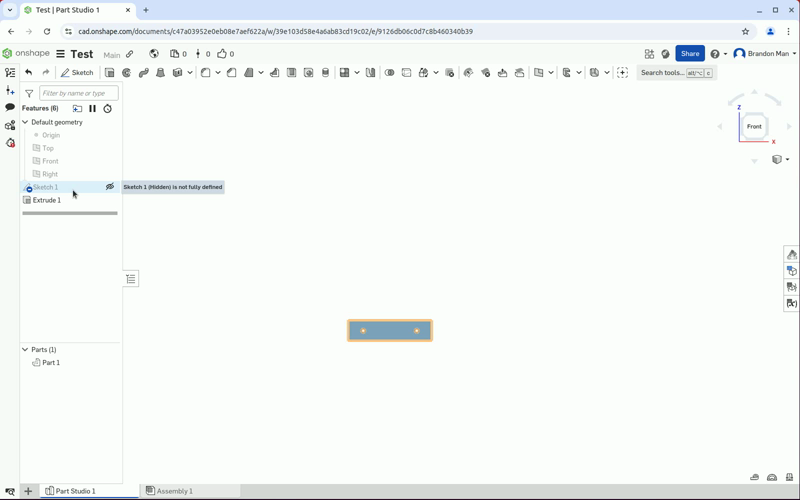
click(73, 189)
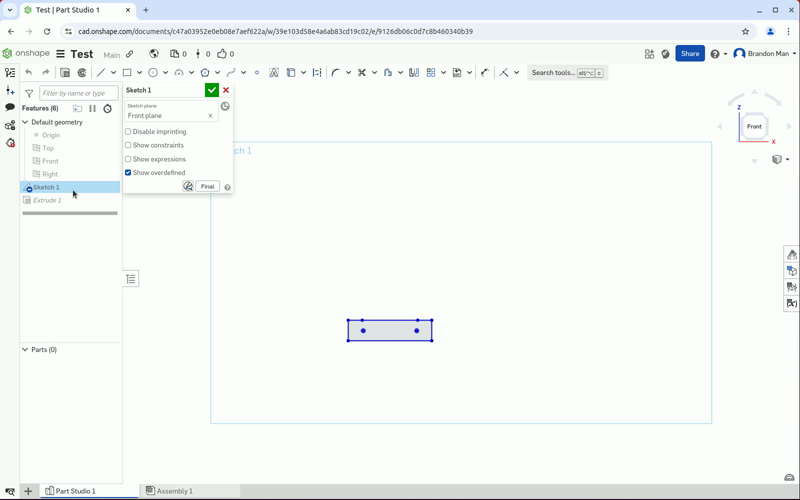
mouse_move(229, 92)
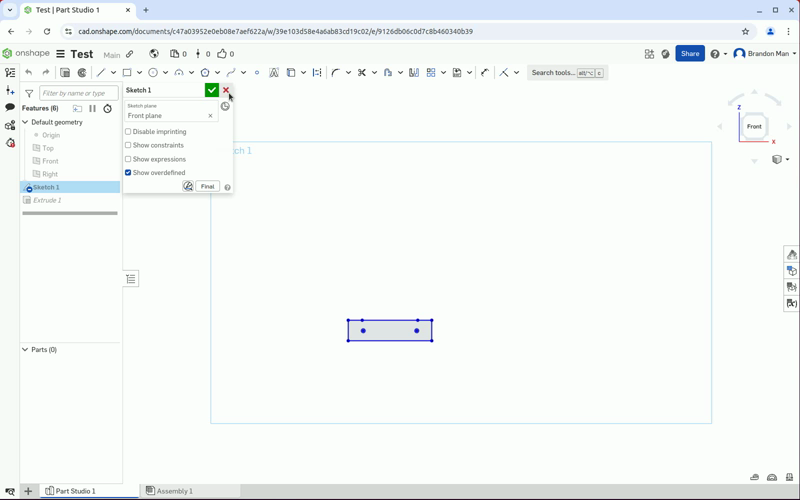
click(229, 92)
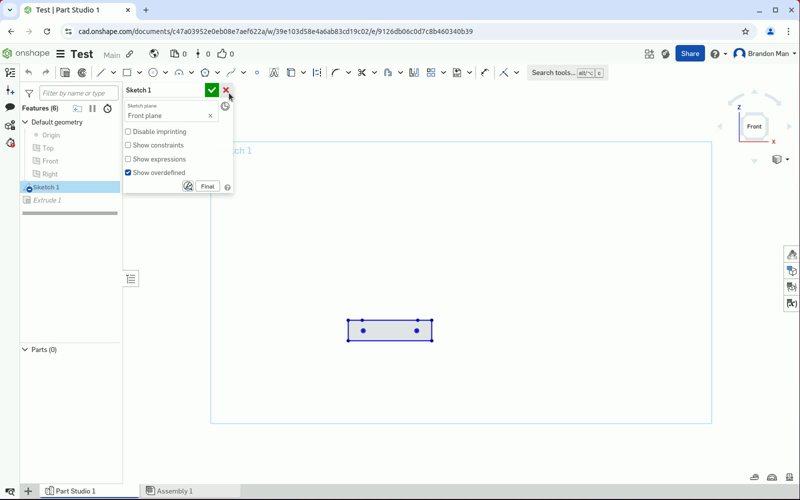
key(shift+s)
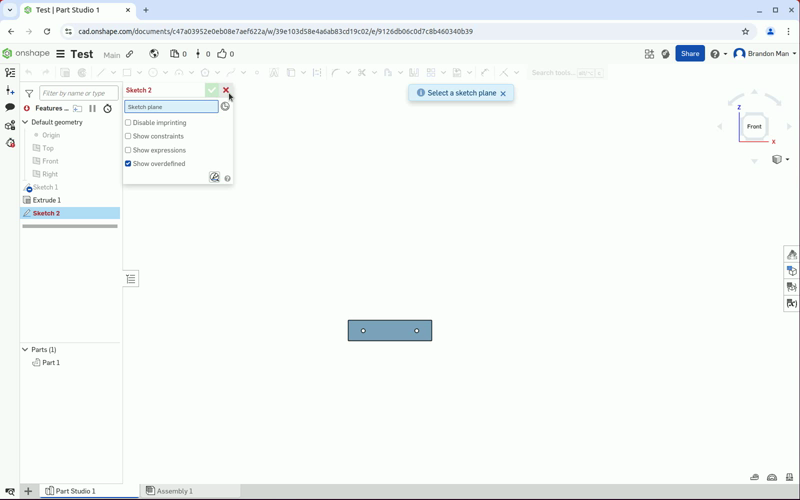
mouse_move(73, 163)
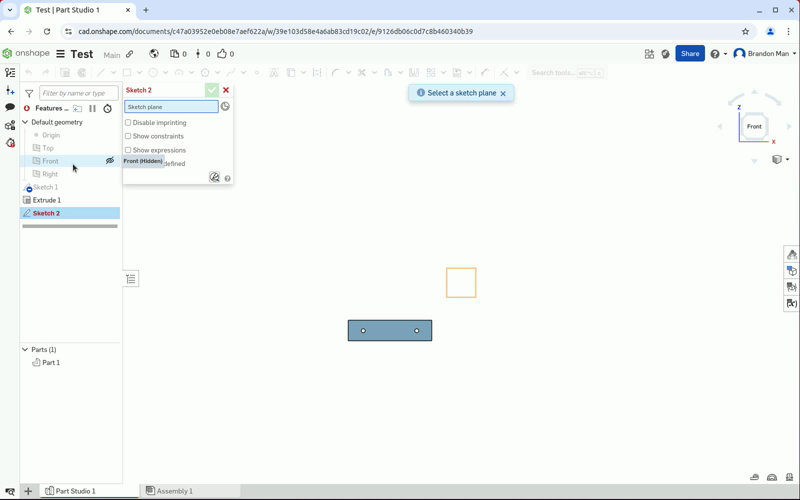
click(73, 163)
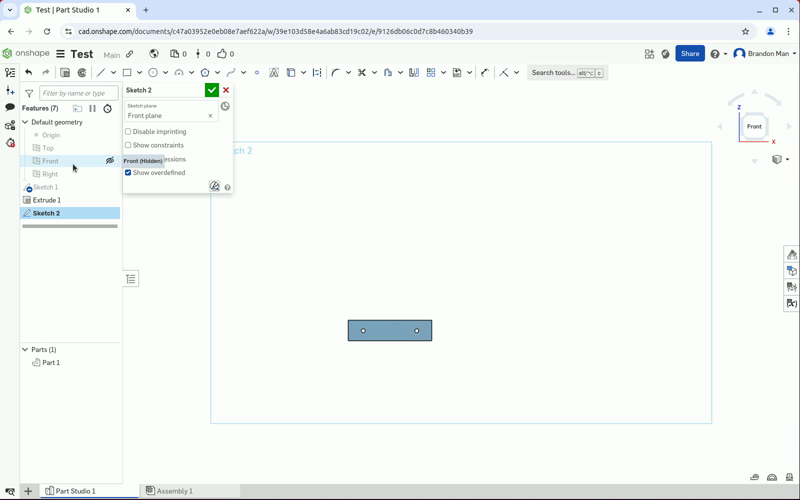
mouse_move(73, 352)
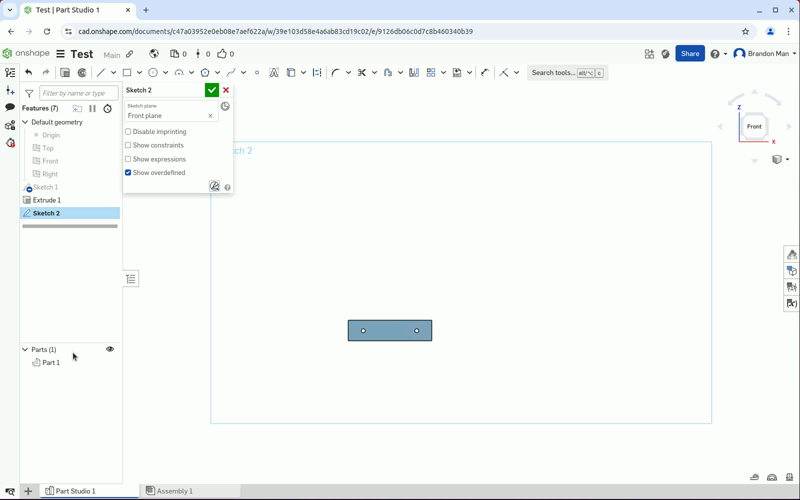
key(y)
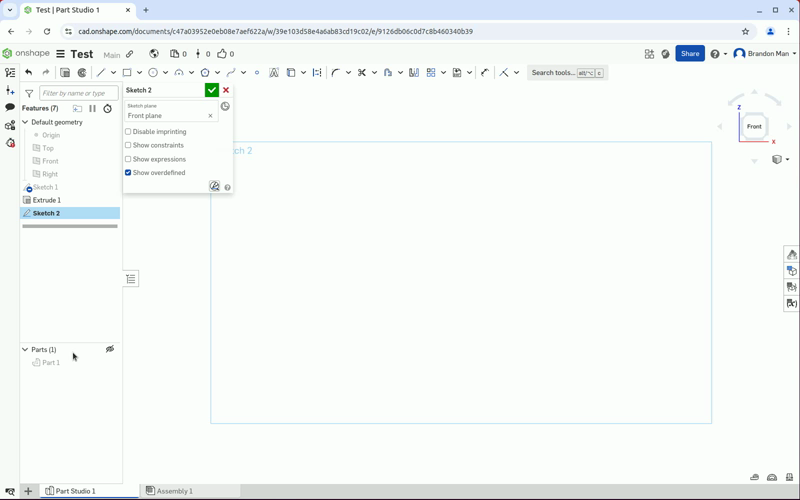
key(c)
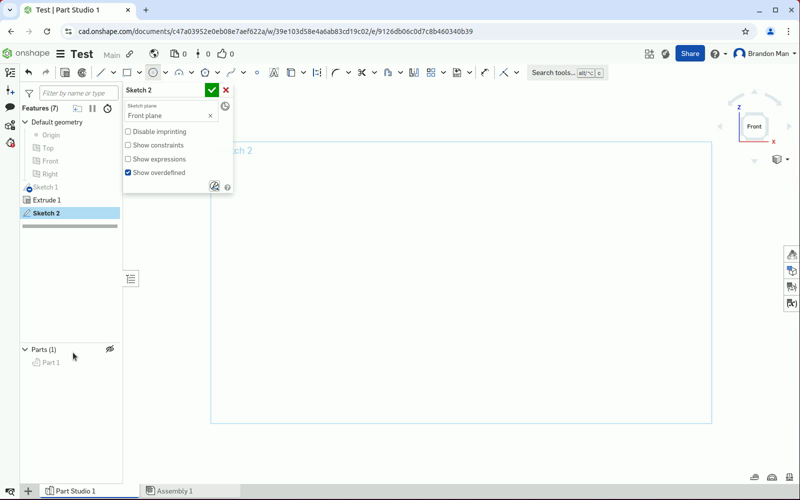
key_down(shift)
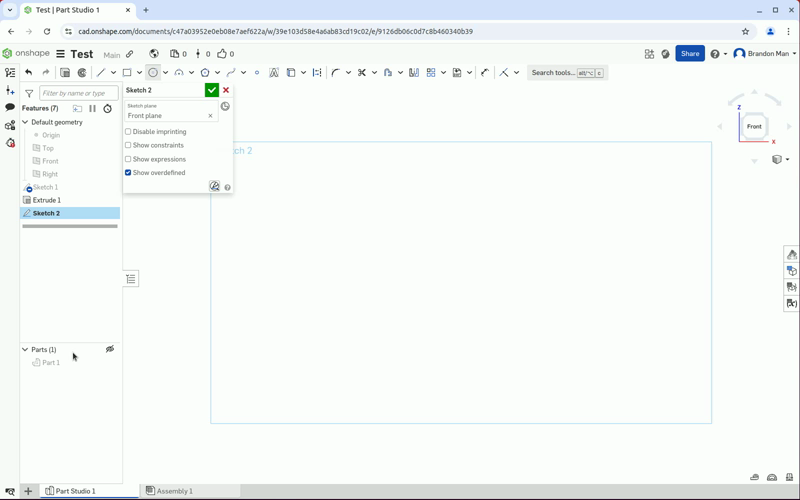
mouse_move(364, 330)
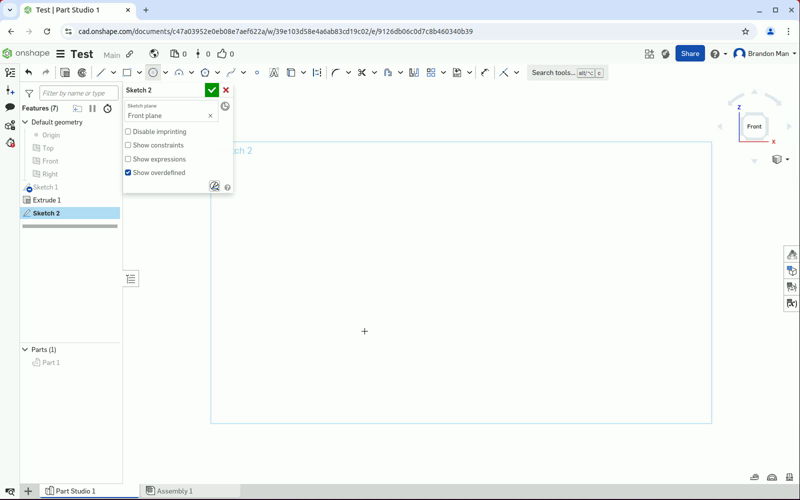
click(364, 330)
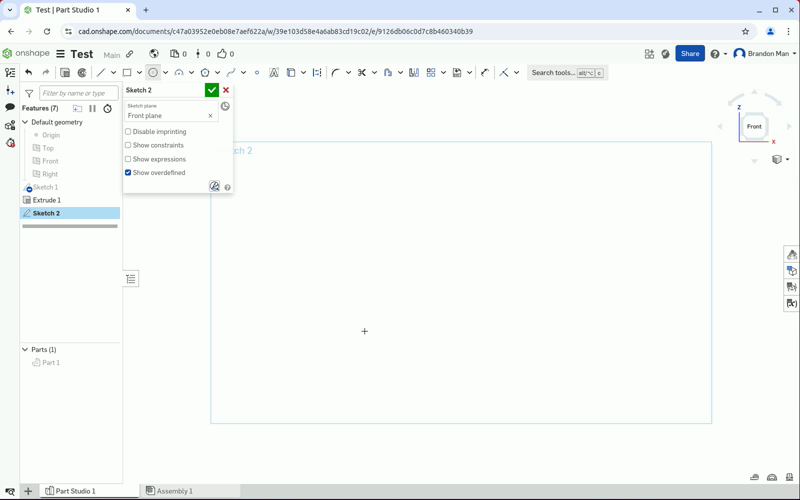
key_up(shift)
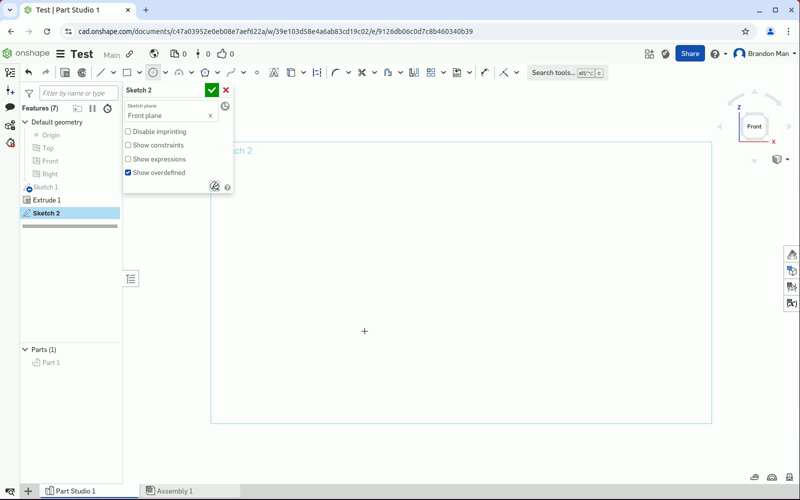
mouse_move(367, 330)
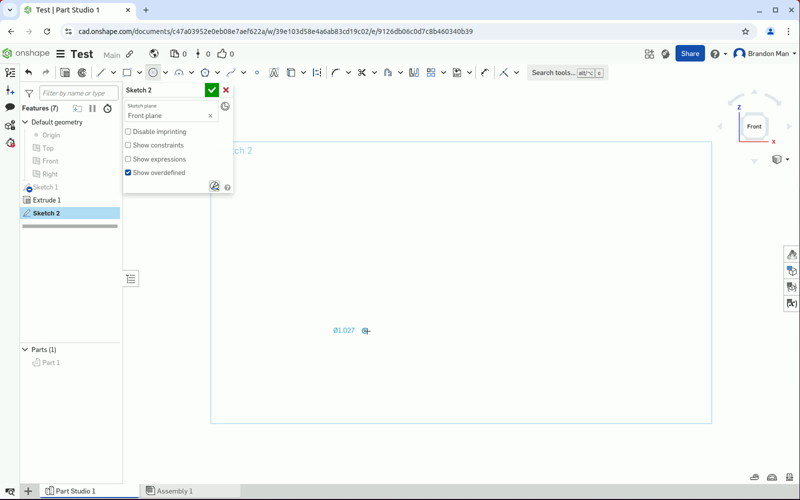
scroll(6)
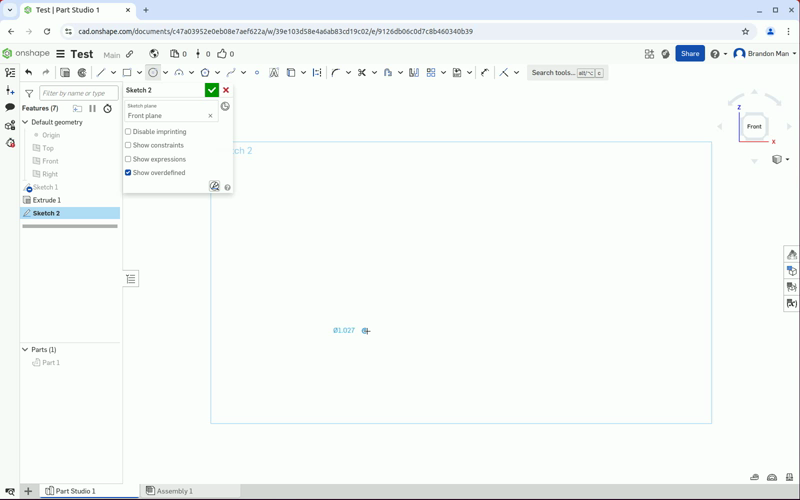
scroll(6)
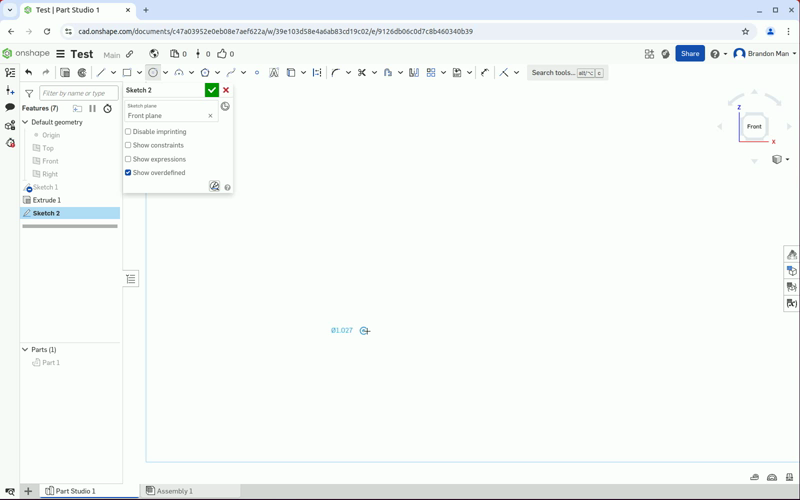
scroll(6)
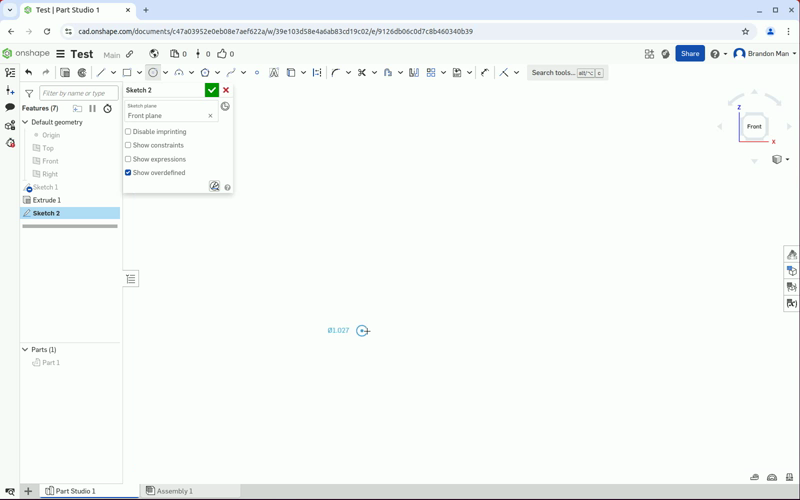
scroll(6)
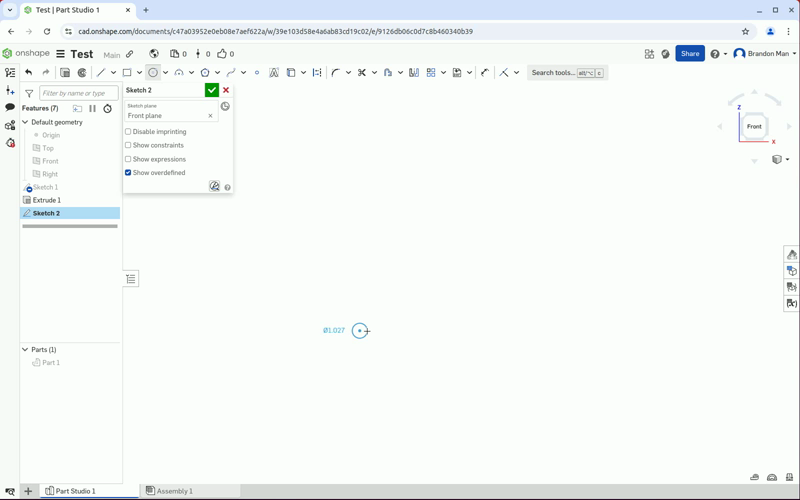
scroll(6)
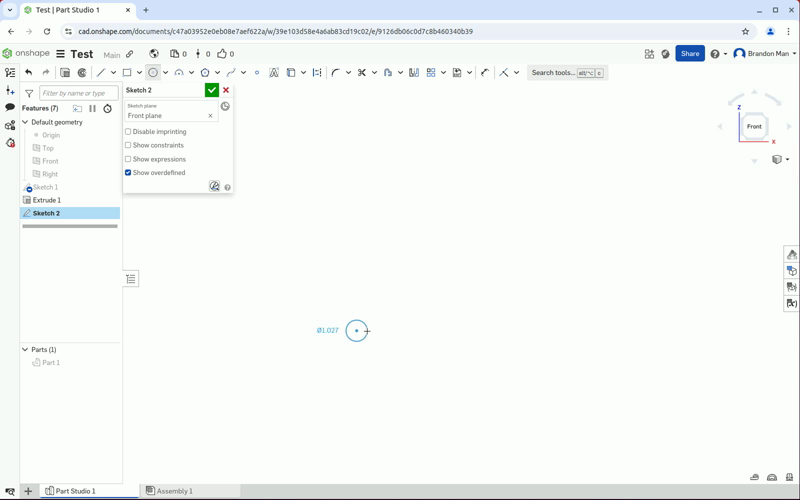
scroll(6)
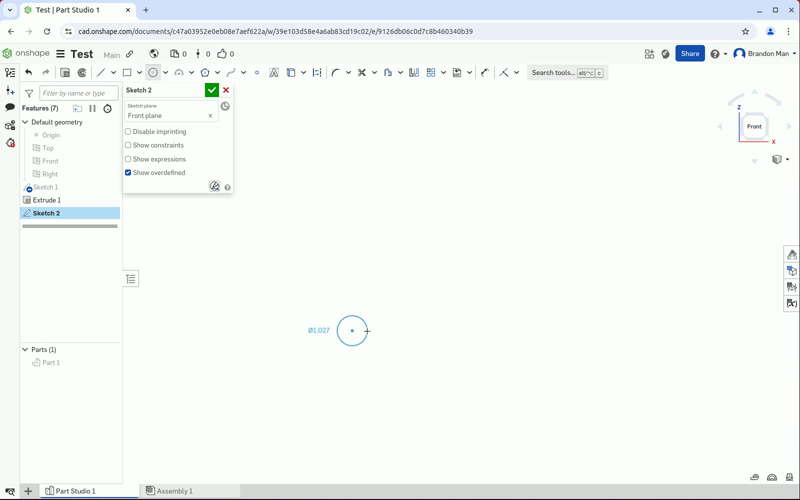
scroll(6)
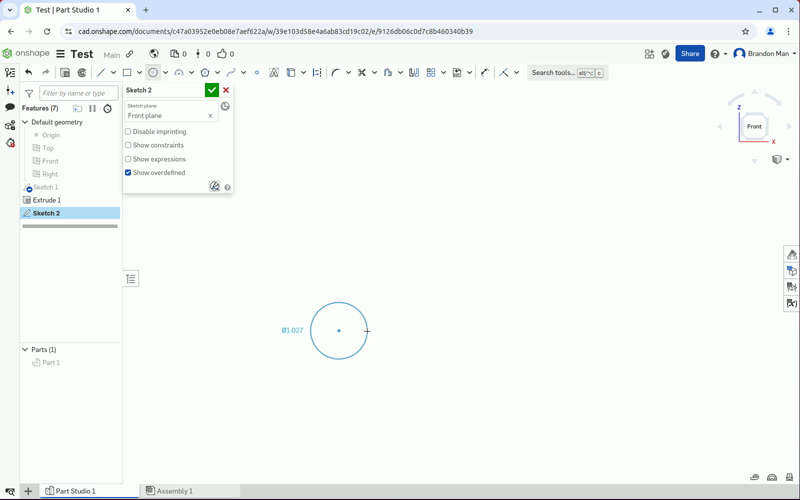
click(367, 330)
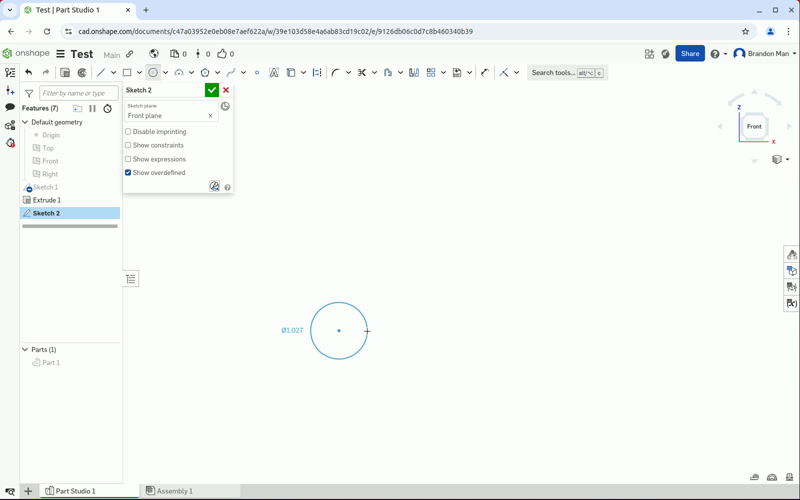
scroll(-6)
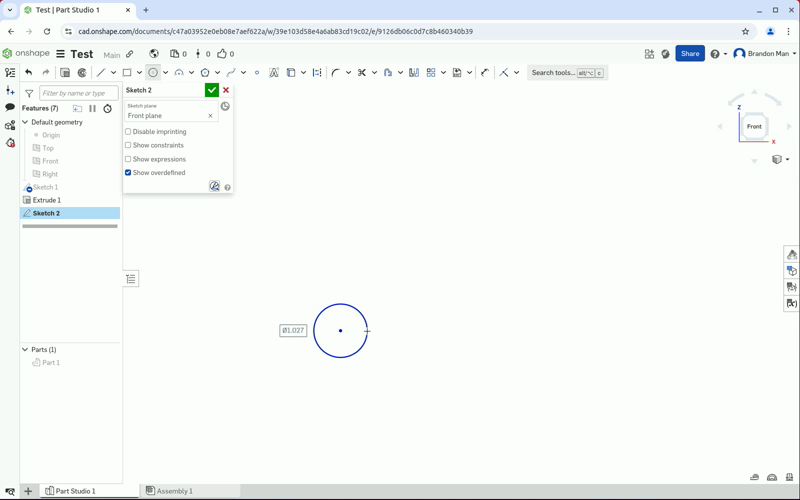
scroll(-6)
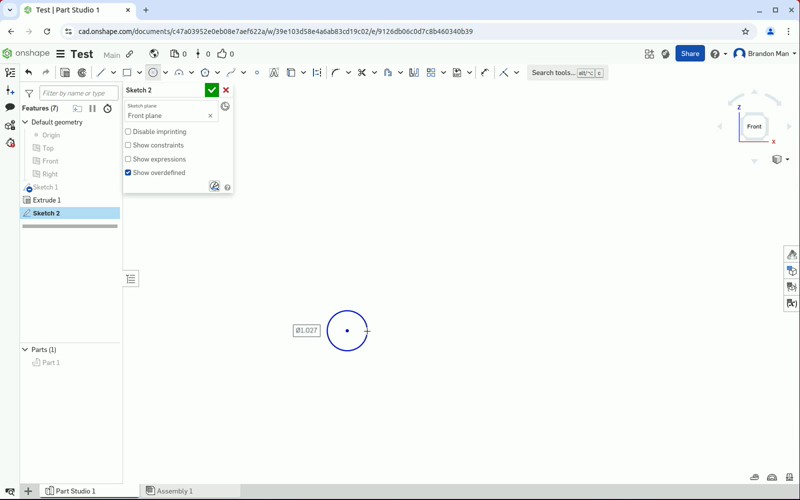
scroll(-6)
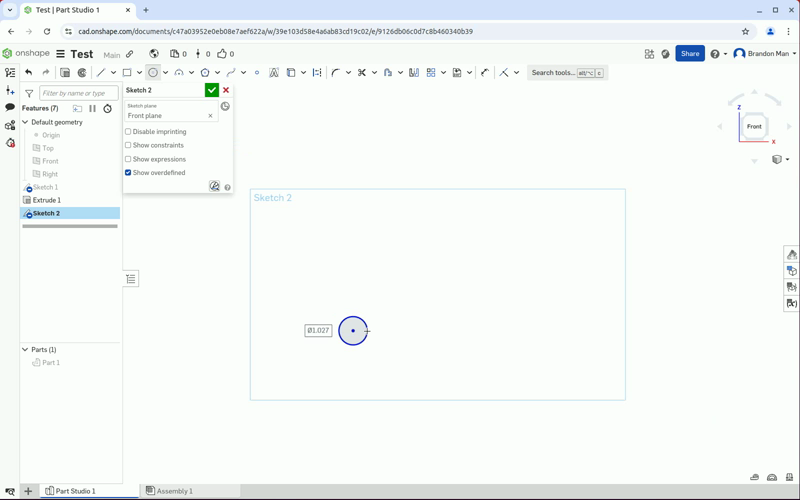
scroll(-6)
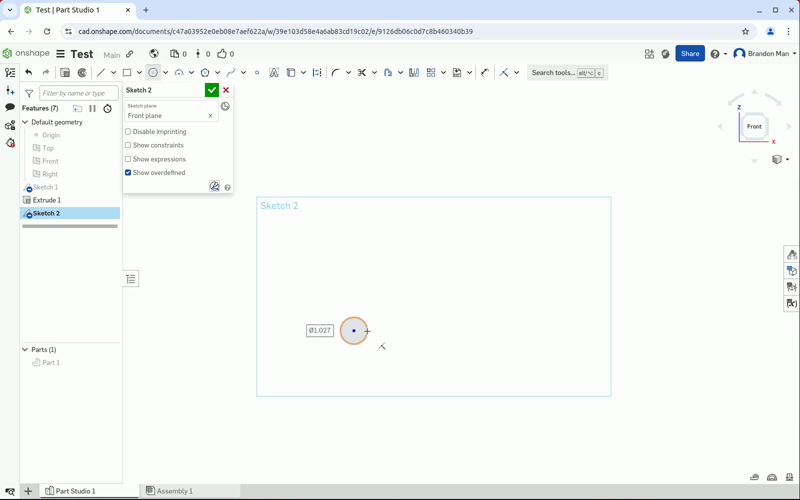
scroll(-6)
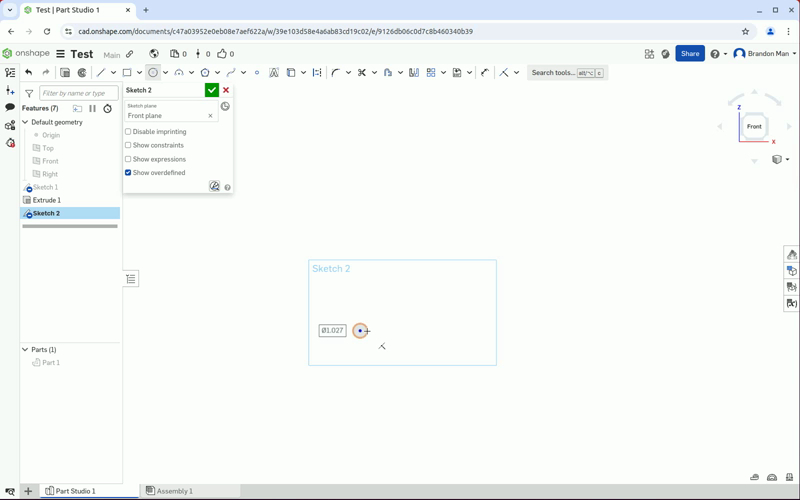
scroll(-6)
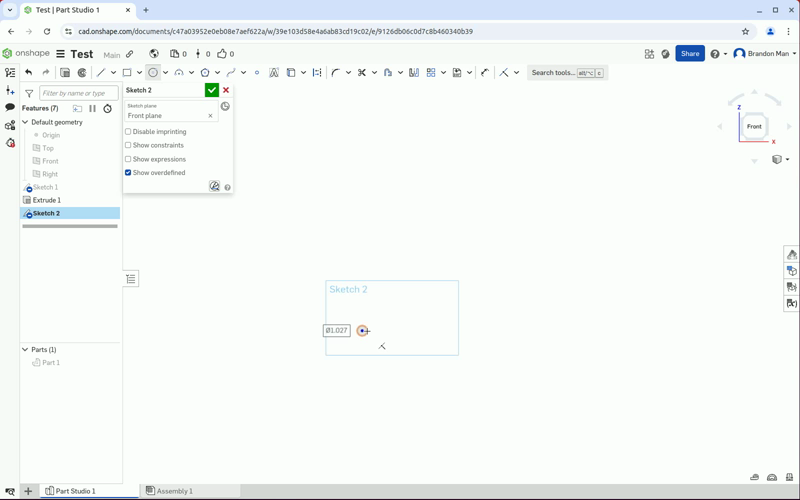
scroll(-6)
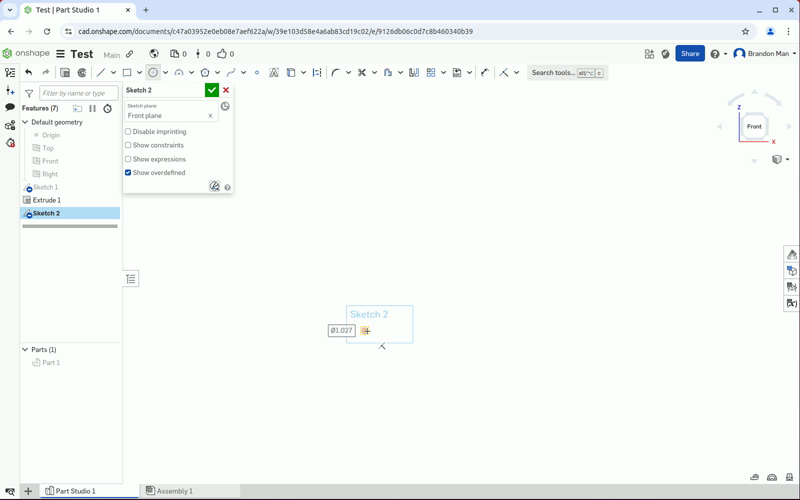
key(esc)
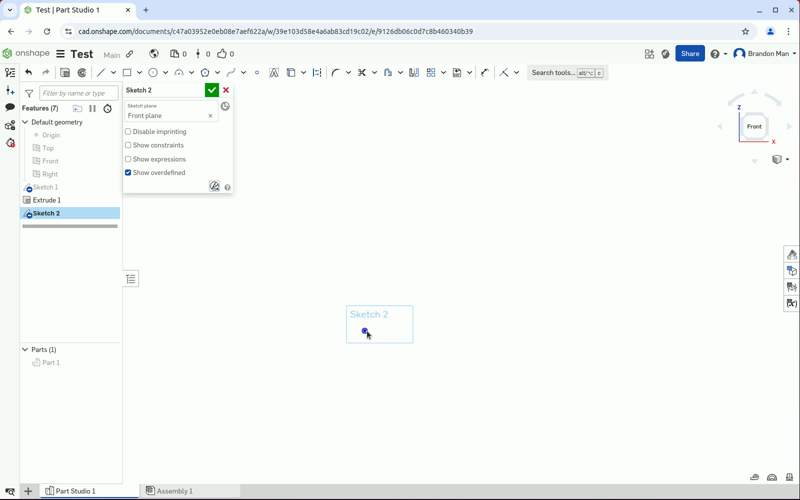
mouse_move(364, 331)
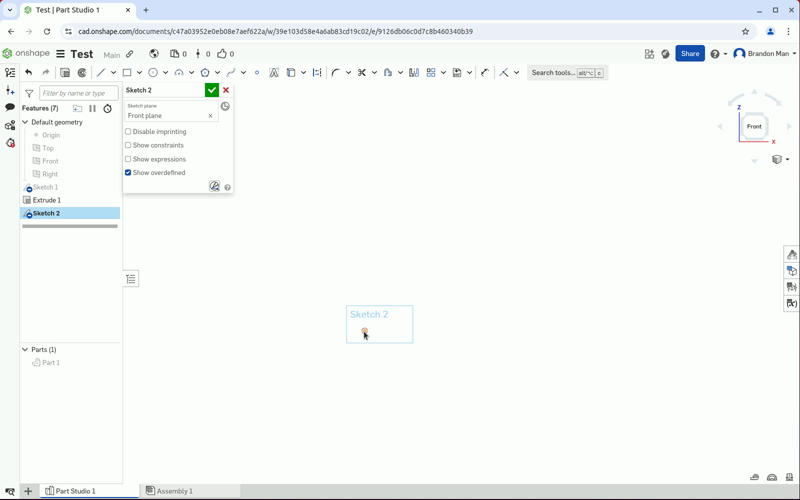
scroll(6)
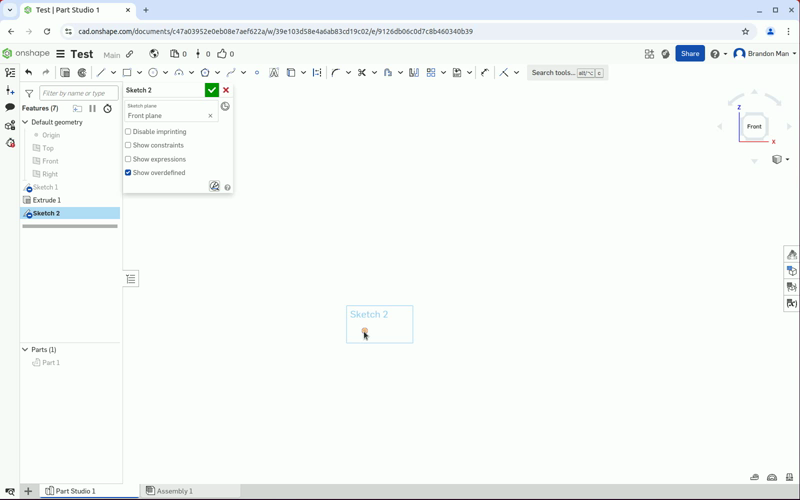
scroll(6)
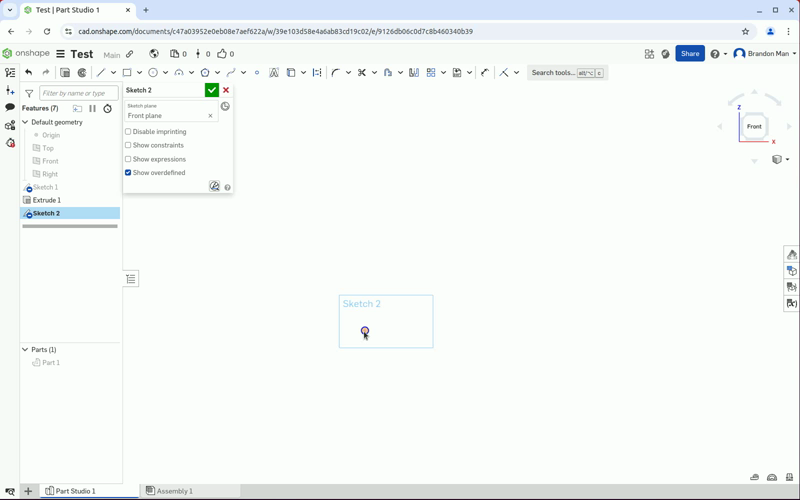
scroll(6)
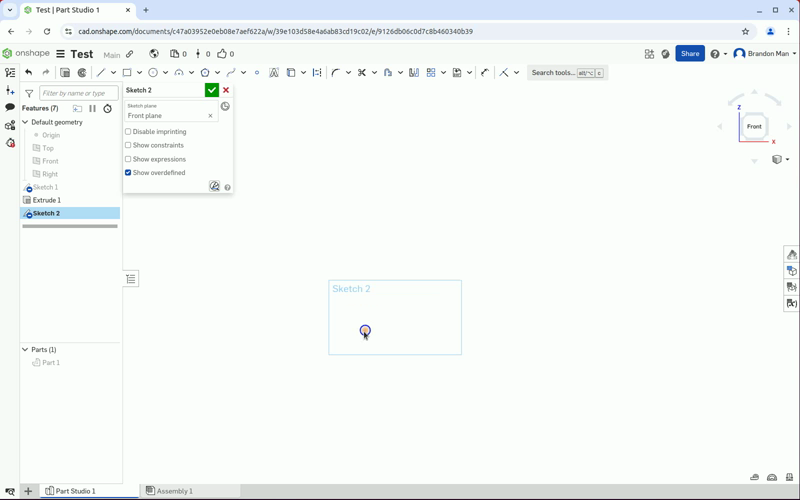
scroll(6)
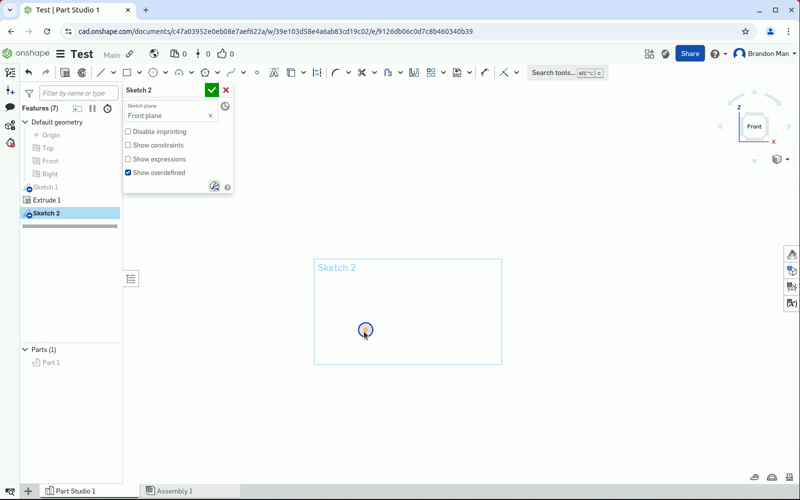
scroll(6)
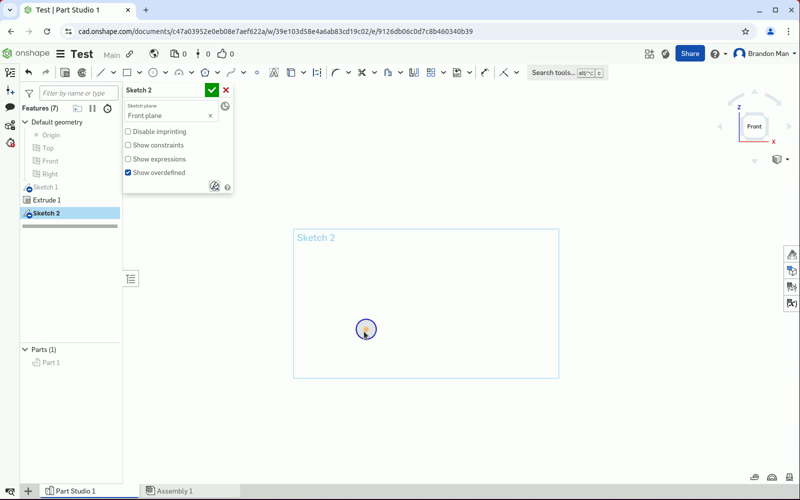
scroll(6)
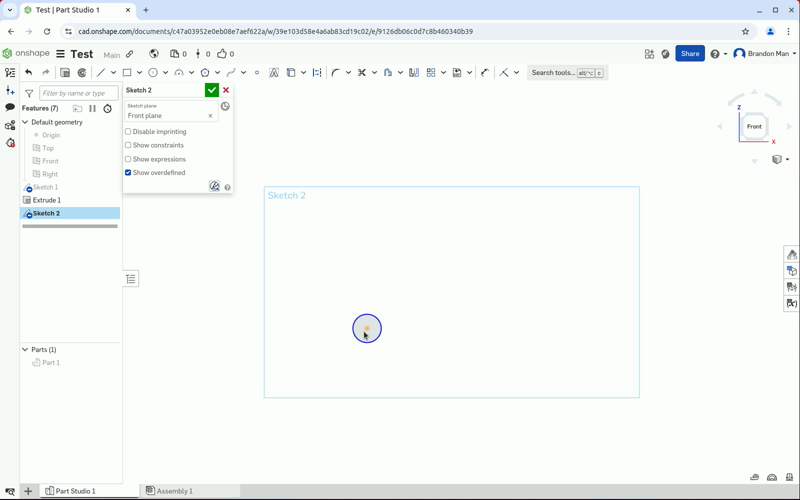
scroll(6)
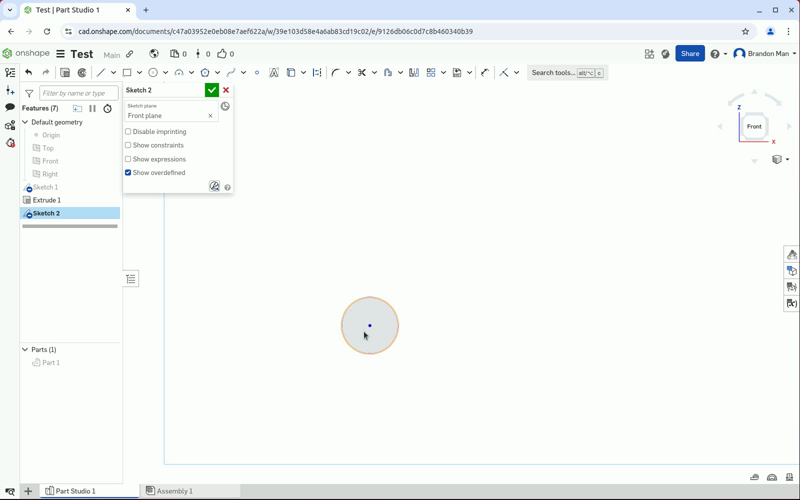
click(364, 331)
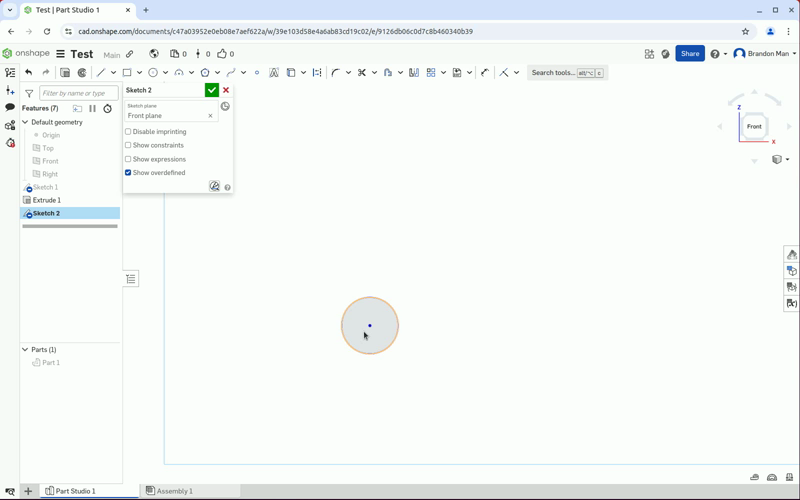
scroll(-6)
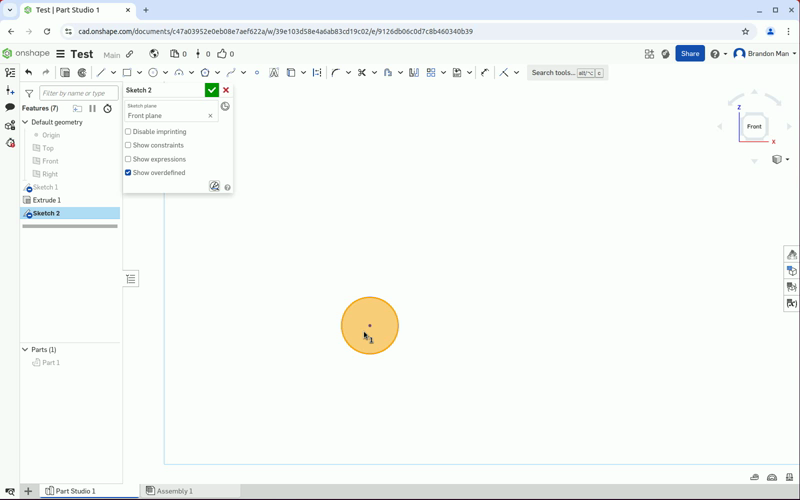
scroll(-6)
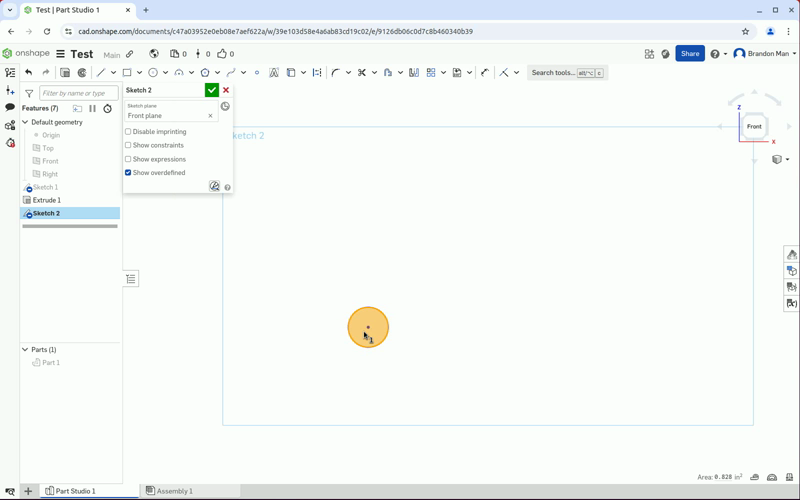
scroll(-6)
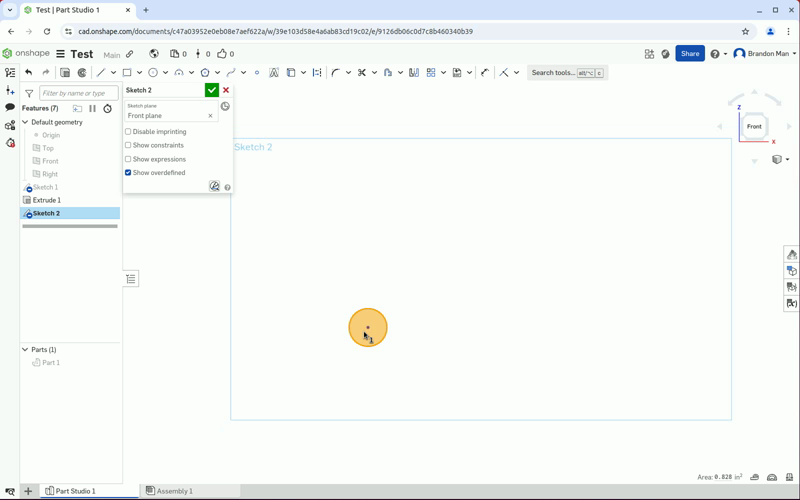
scroll(-6)
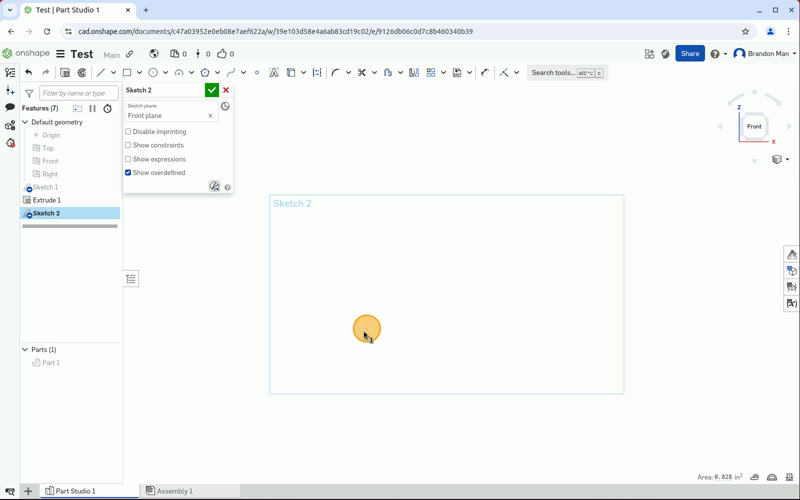
scroll(-6)
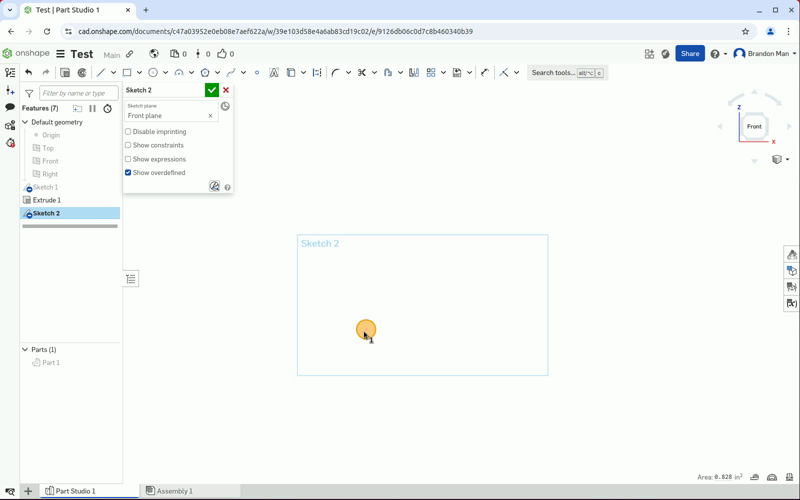
scroll(-6)
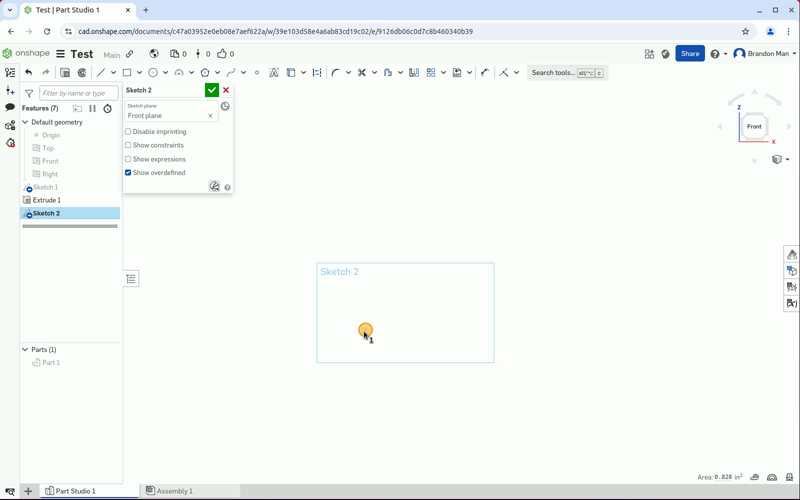
scroll(-6)
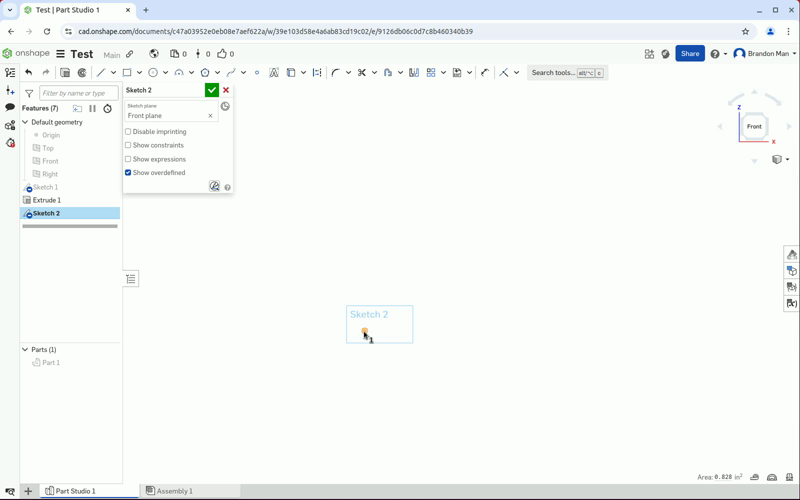
mouse_move(73, 352)
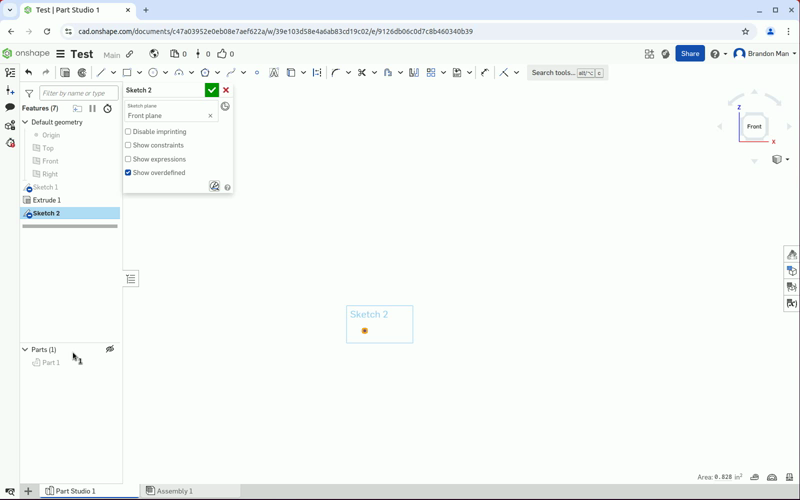
key(shift+y)
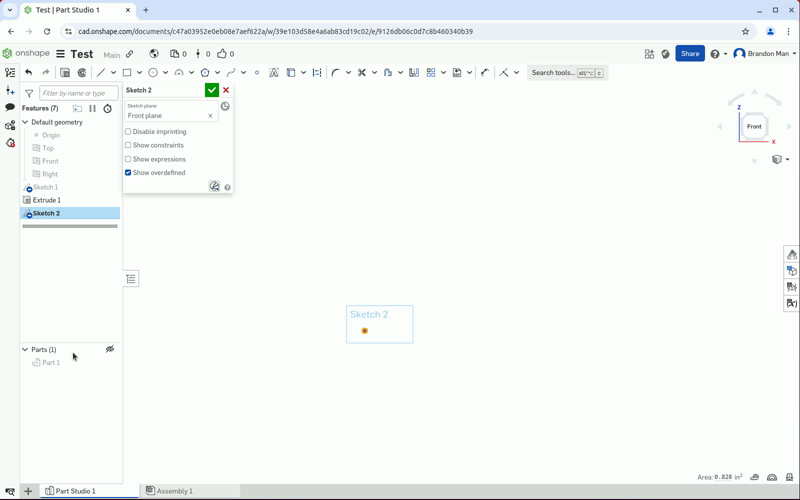
key(shift+e)
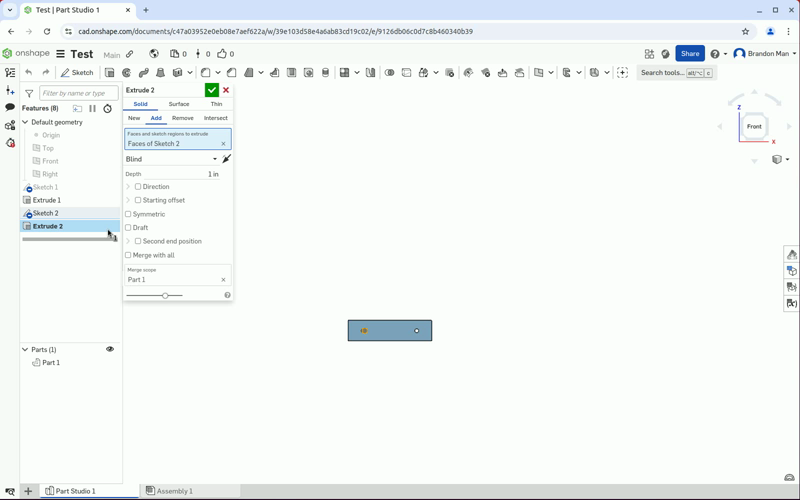
mouse_move(143, 106)
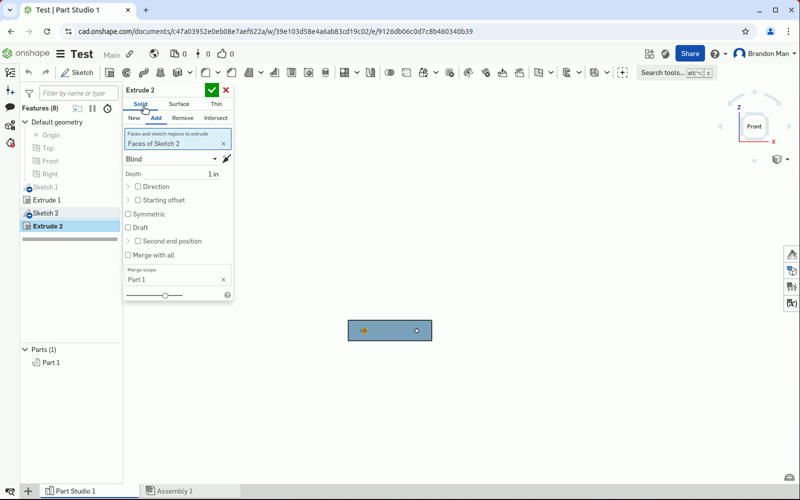
click(143, 106)
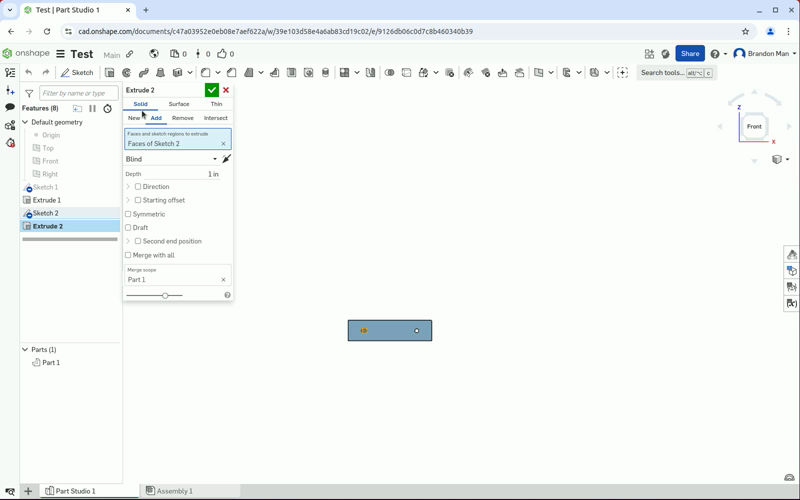
mouse_move(137, 120)
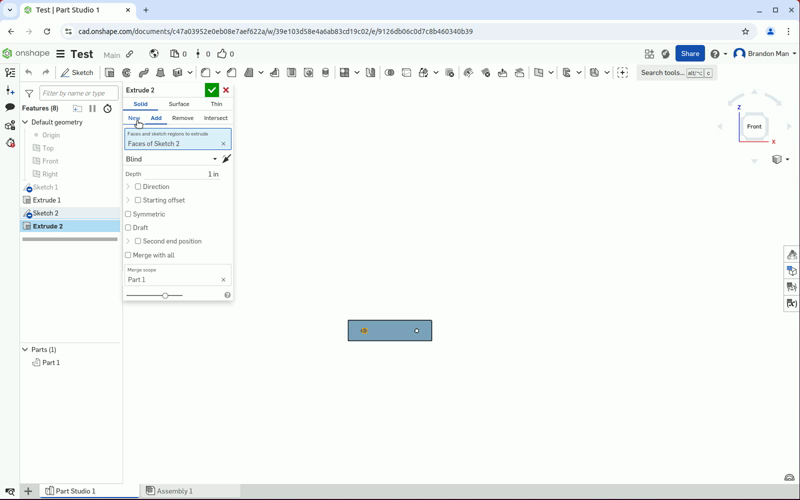
click(137, 120)
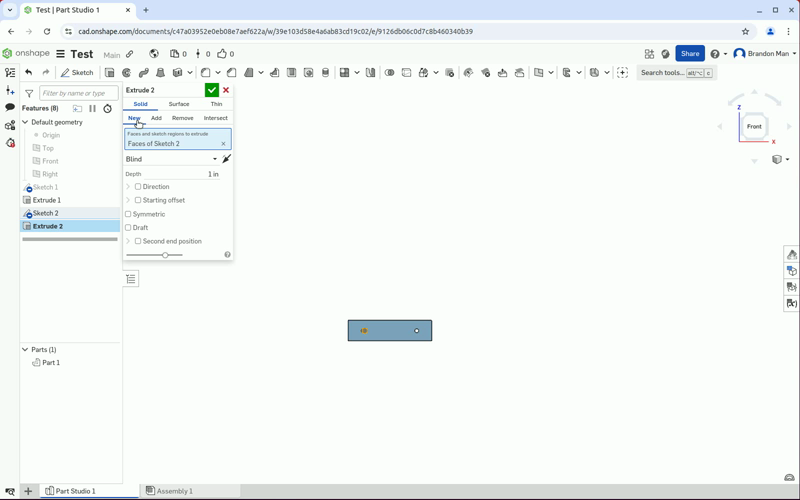
key(tab, 4)
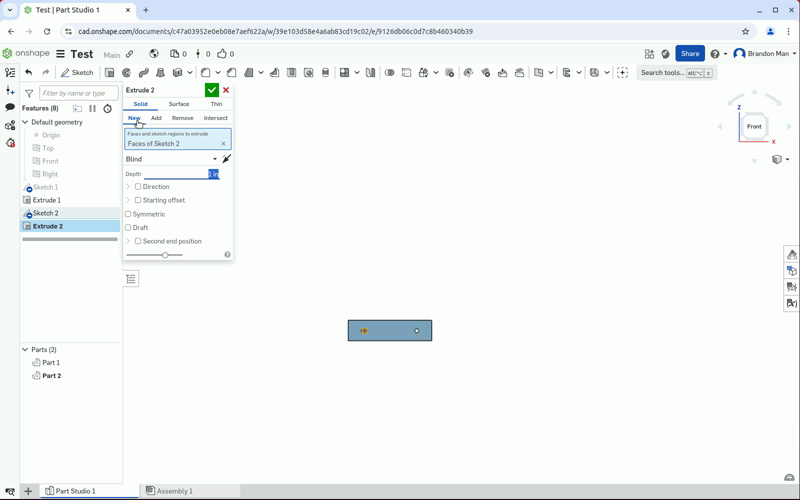
text(0.722)
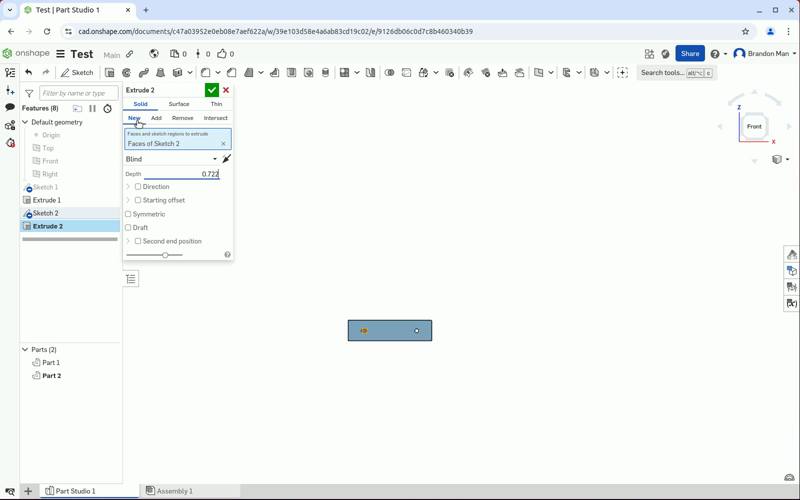
key(enter)
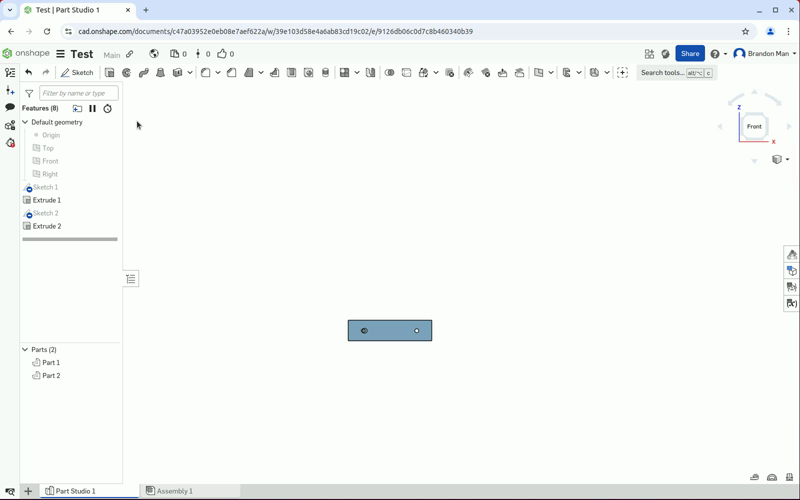
key(shift+h)
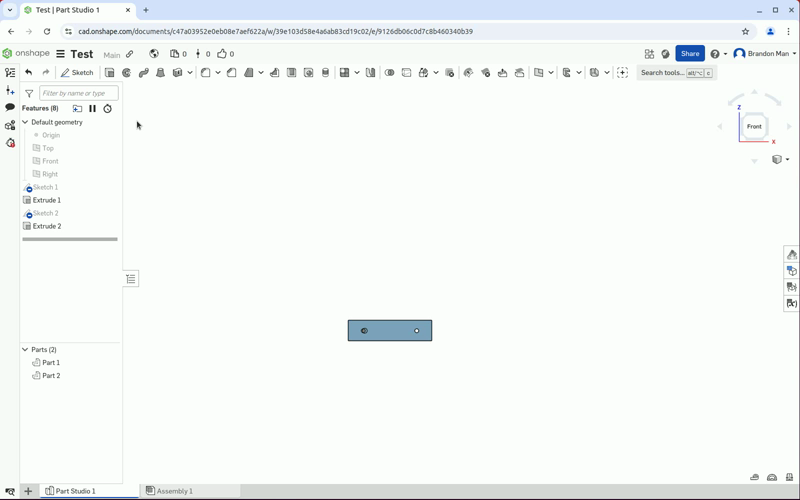
key(shift+h)
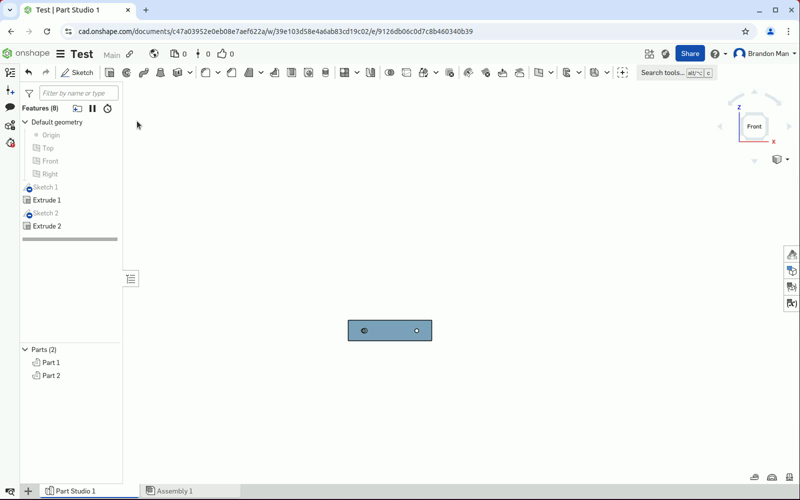
mouse_move(73, 189)
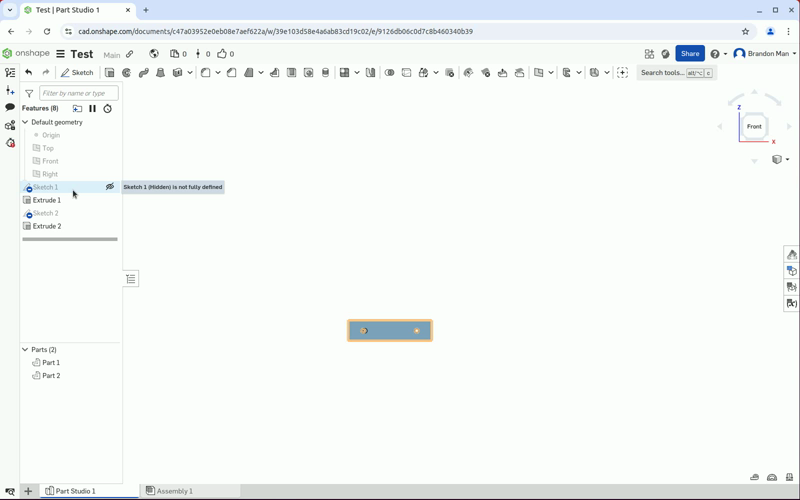
click(73, 189)
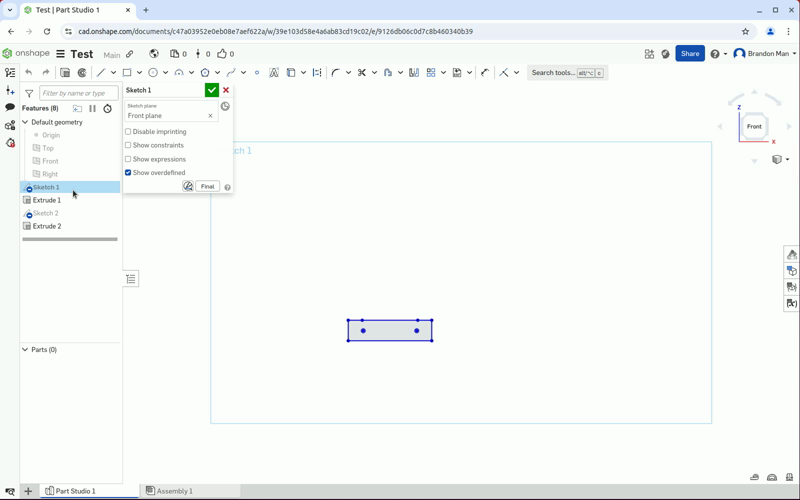
mouse_move(229, 92)
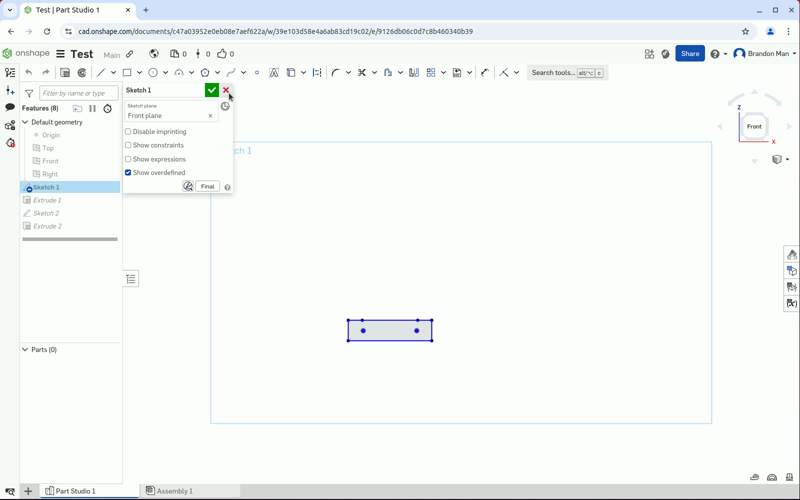
click(229, 92)
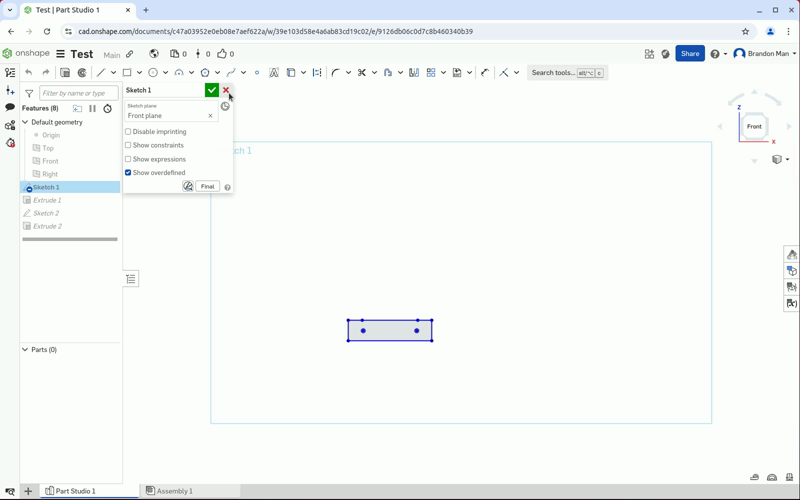
key(shift+s)
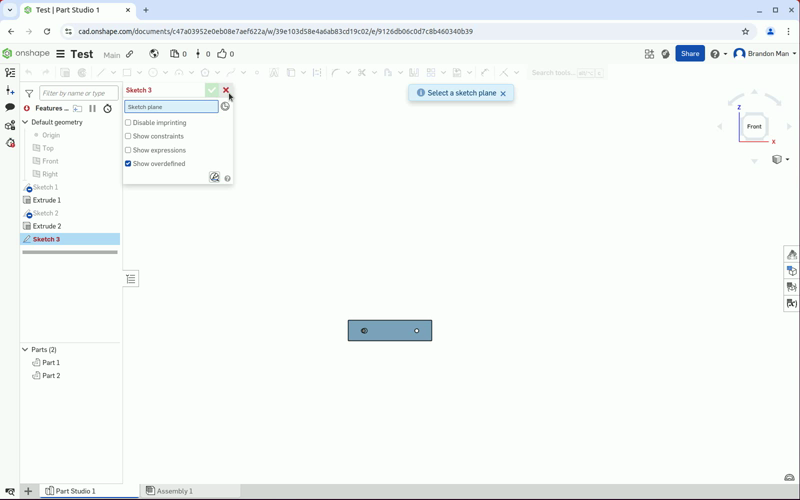
mouse_move(73, 163)
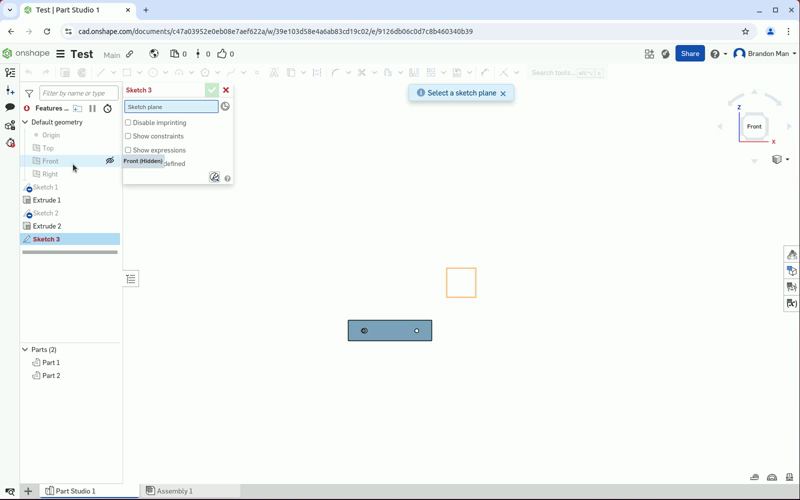
click(73, 163)
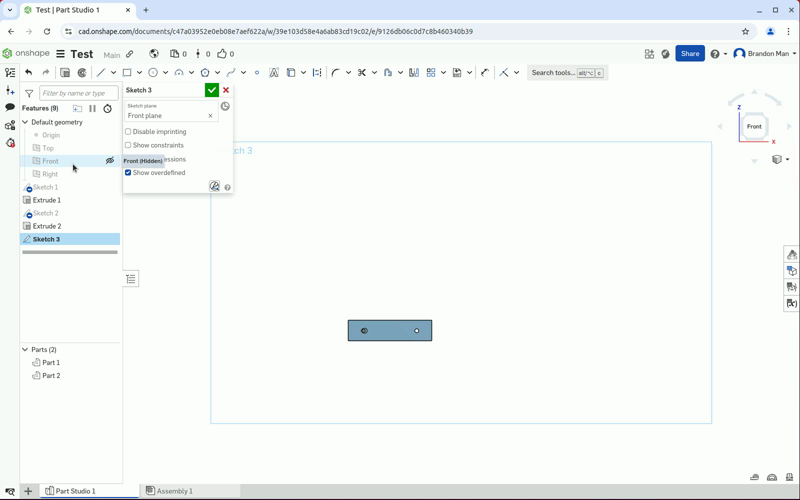
mouse_move(73, 352)
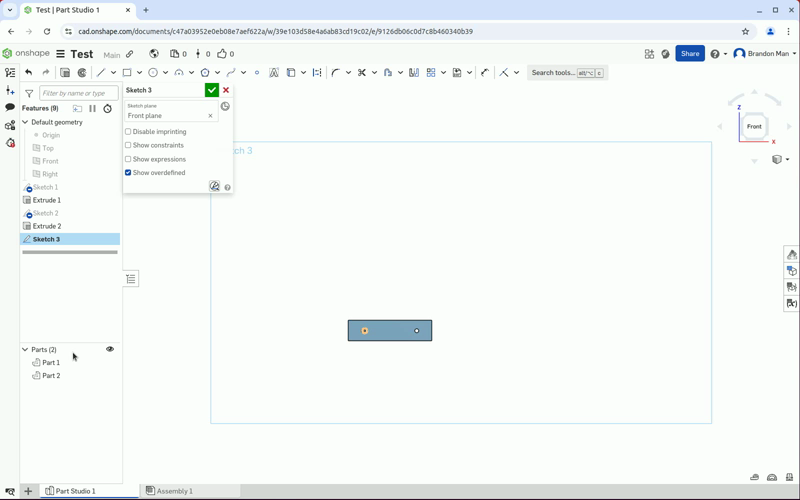
key(y)
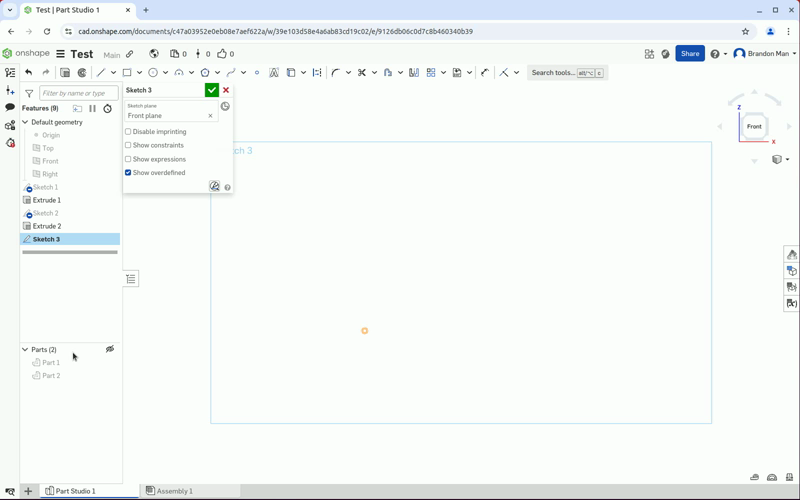
key(c)
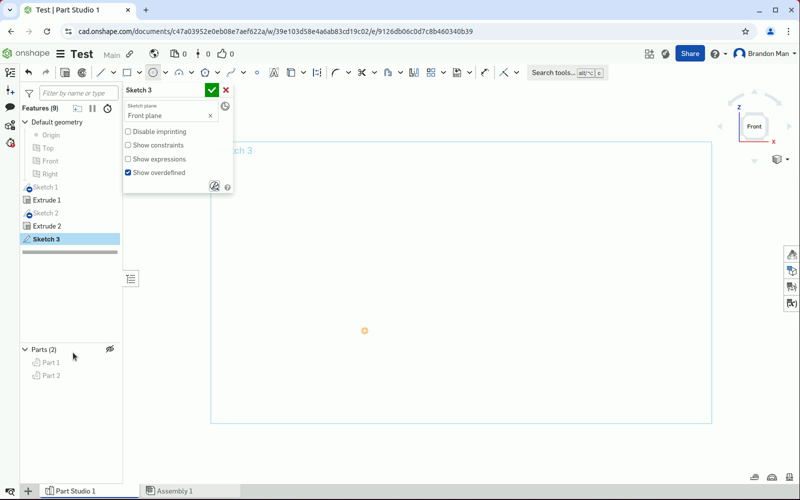
key_down(shift)
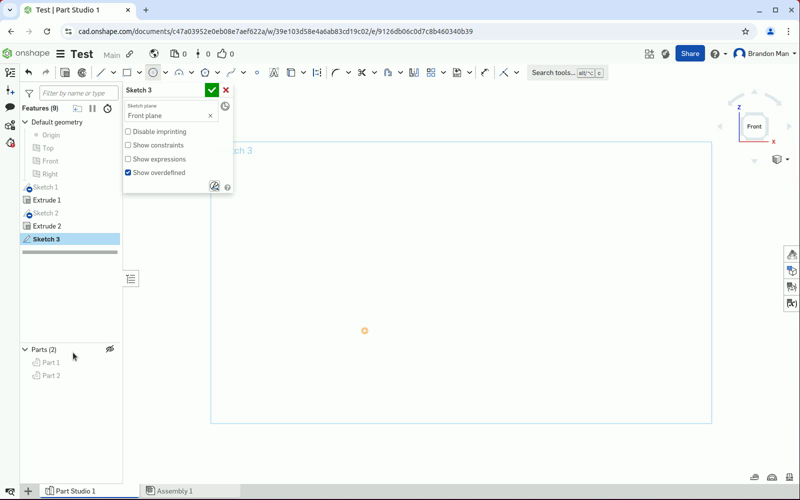
mouse_move(417, 330)
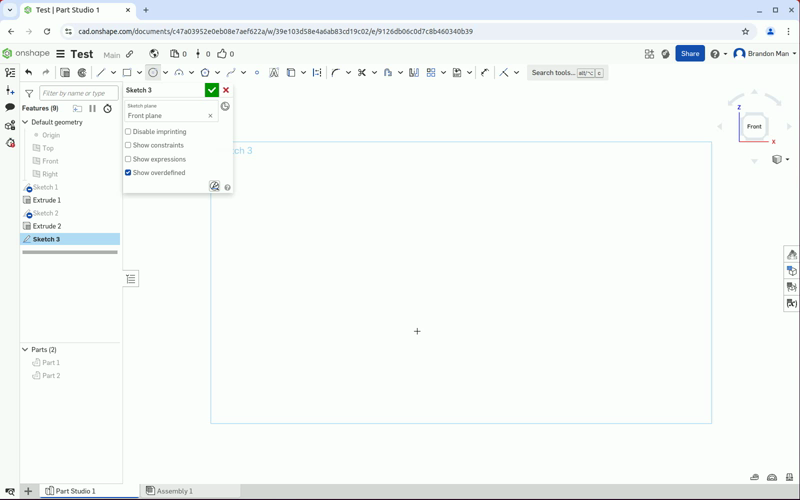
click(417, 330)
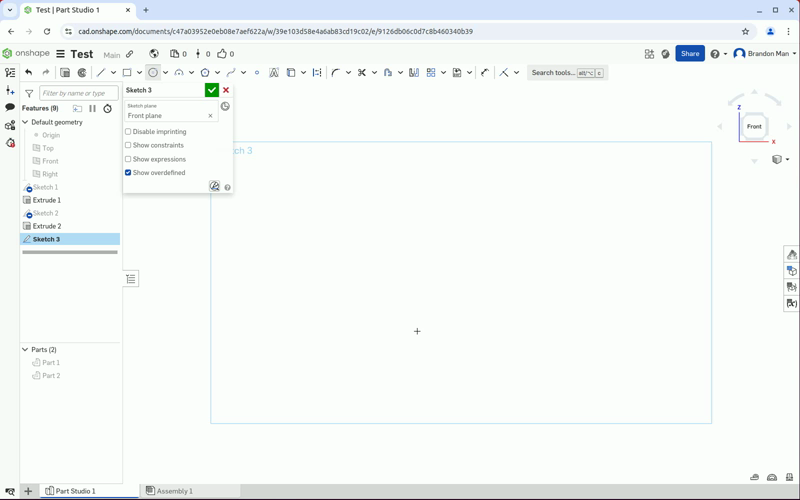
key_up(shift)
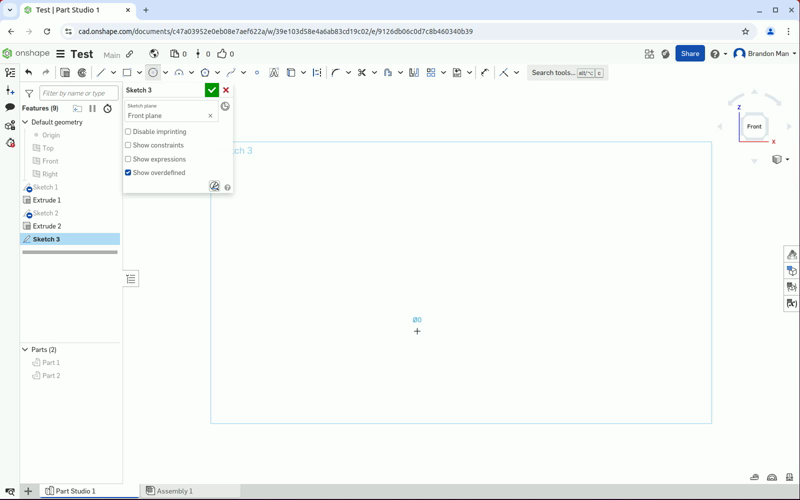
mouse_move(419, 330)
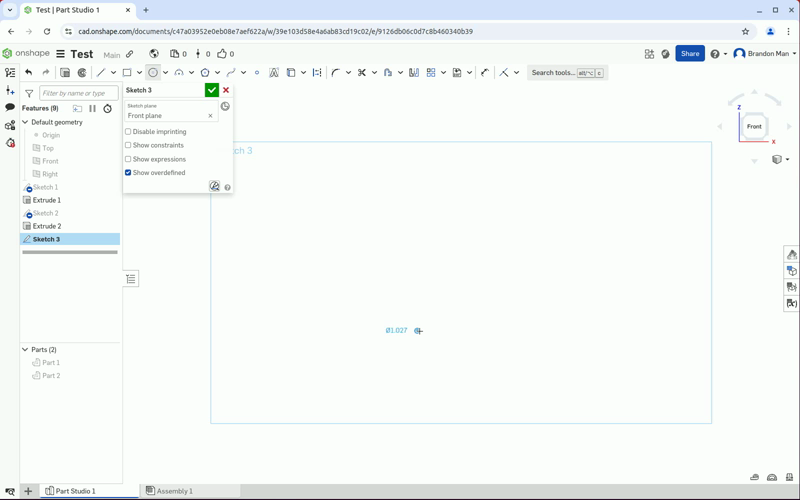
scroll(6)
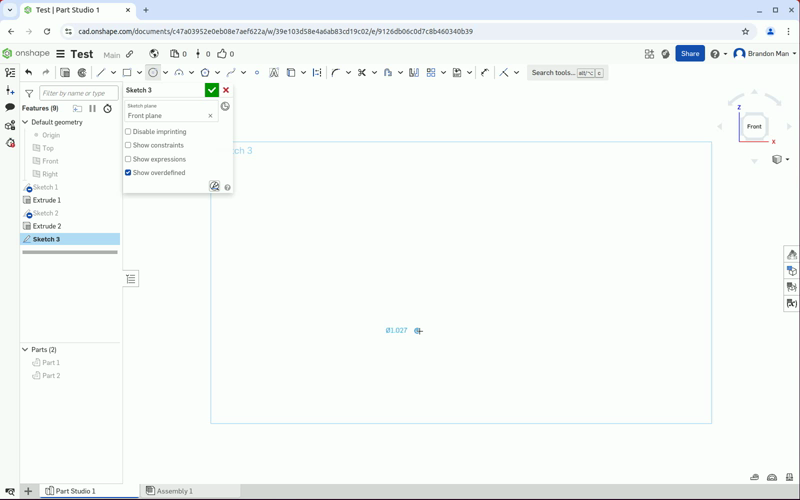
scroll(6)
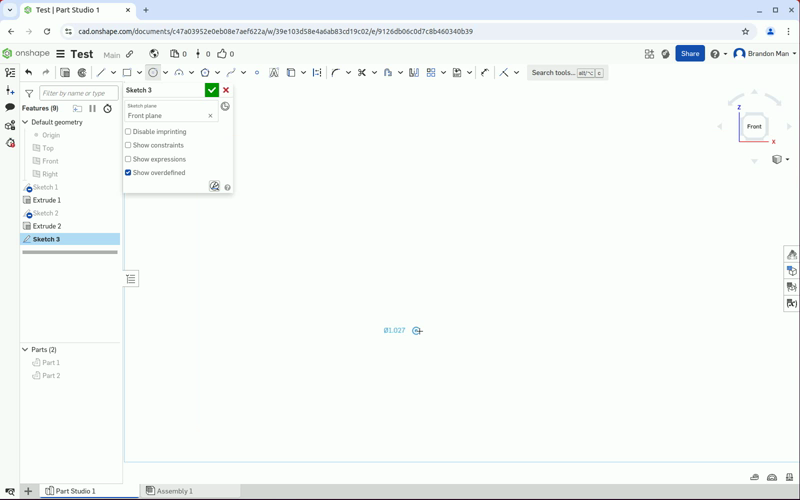
scroll(6)
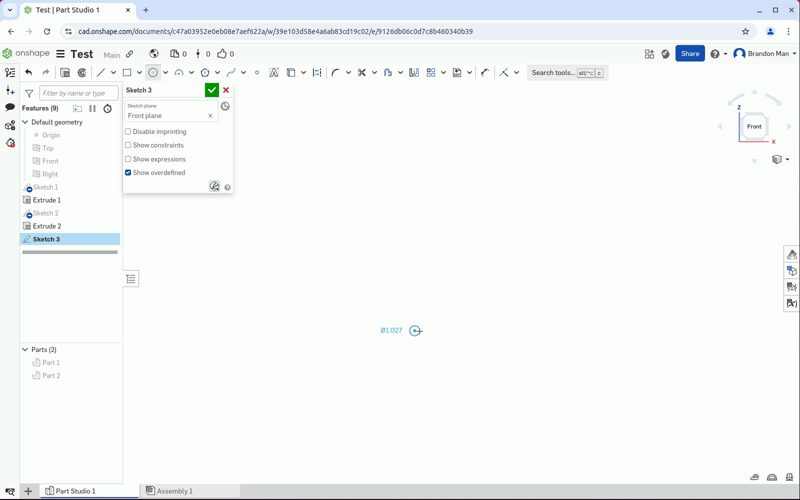
scroll(6)
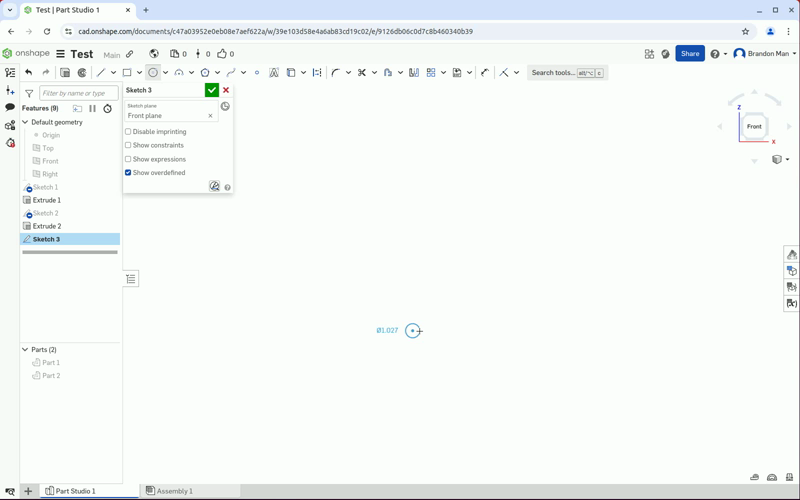
scroll(6)
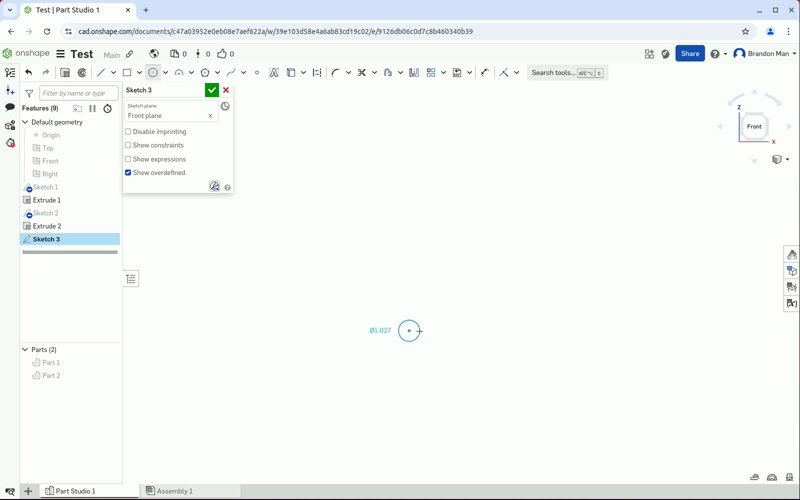
scroll(6)
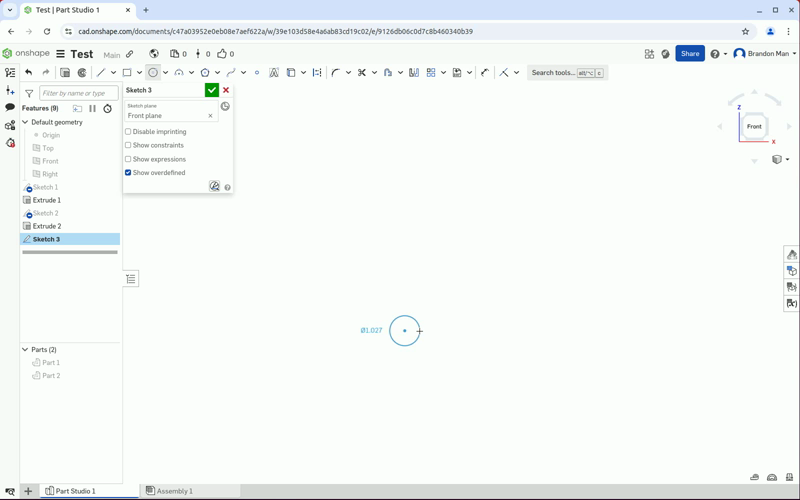
scroll(6)
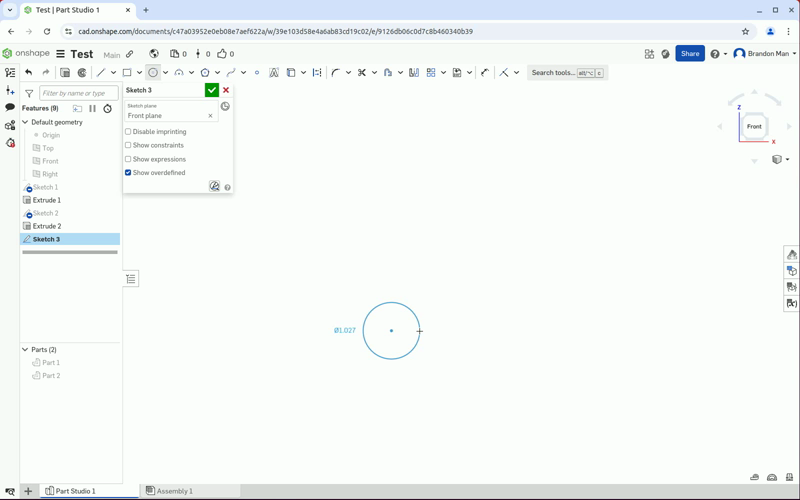
click(419, 330)
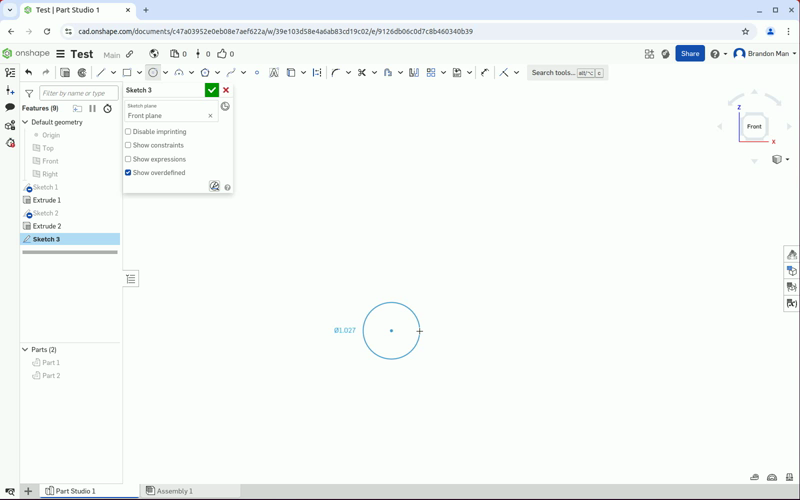
scroll(-6)
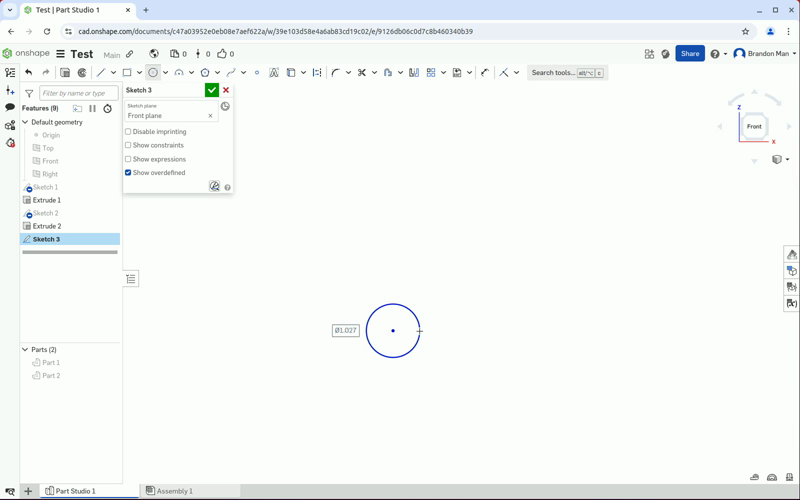
scroll(-6)
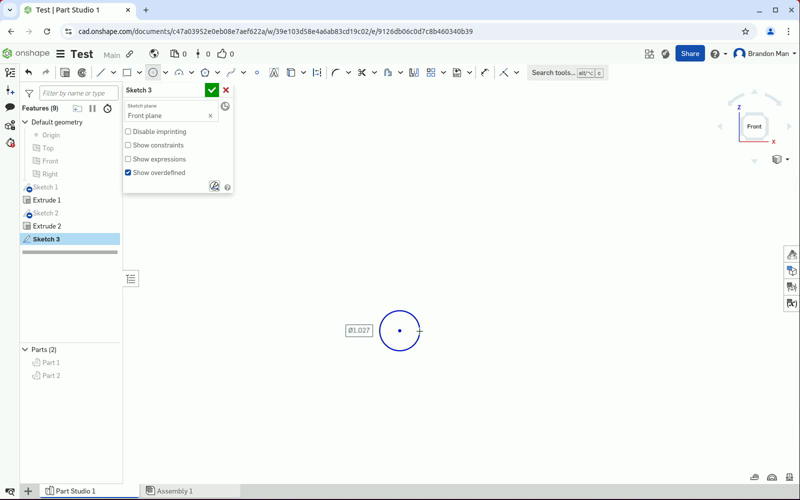
scroll(-6)
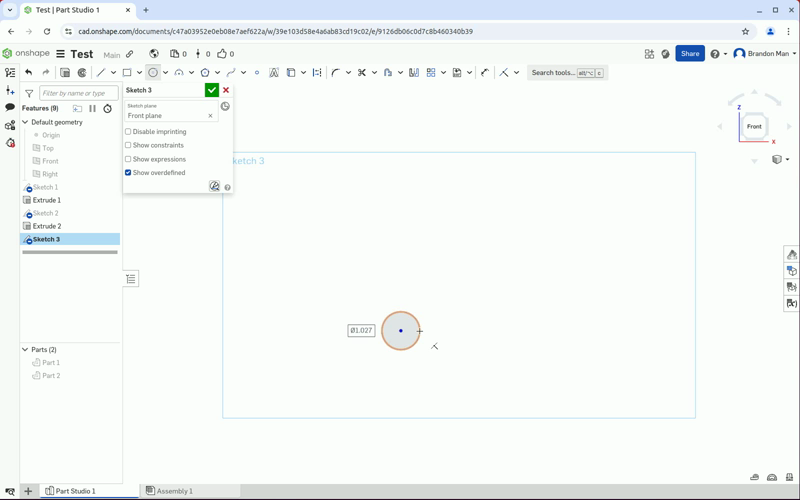
scroll(-6)
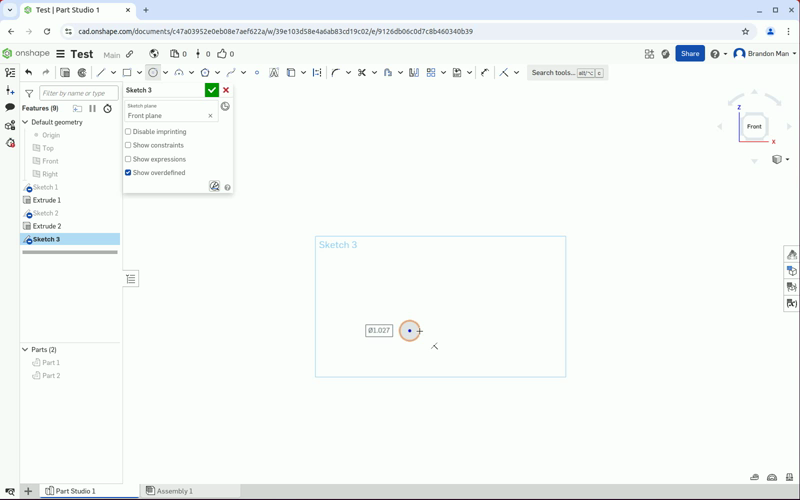
scroll(-6)
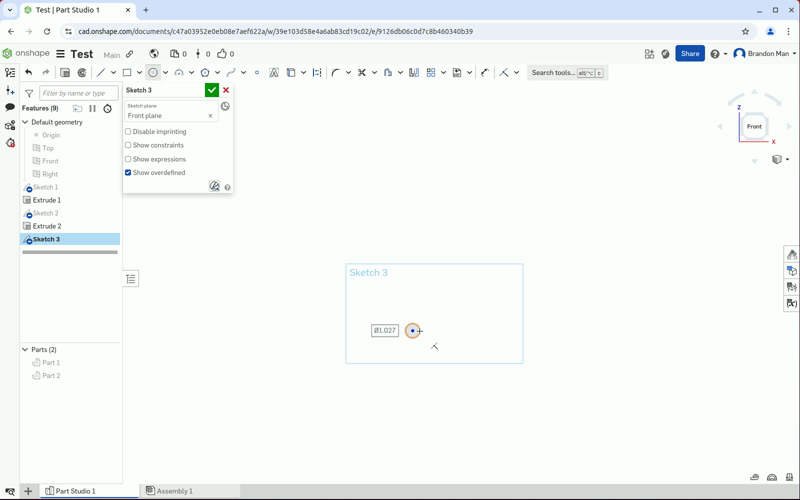
scroll(-6)
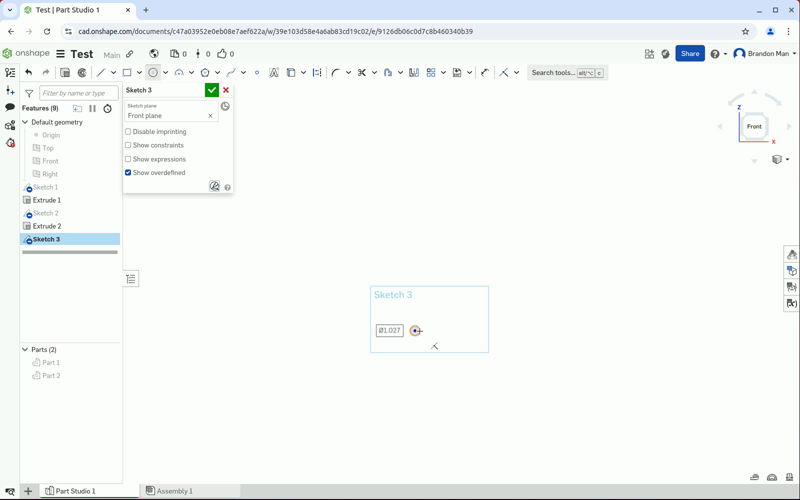
scroll(-6)
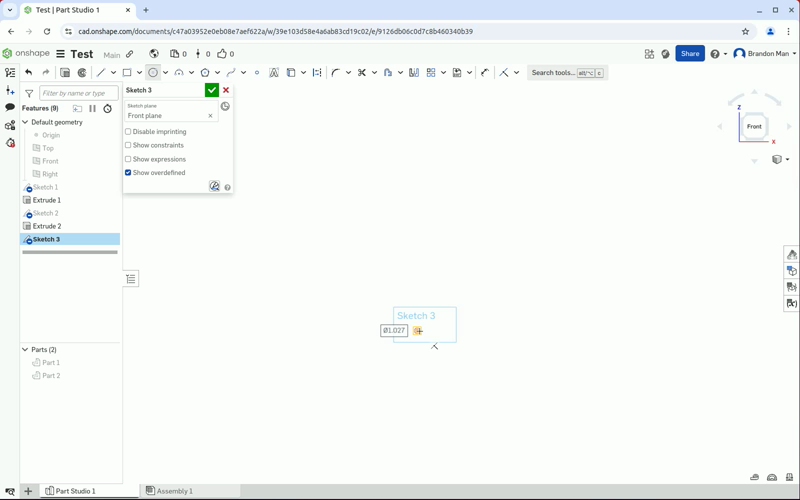
key(esc)
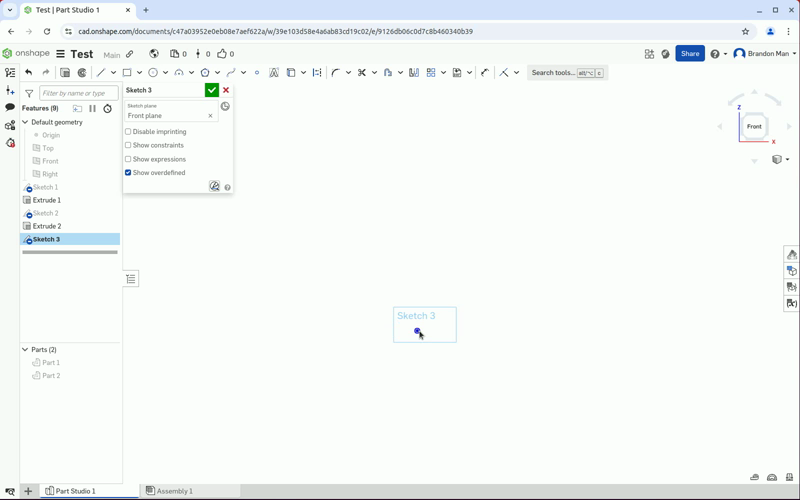
mouse_move(418, 332)
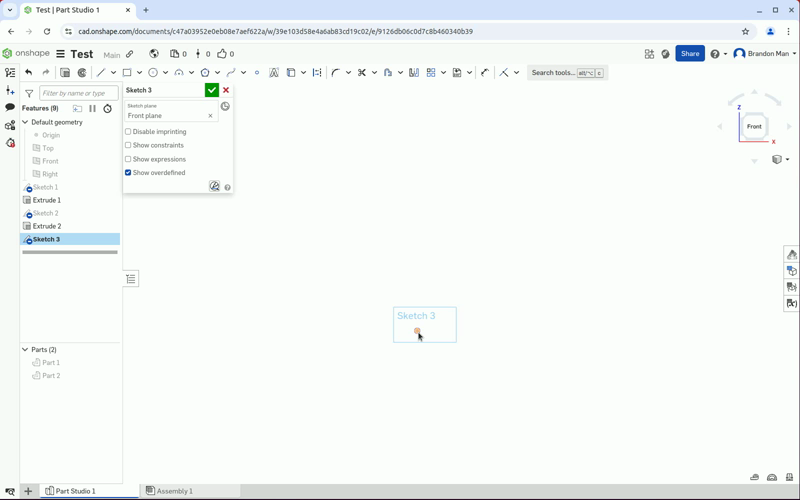
scroll(6)
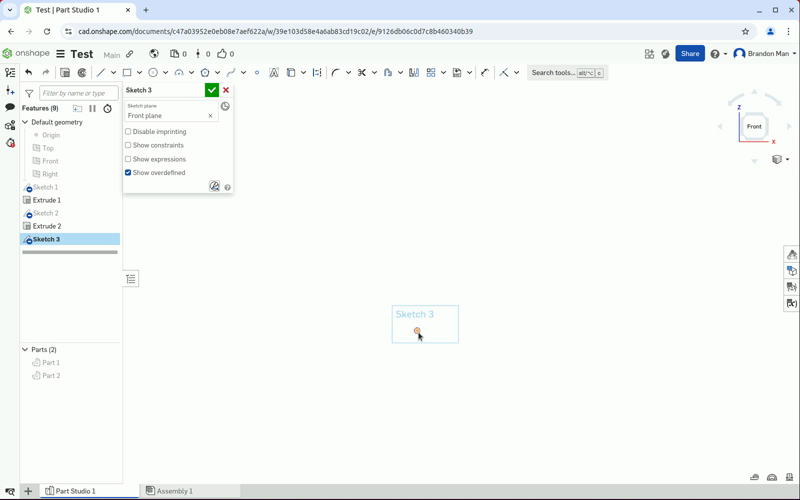
scroll(6)
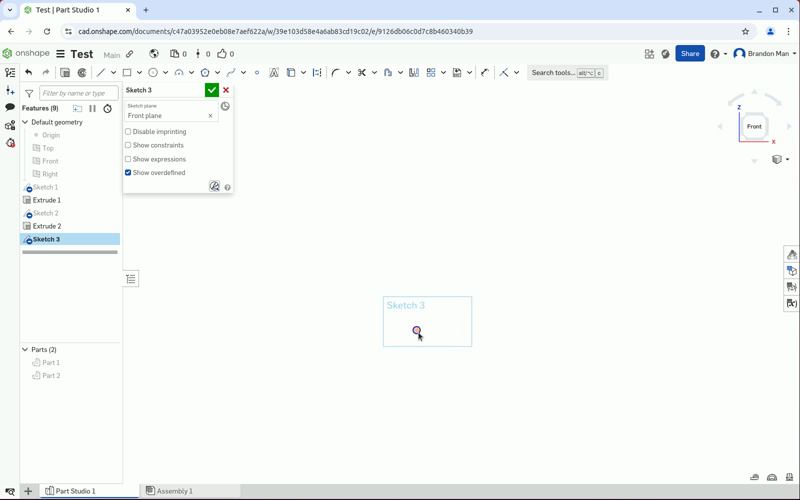
scroll(6)
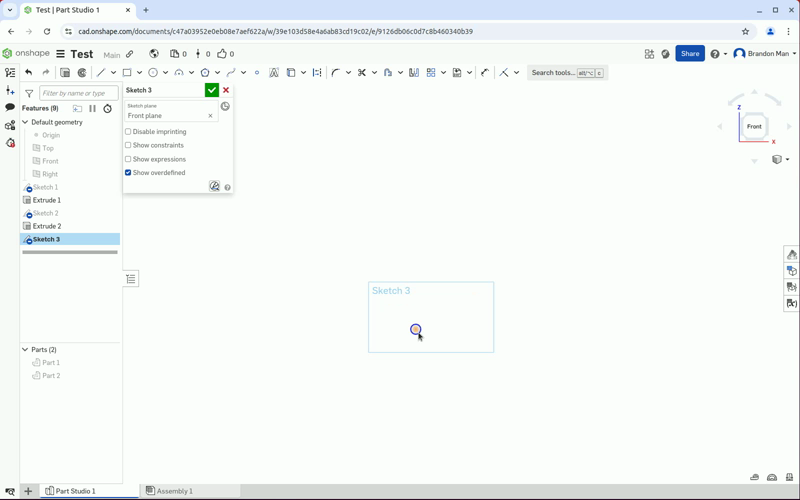
scroll(6)
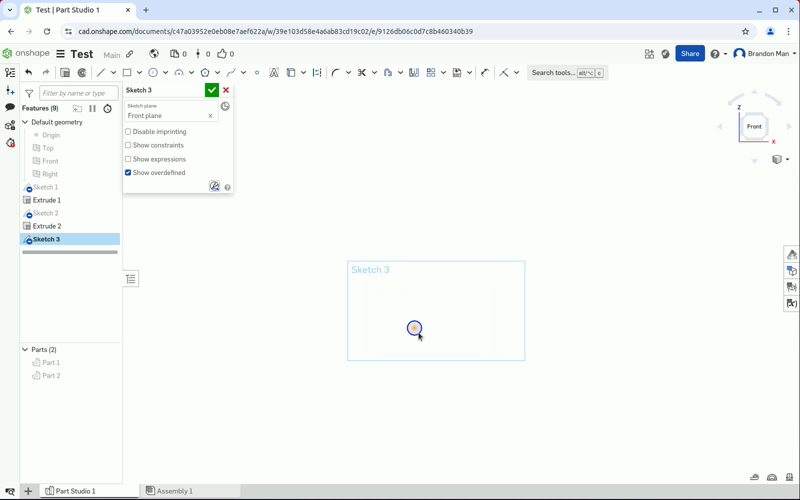
scroll(6)
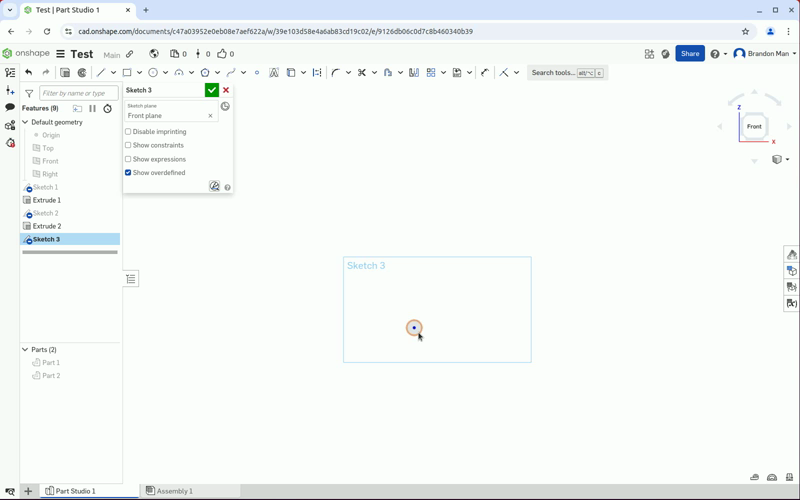
scroll(6)
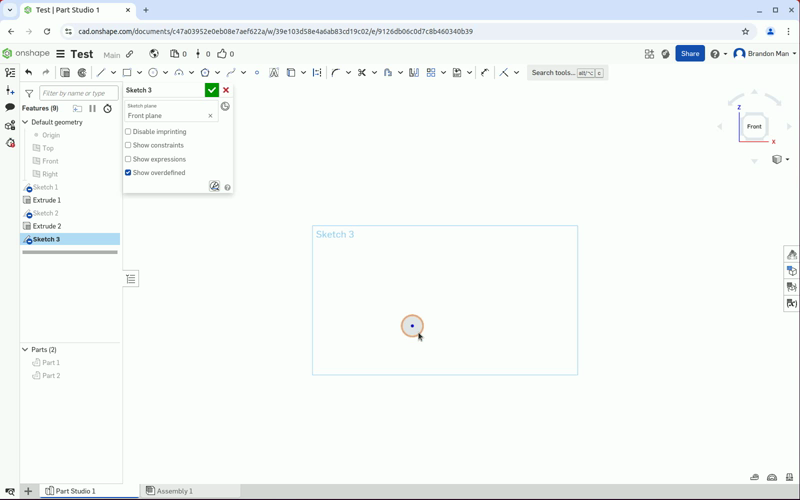
scroll(6)
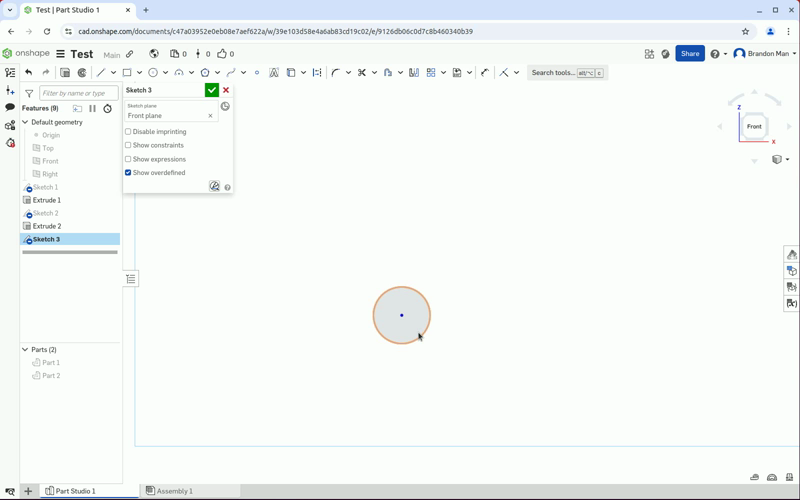
click(418, 332)
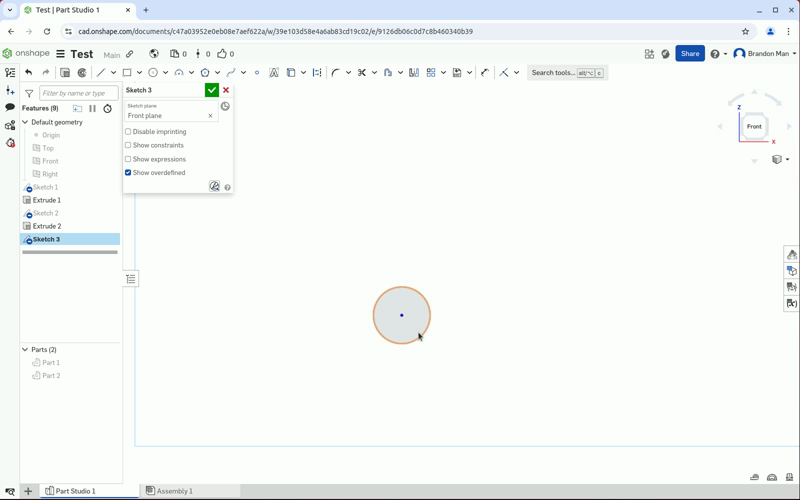
scroll(-6)
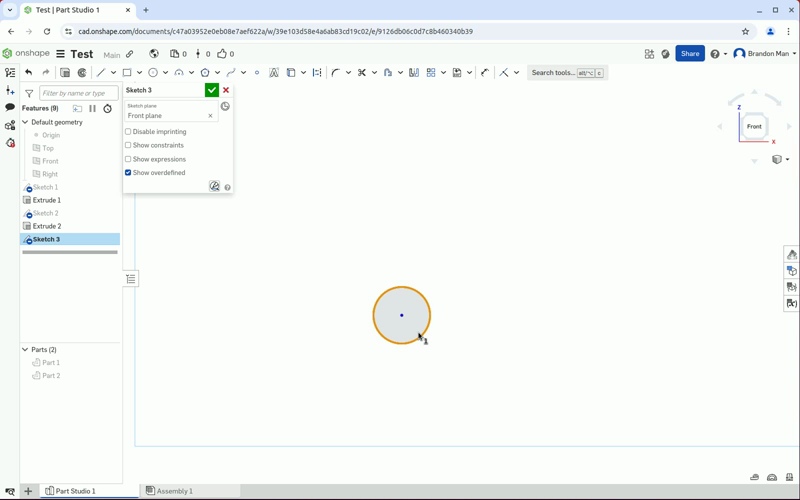
scroll(-6)
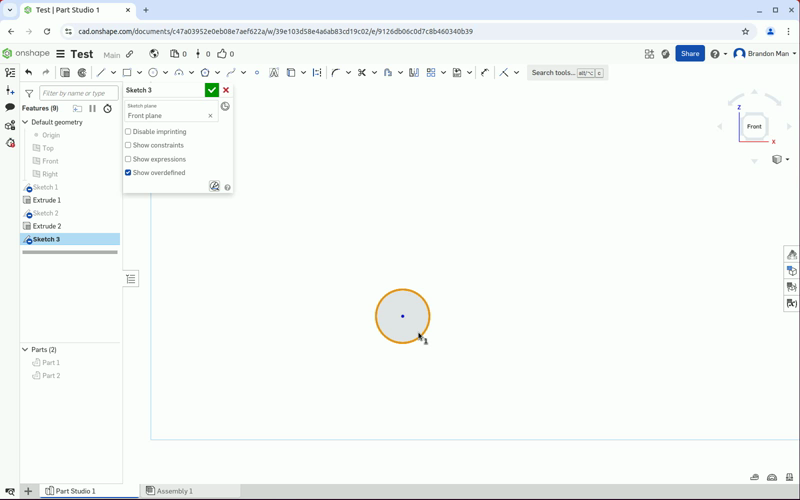
scroll(-6)
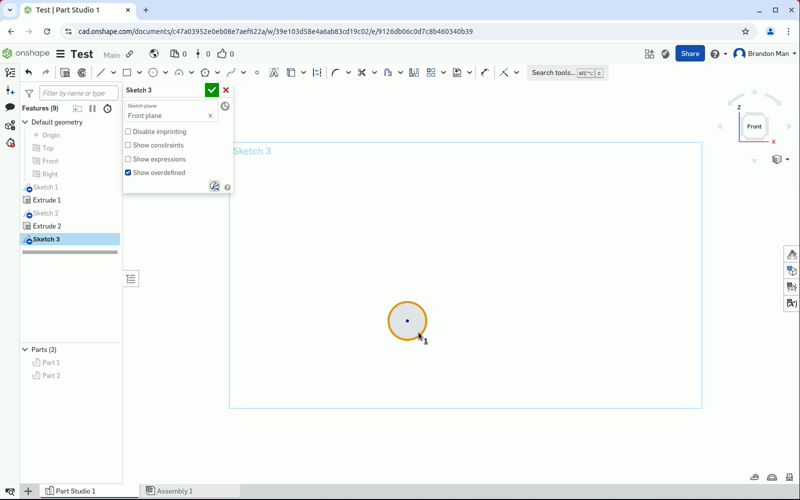
scroll(-6)
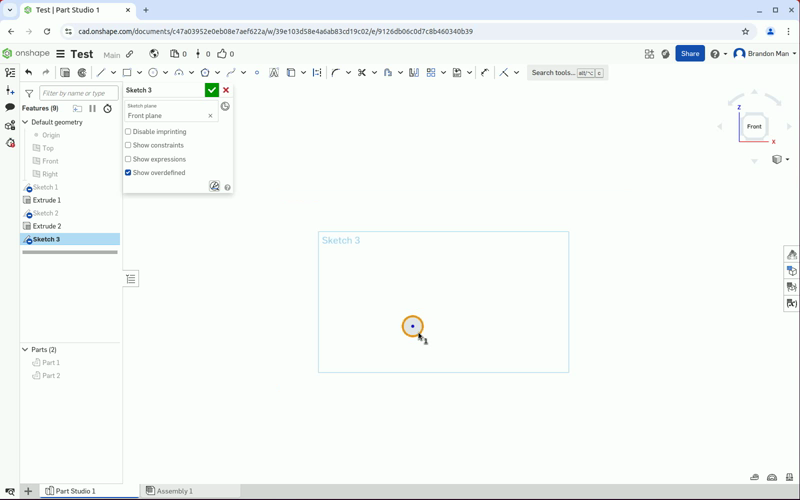
scroll(-6)
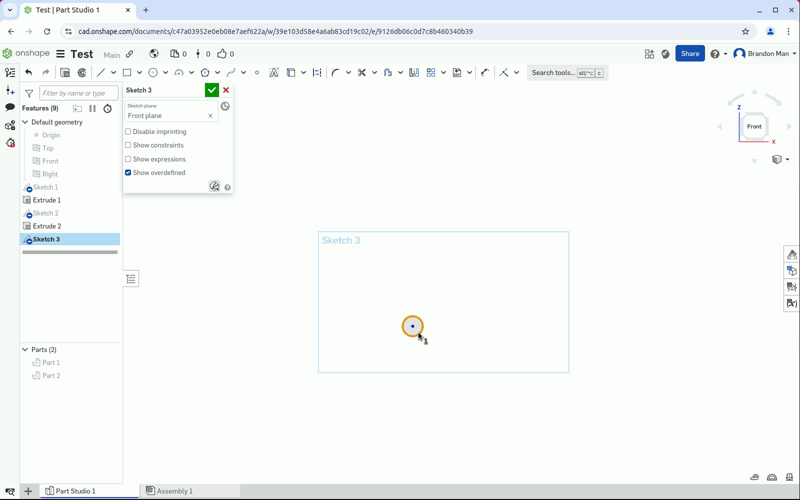
scroll(-6)
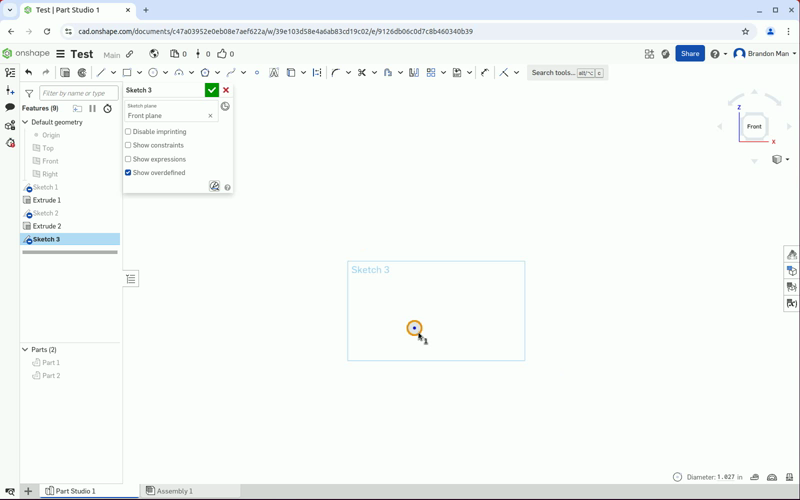
scroll(-6)
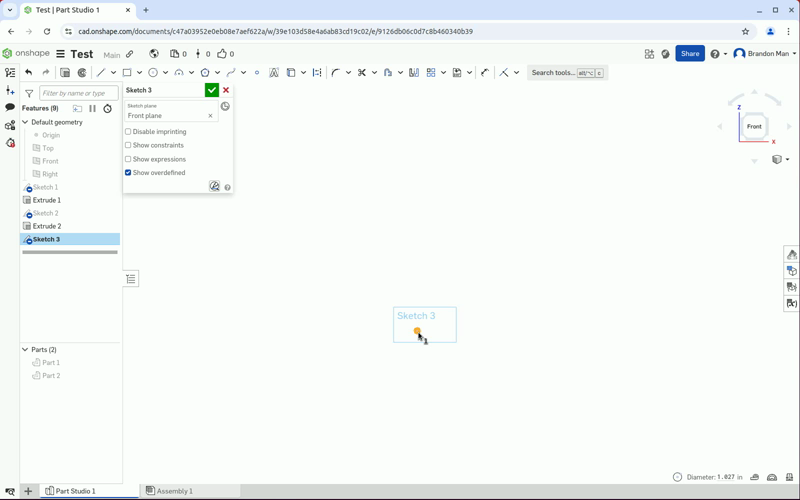
mouse_move(73, 352)
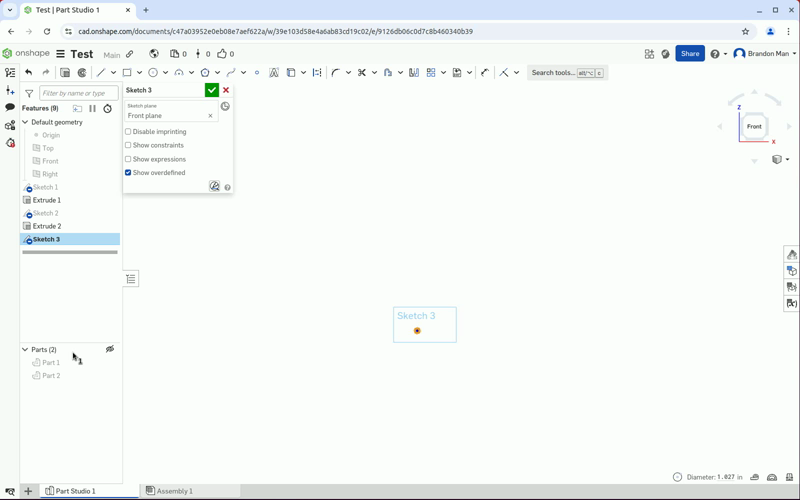
key(shift+y)
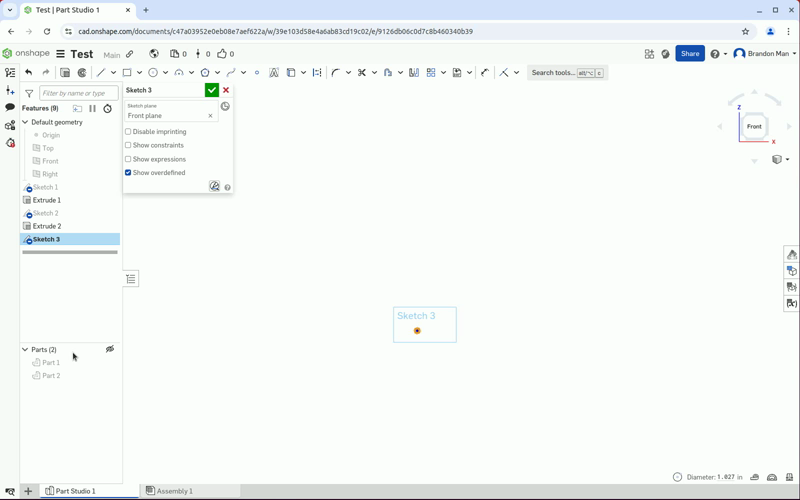
key(shift+e)
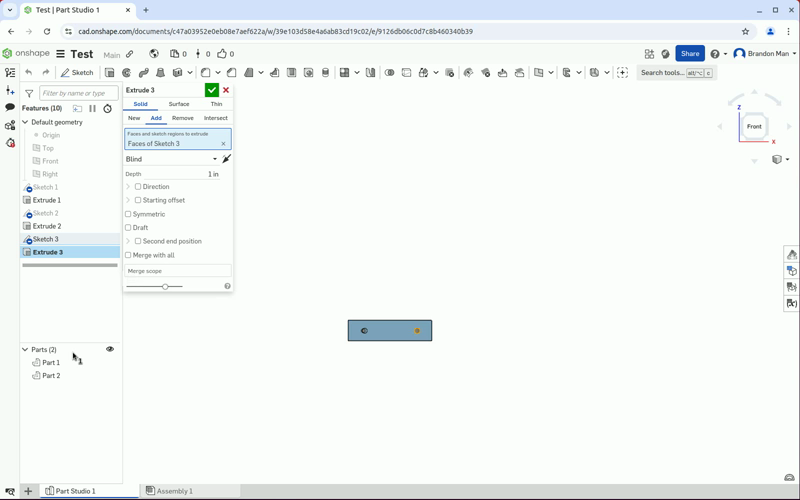
mouse_move(143, 106)
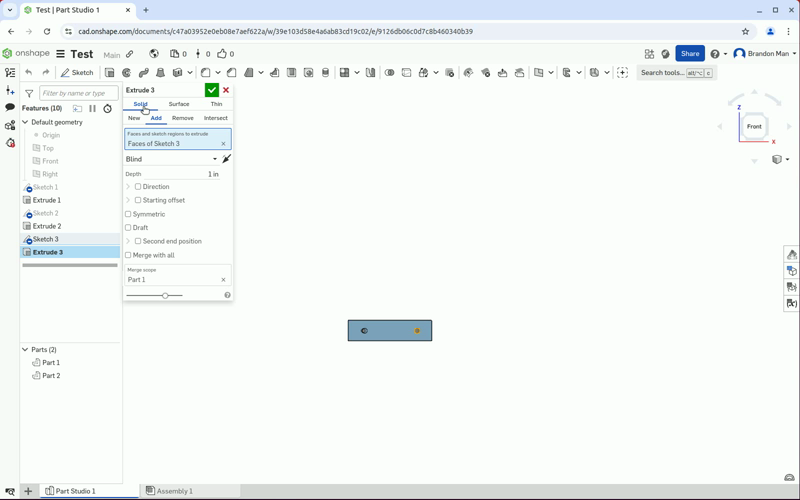
click(143, 106)
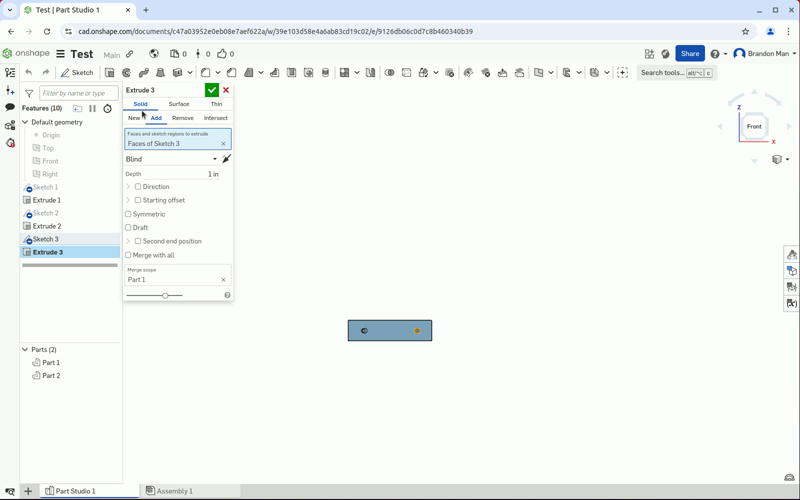
mouse_move(137, 120)
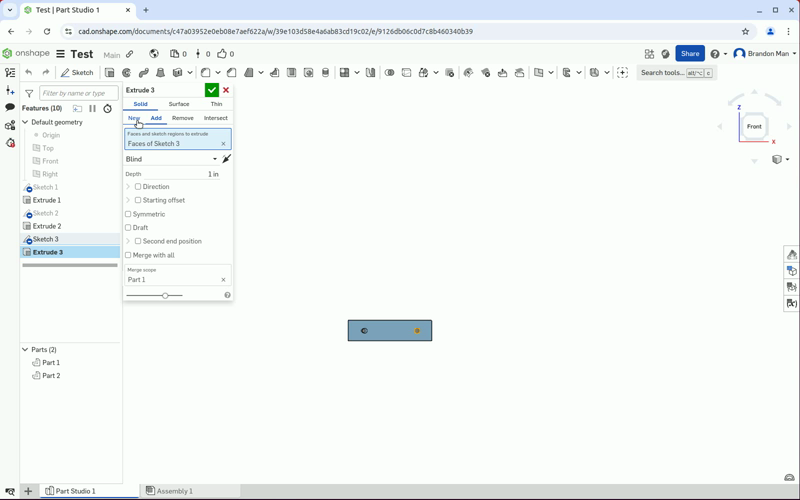
click(137, 120)
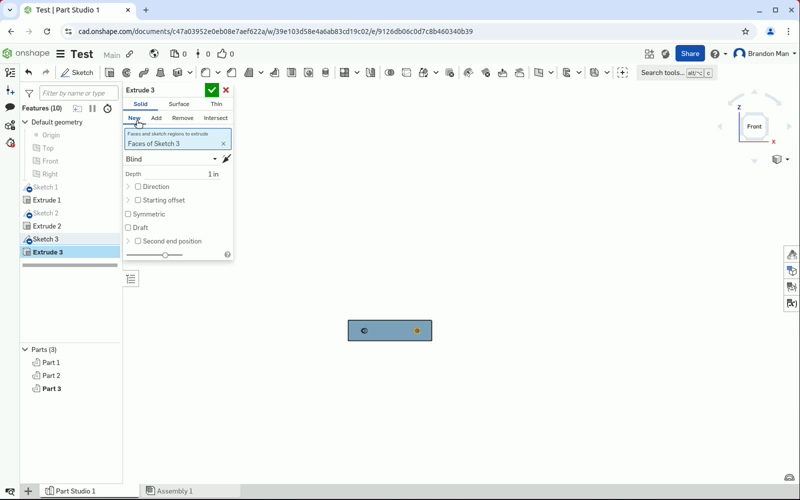
key(tab, 4)
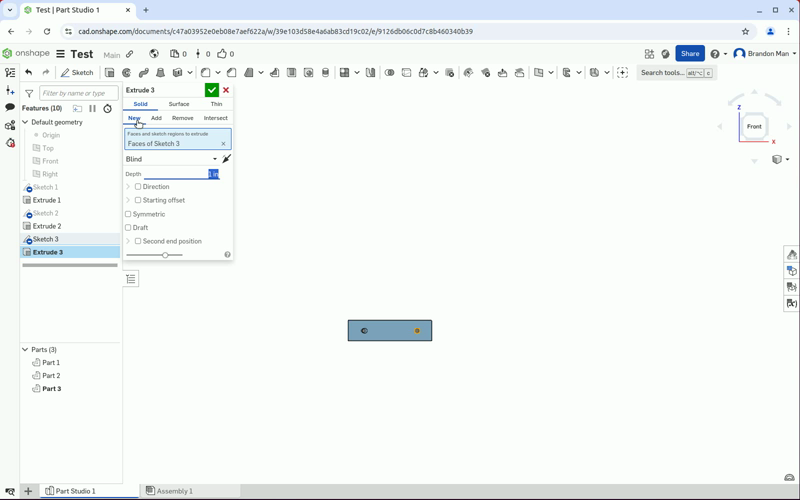
text(0.722)
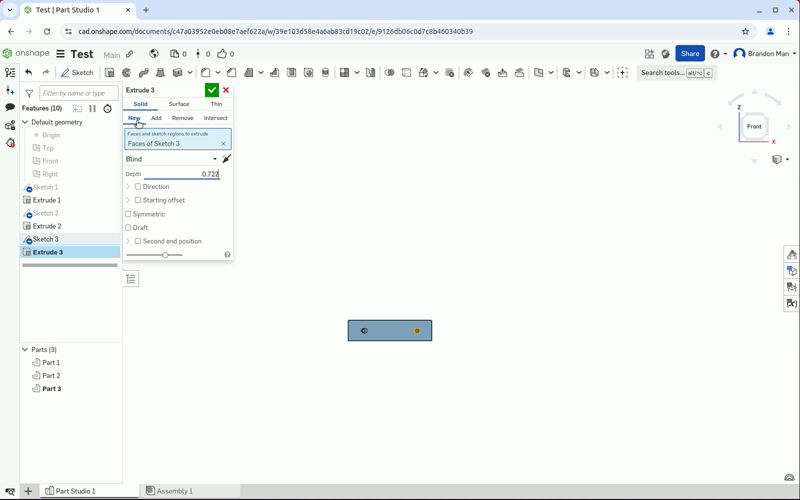
key(enter)
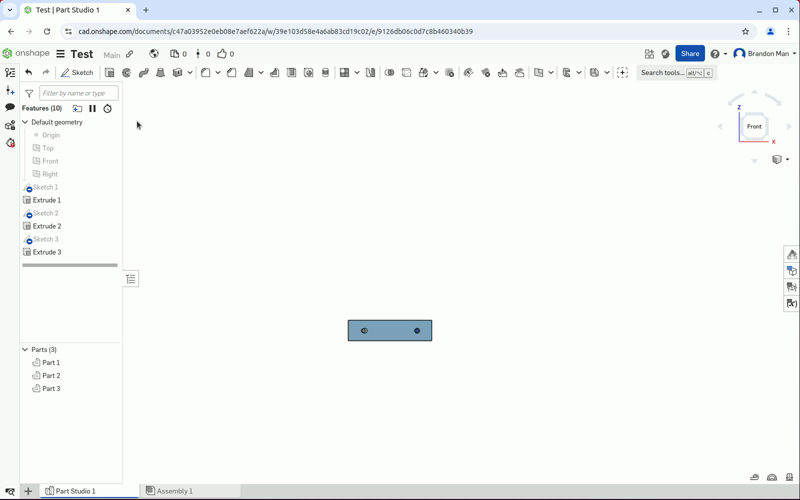
key(shift+h)
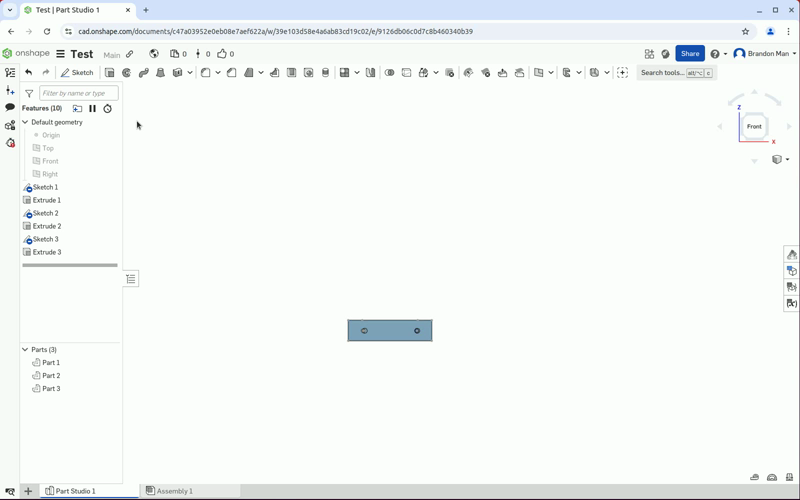
key(shift+h)
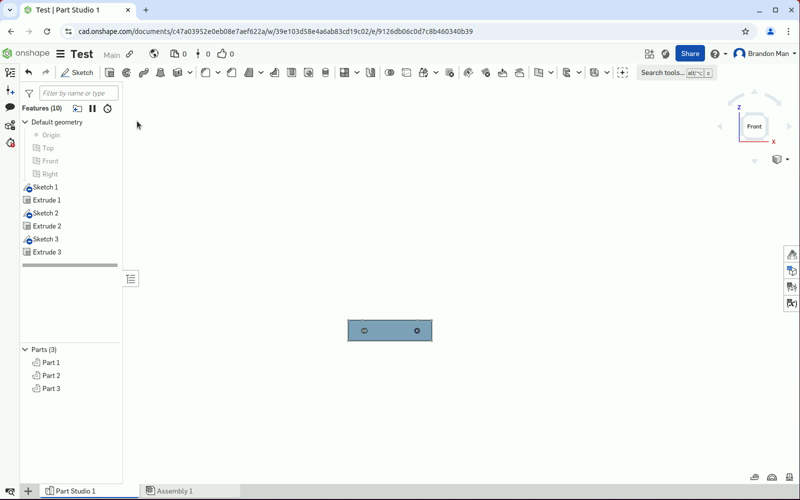
key(shift+7)
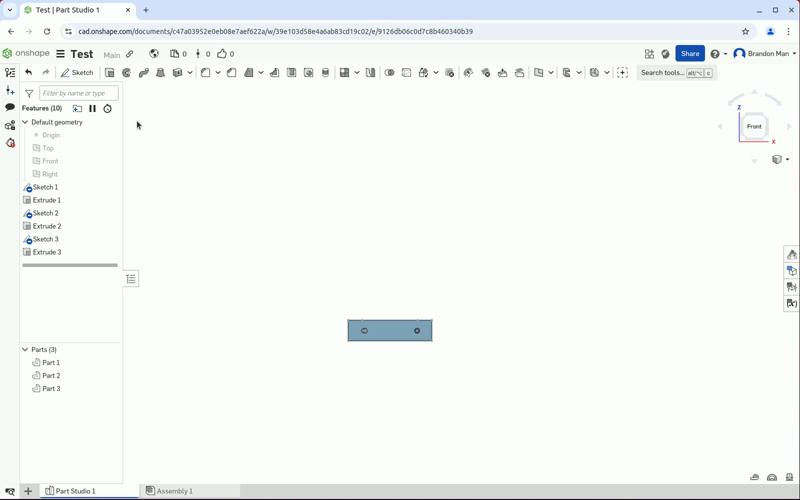
key(left, 2)
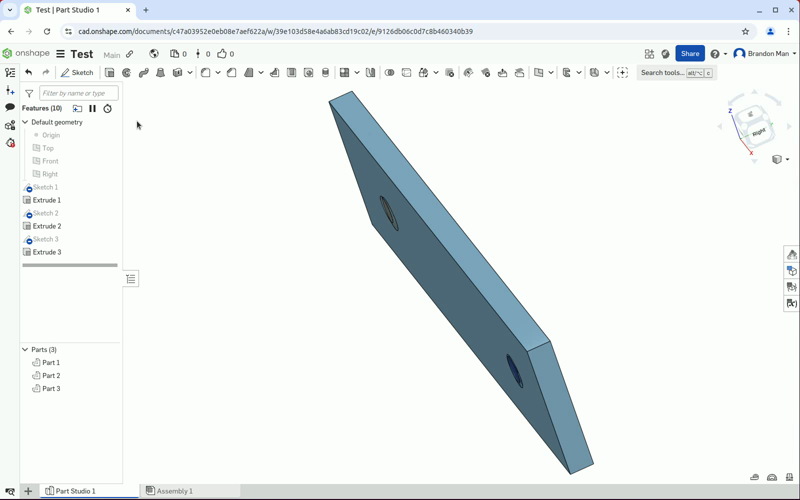
key(down, 2)
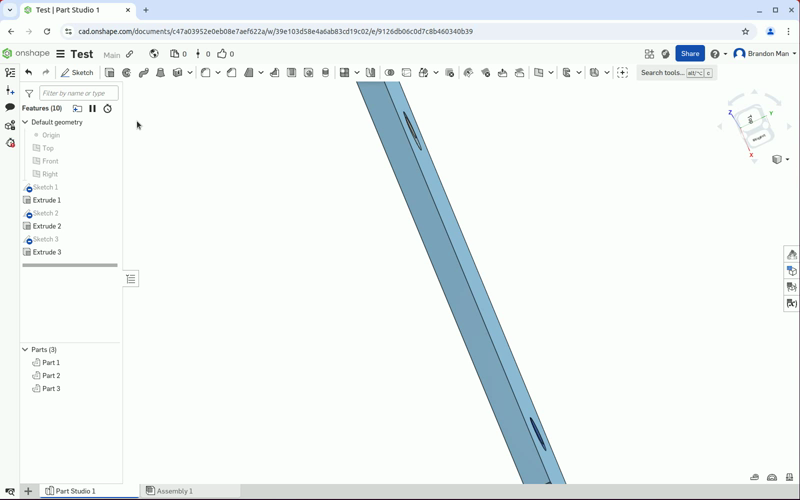
key(up, 2)
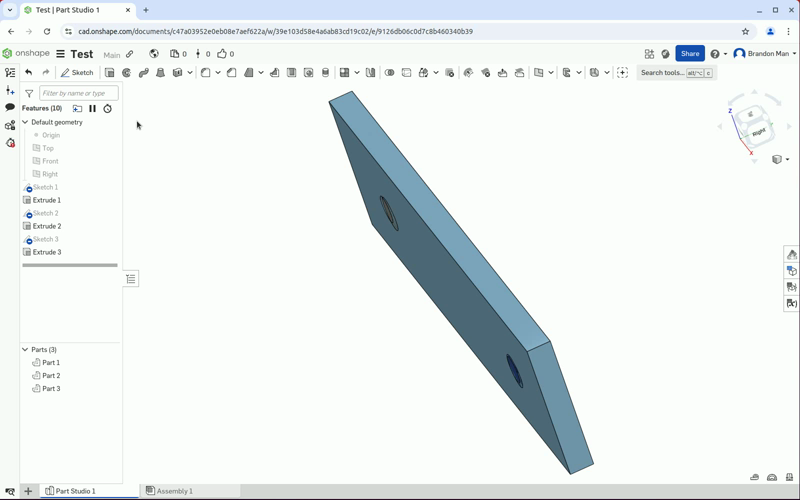
key(right, 2)
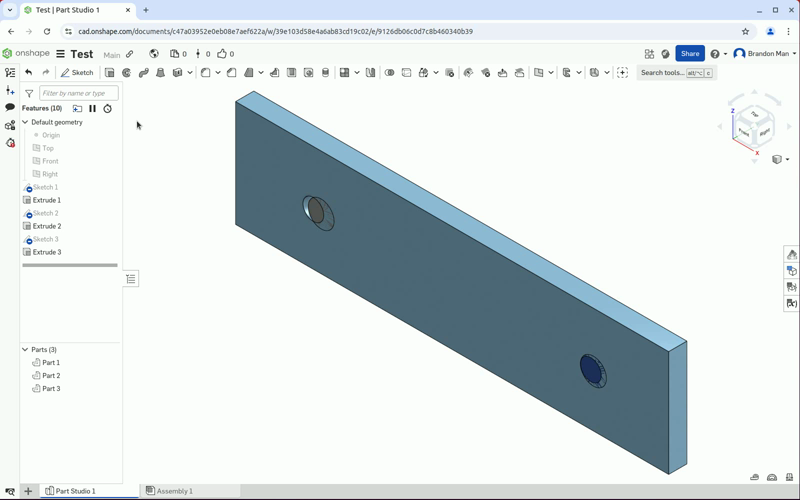
mouse_move(73, 189)
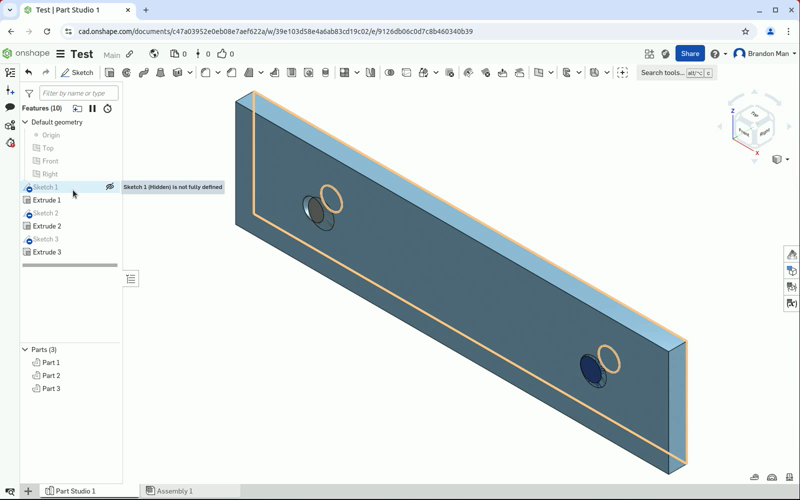
click(73, 189)